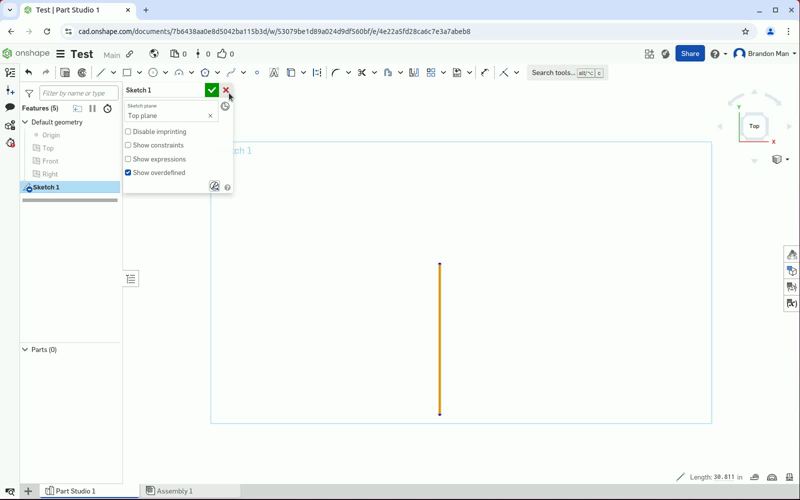
key(shift+h)
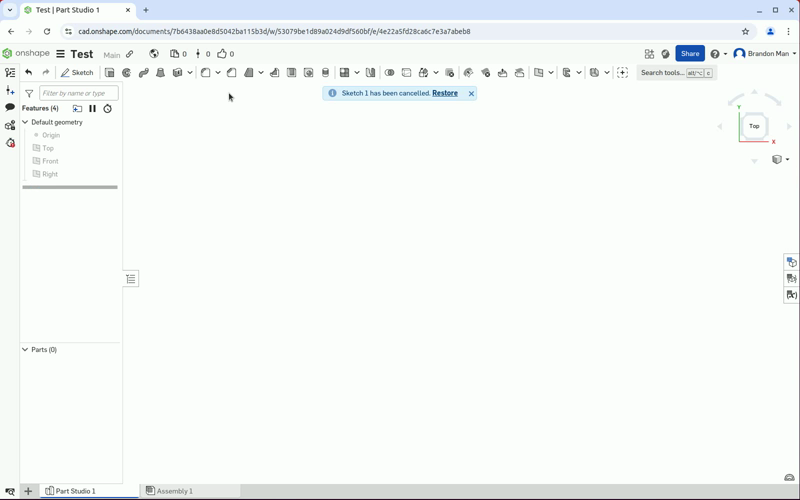
mouse_move(73, 352)
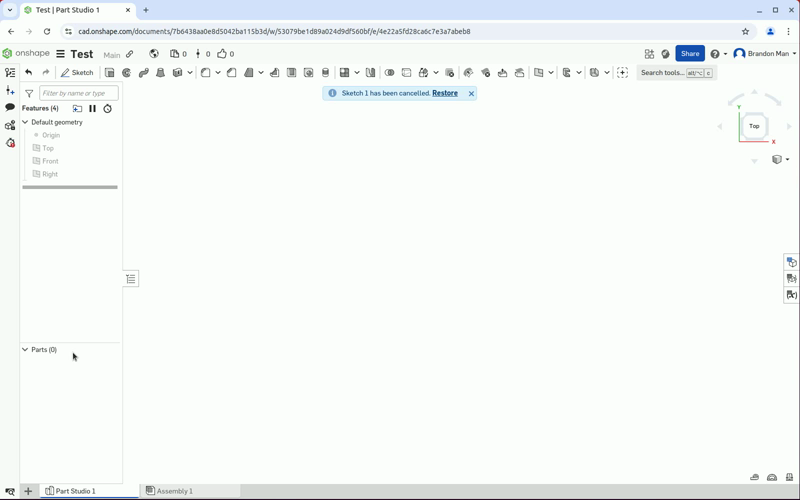
key(y)
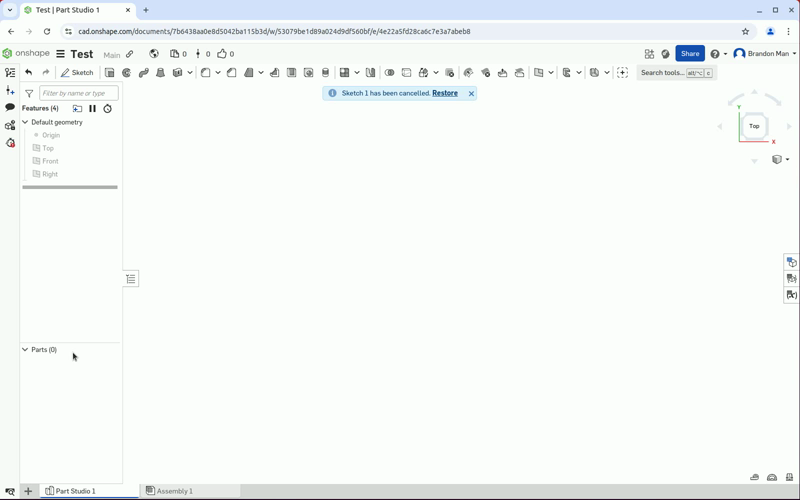
key(shift+p)
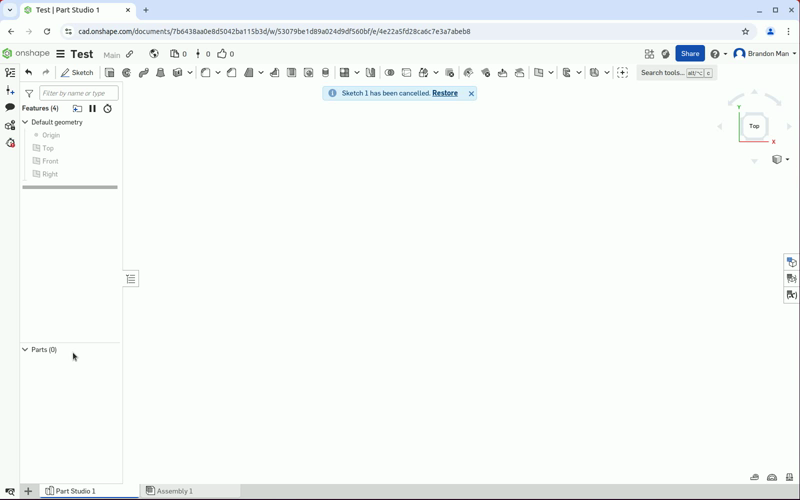
key(space)
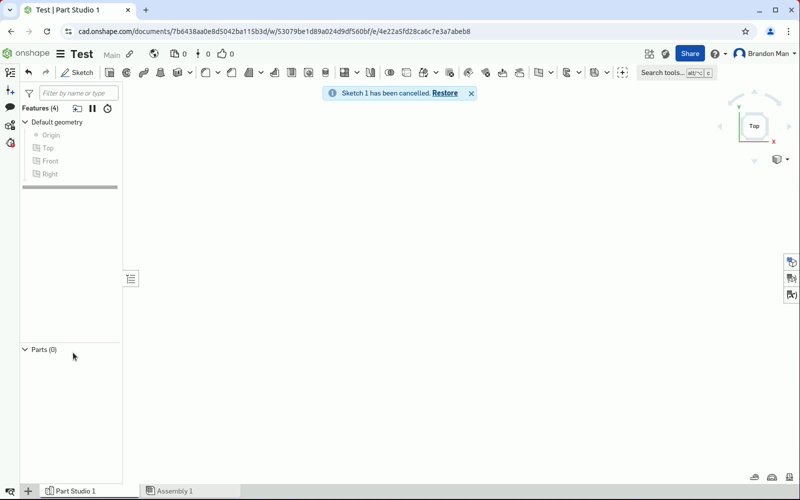
key_down(shift)
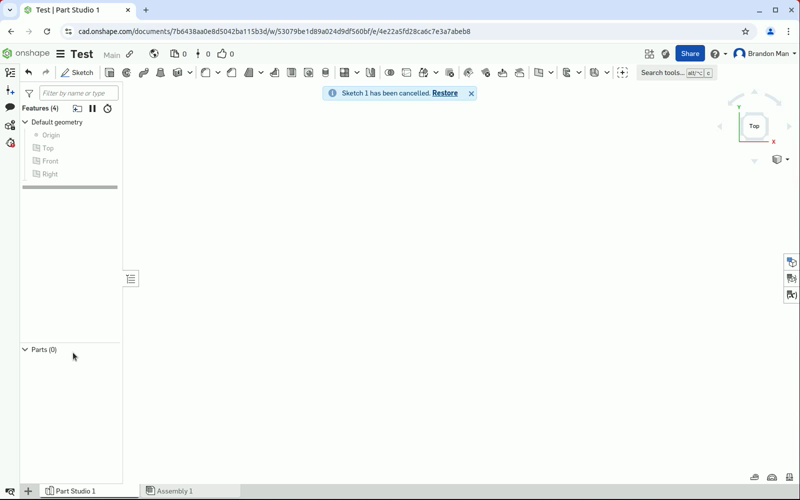
key(up)
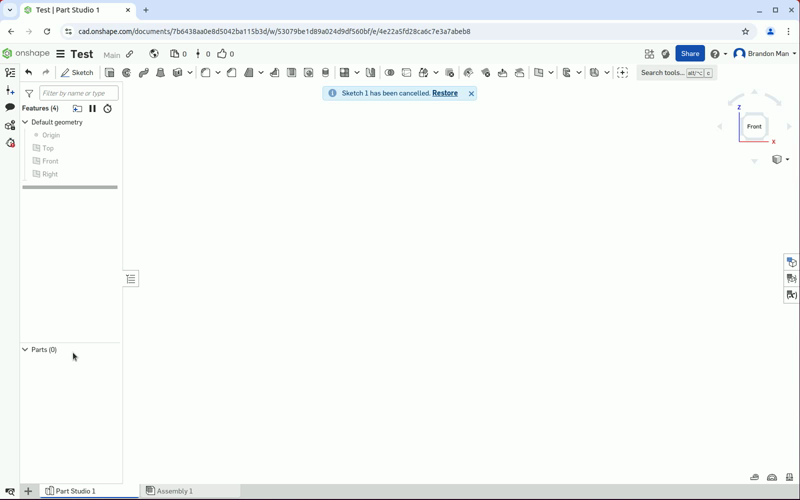
key_up(shift)
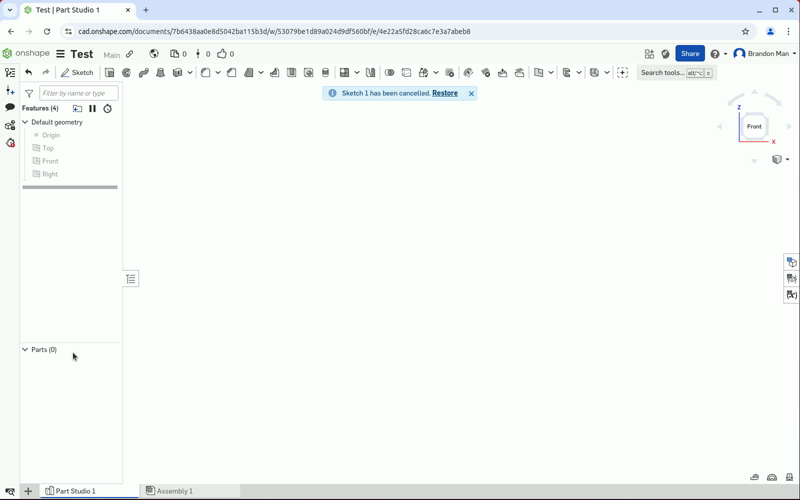
mouse_move(73, 352)
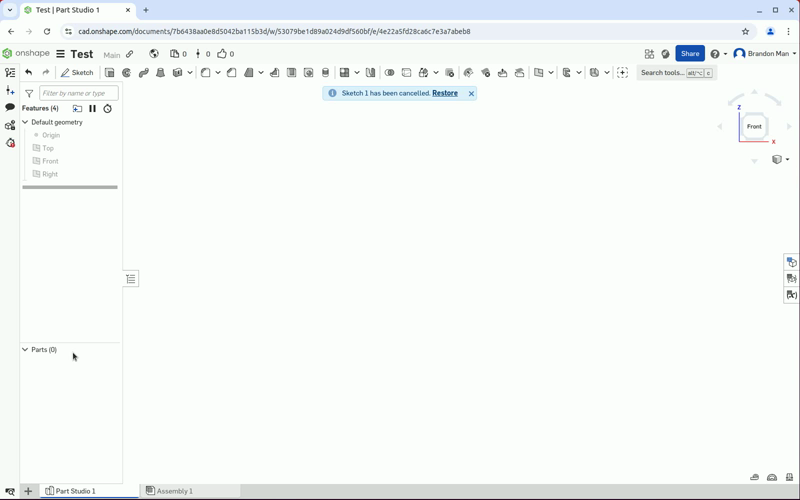
key(shift+y)
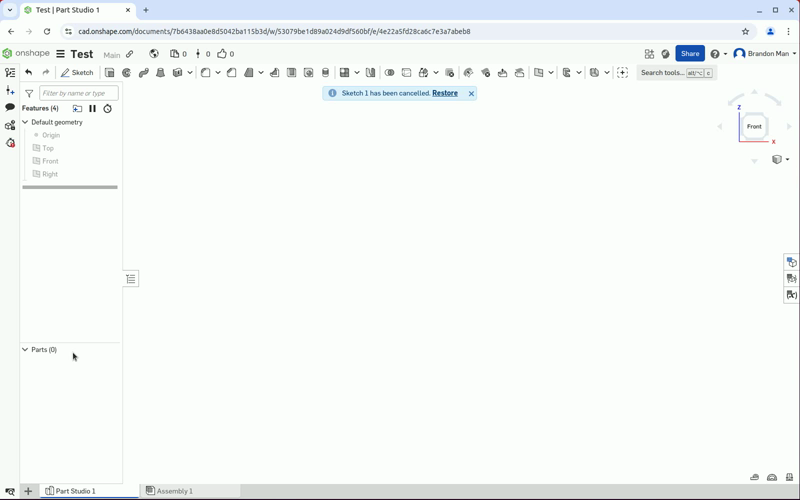
key(shift+s)
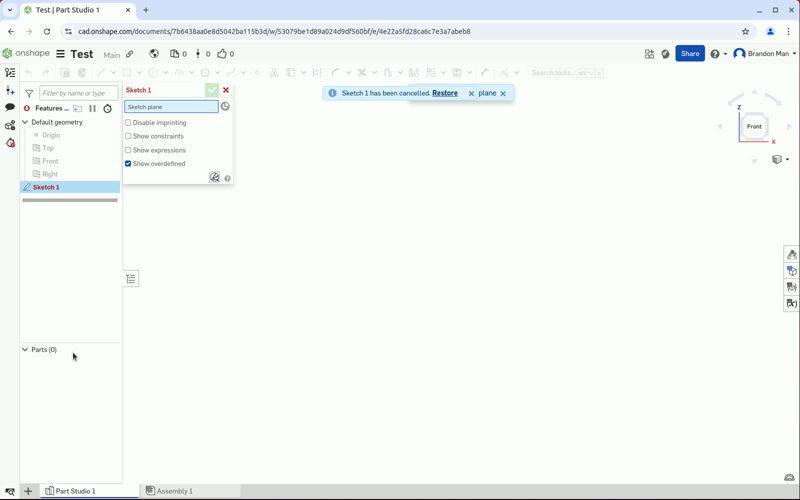
mouse_move(73, 163)
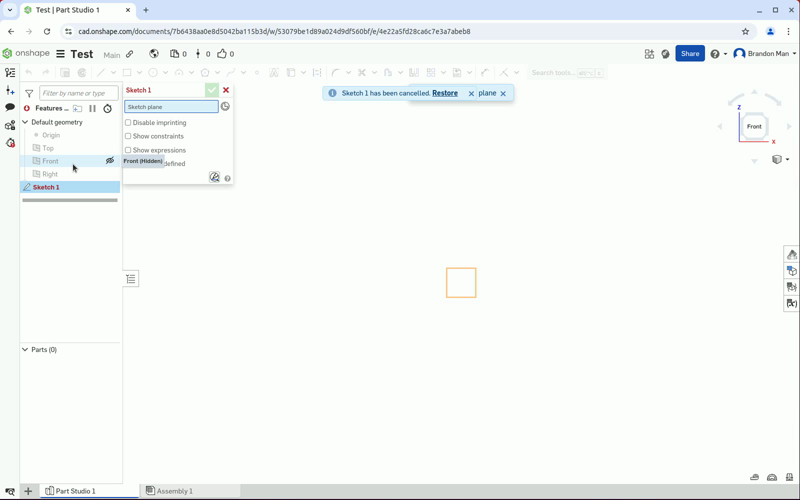
click(73, 163)
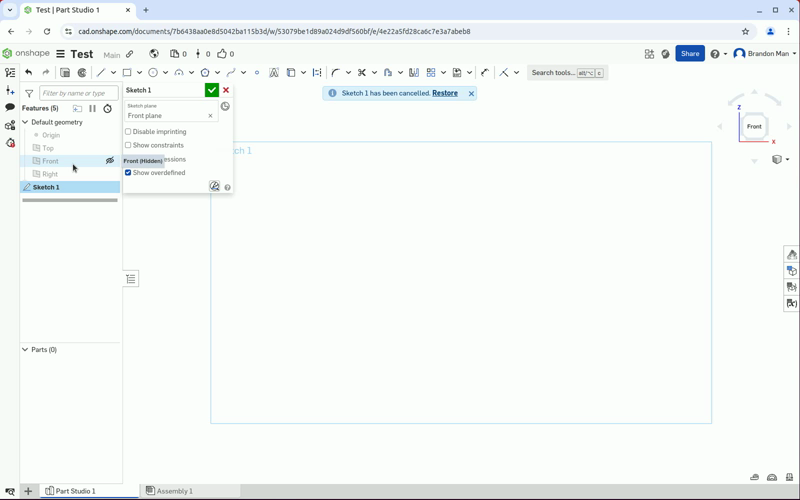
mouse_move(73, 352)
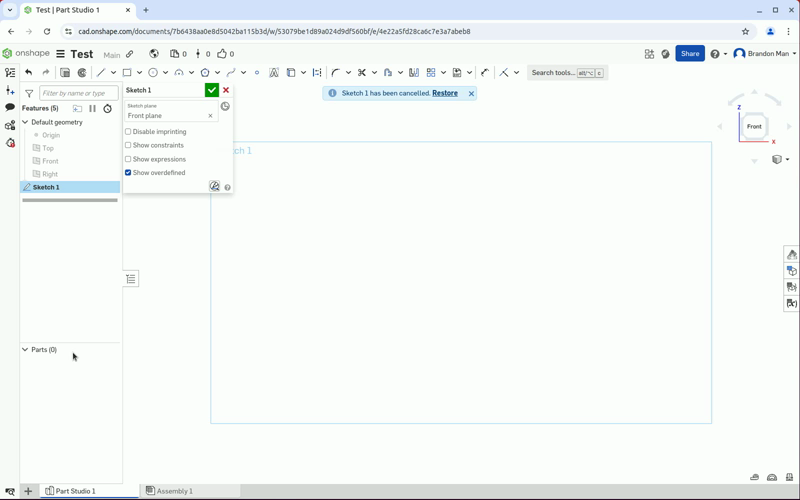
key(y)
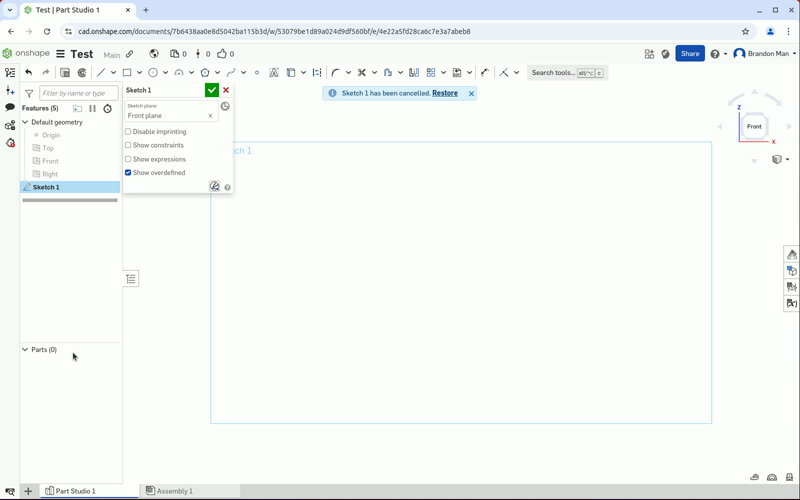
key(l)
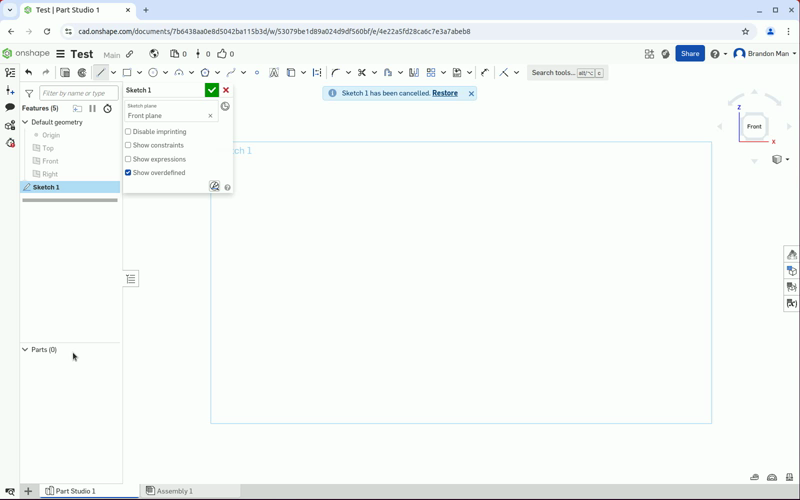
key_down(shift)
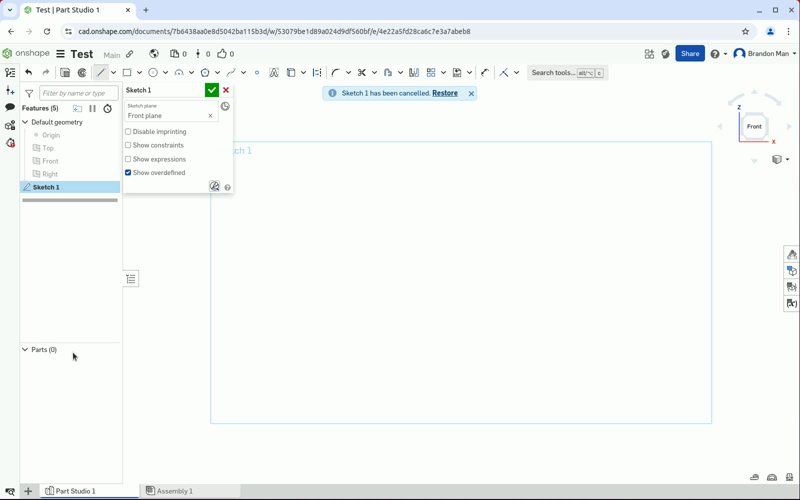
mouse_move(412, 305)
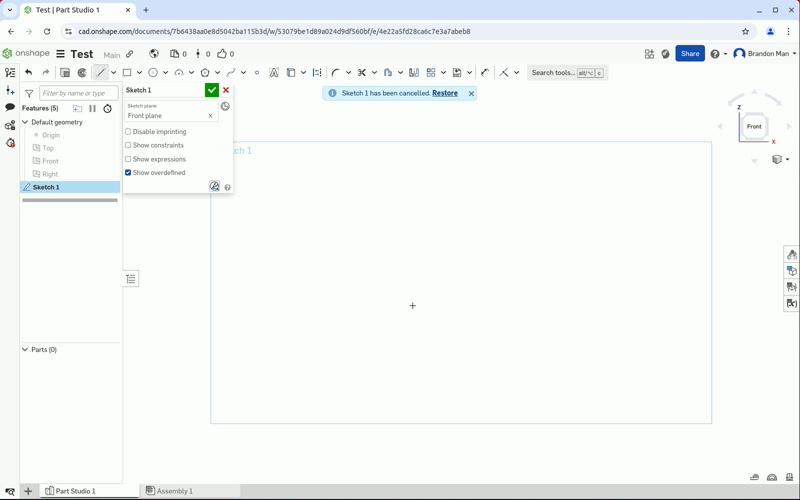
click(412, 305)
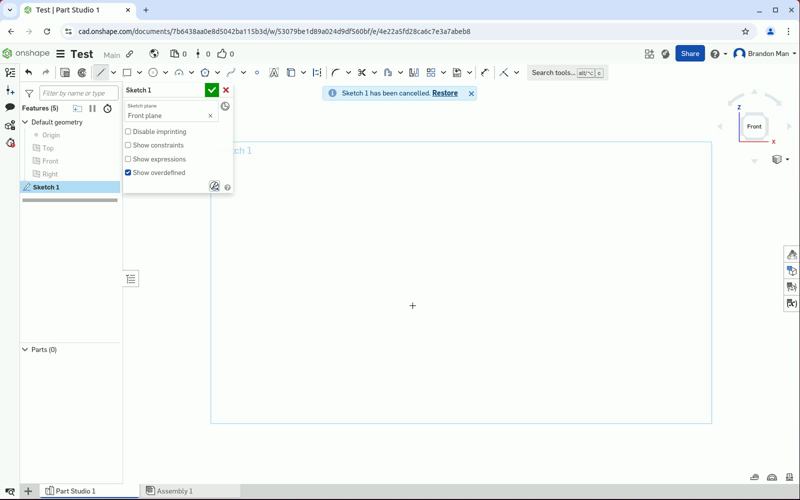
key_up(shift)
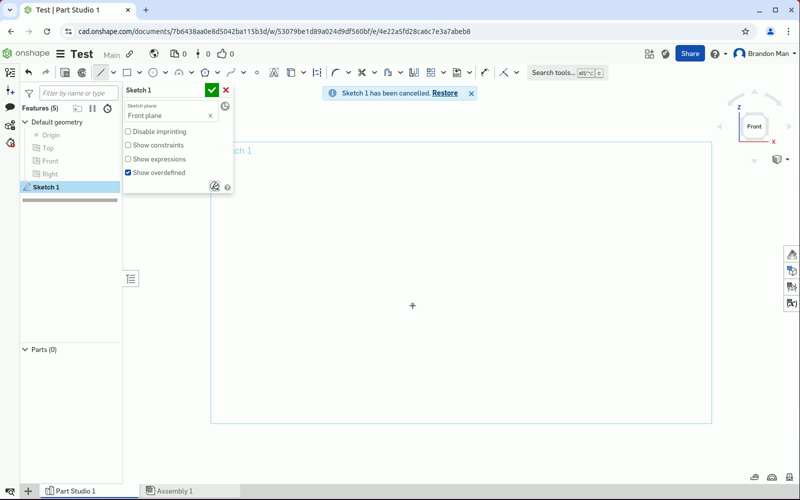
key_down(shift)
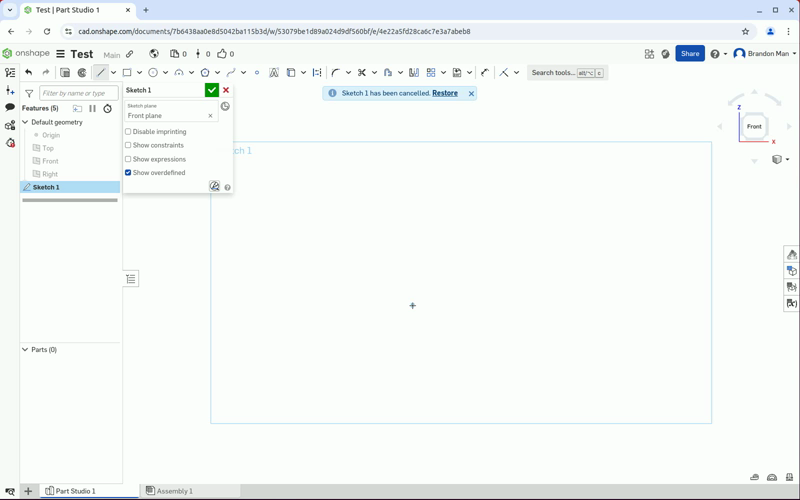
mouse_move(572, 305)
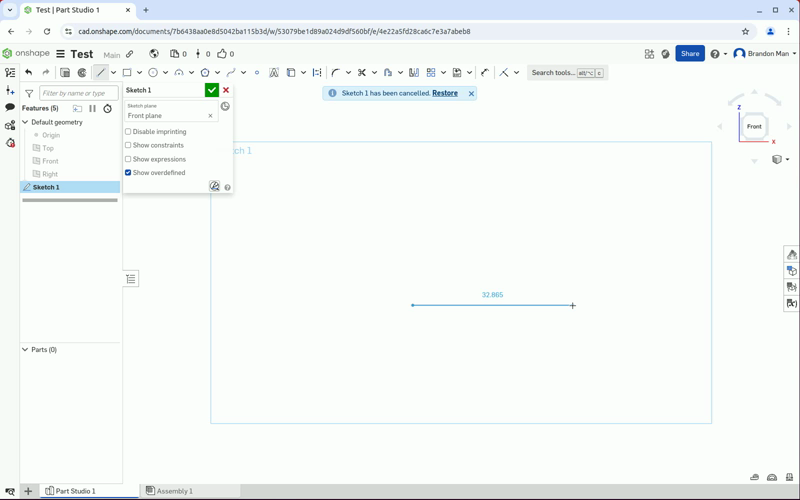
click(572, 305)
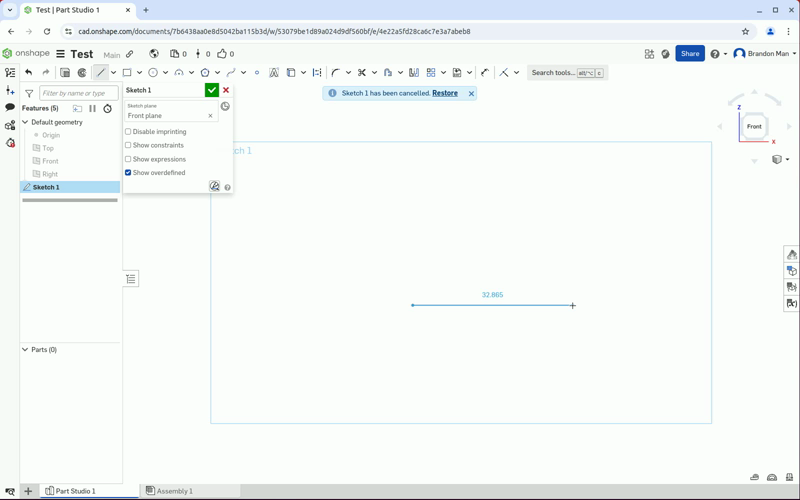
key_up(shift)
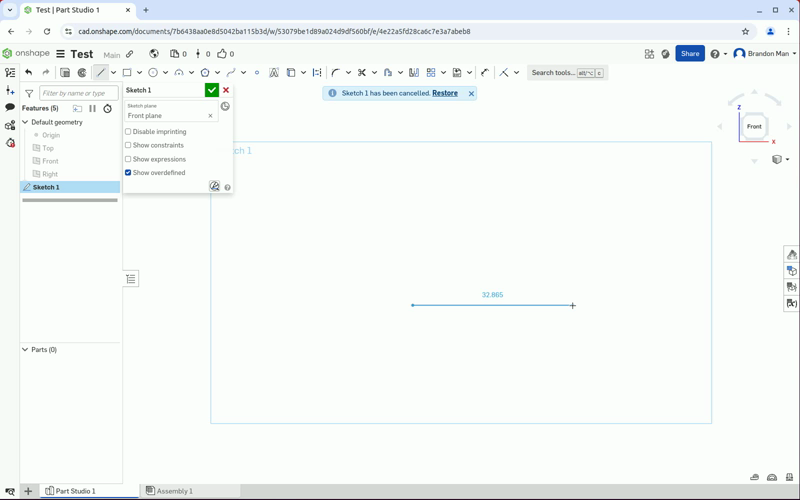
key_down(shift)
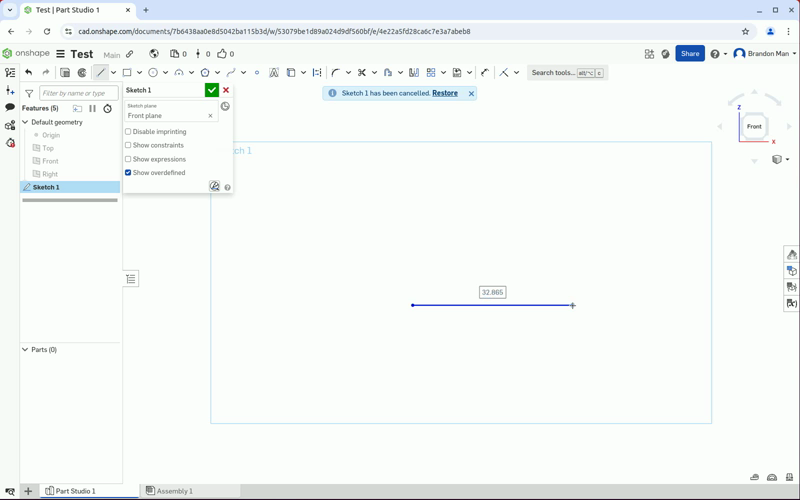
mouse_move(589, 305)
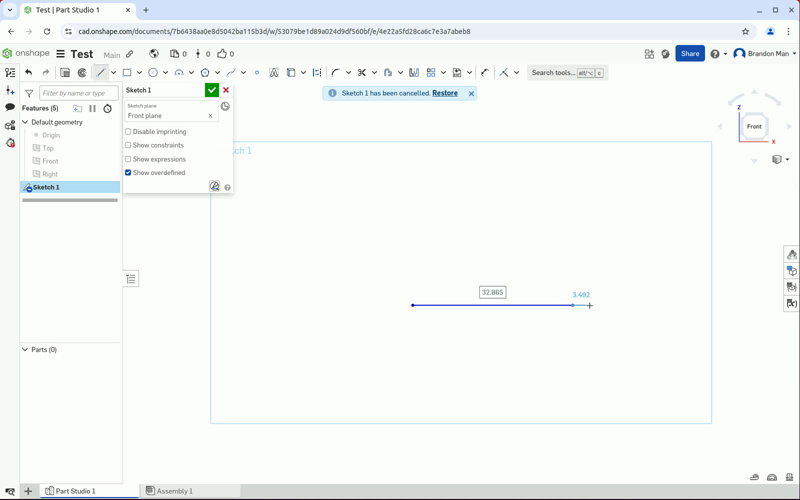
mouse_move(572, 252)
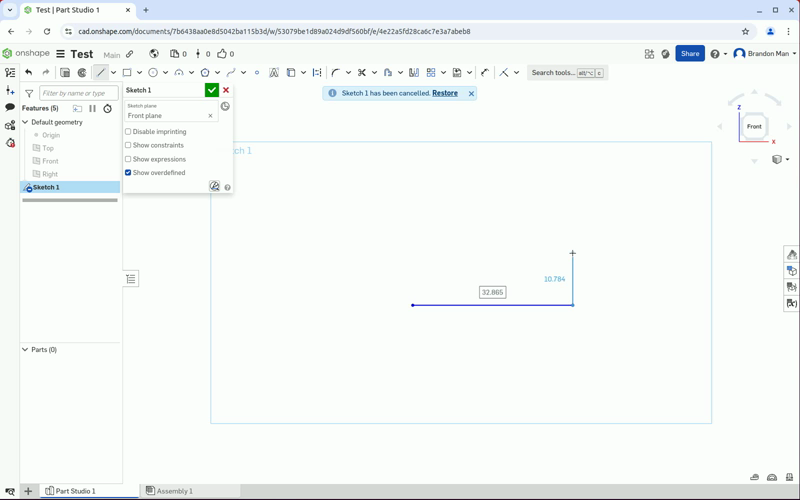
click(572, 252)
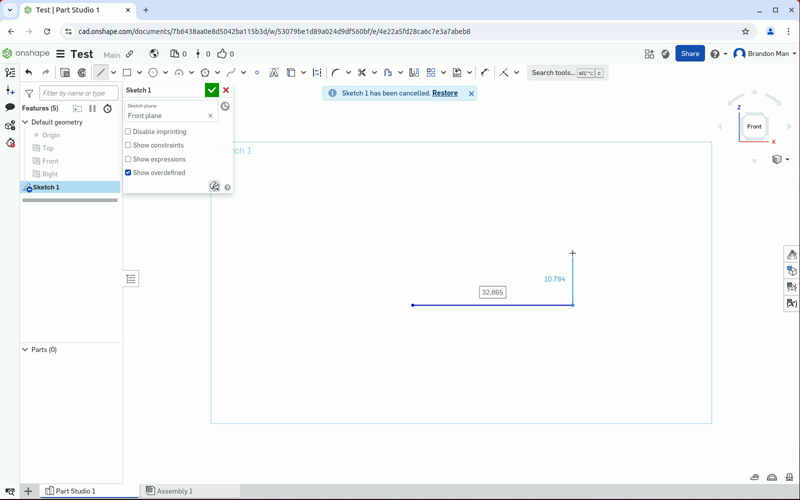
key_up(shift)
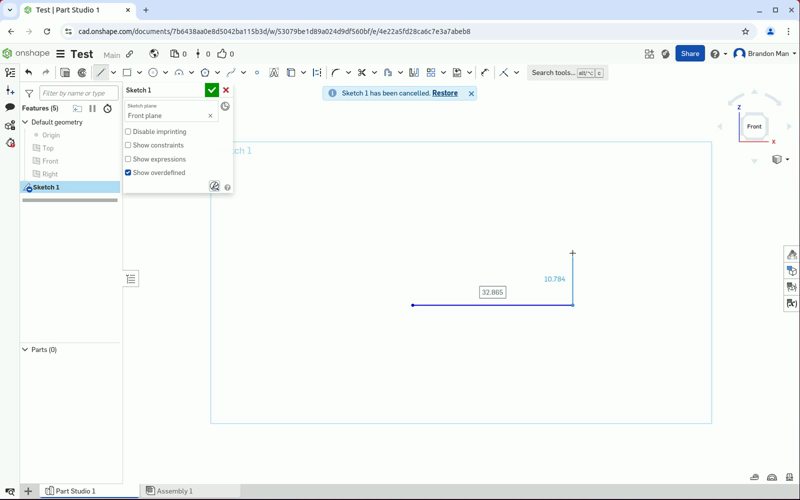
key_down(shift)
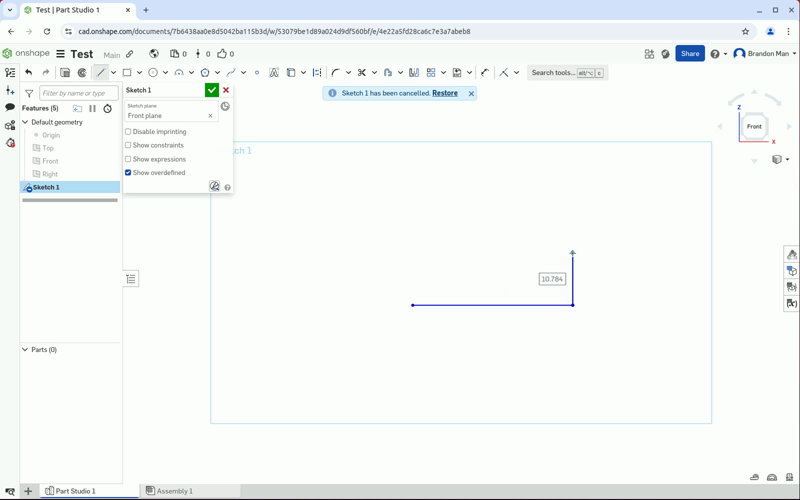
mouse_move(412, 252)
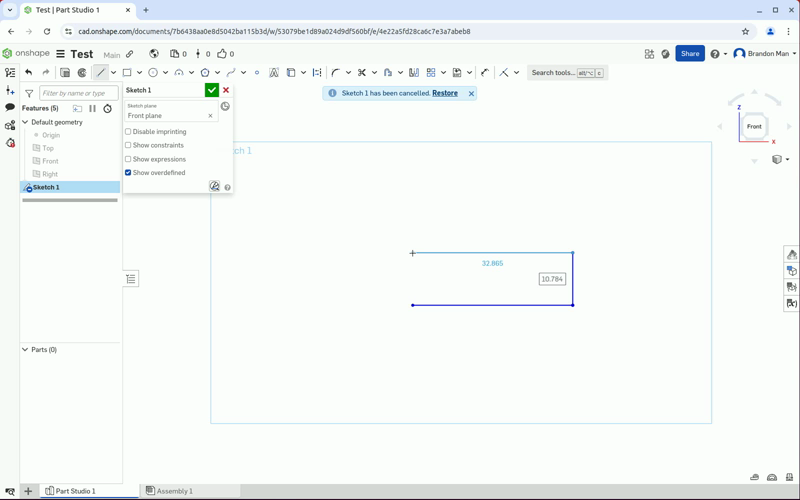
click(412, 252)
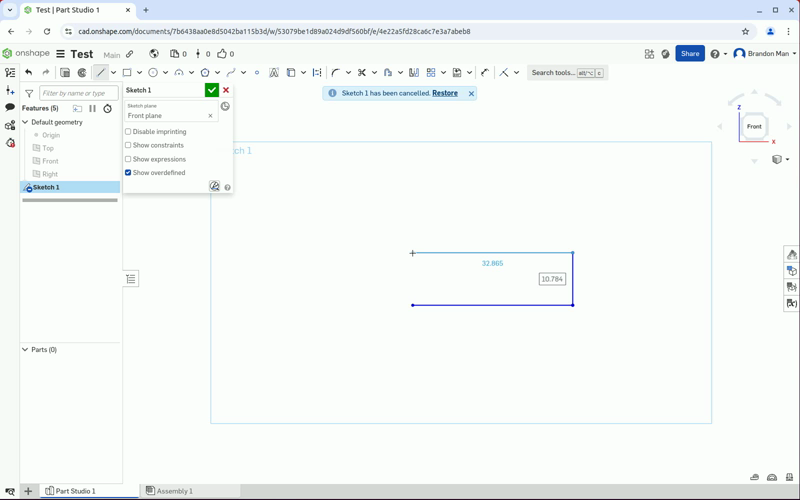
key_up(shift)
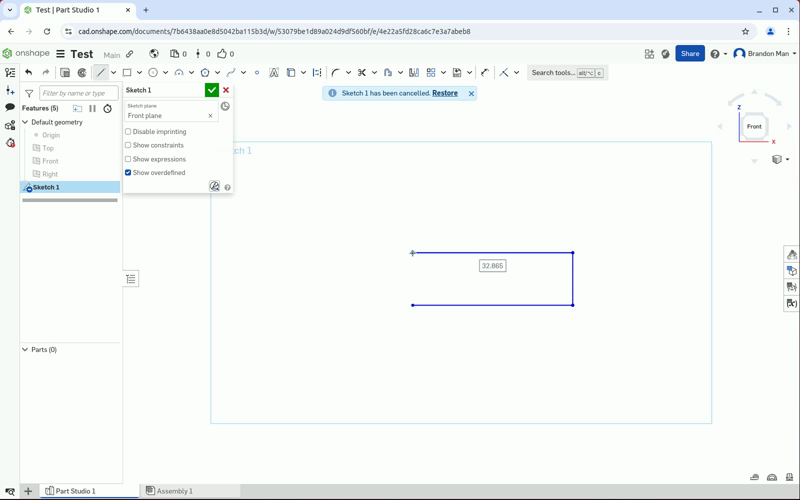
mouse_move(442, 252)
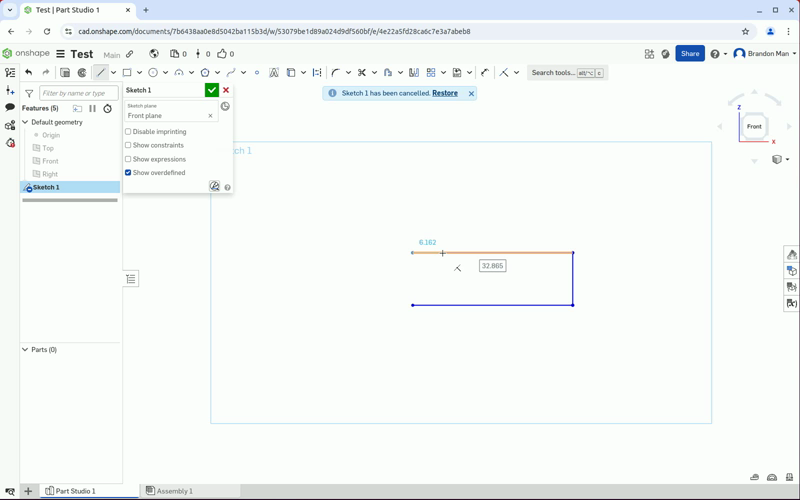
key_down(shift)
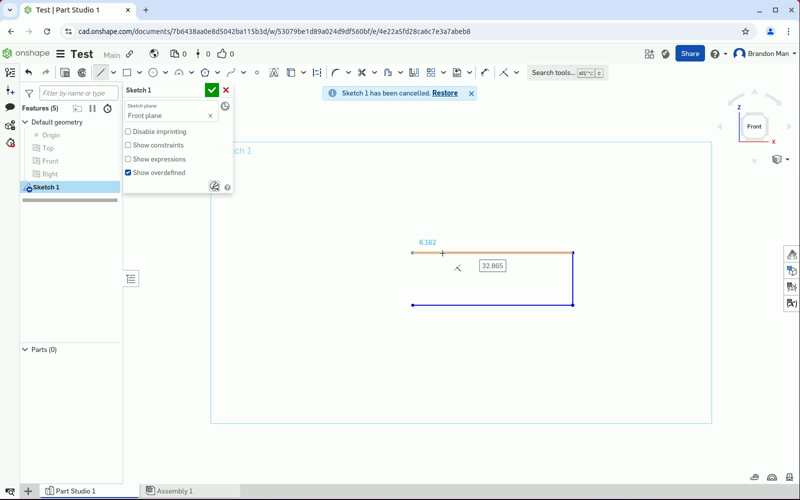
mouse_move(412, 305)
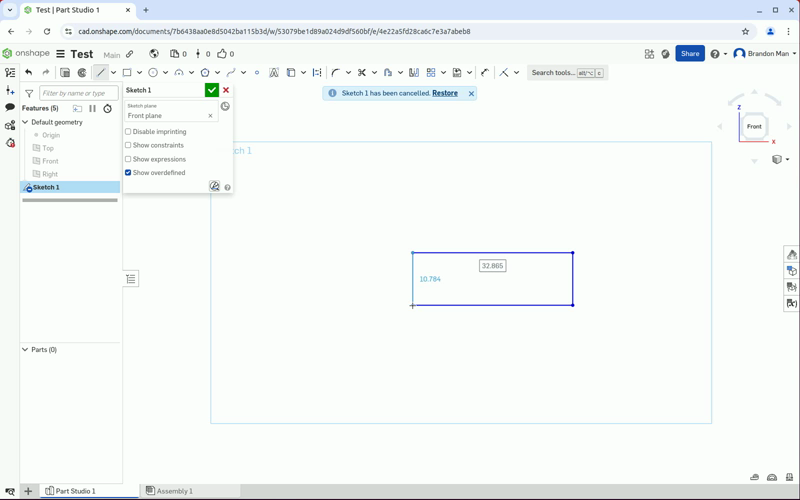
key_up(shift)
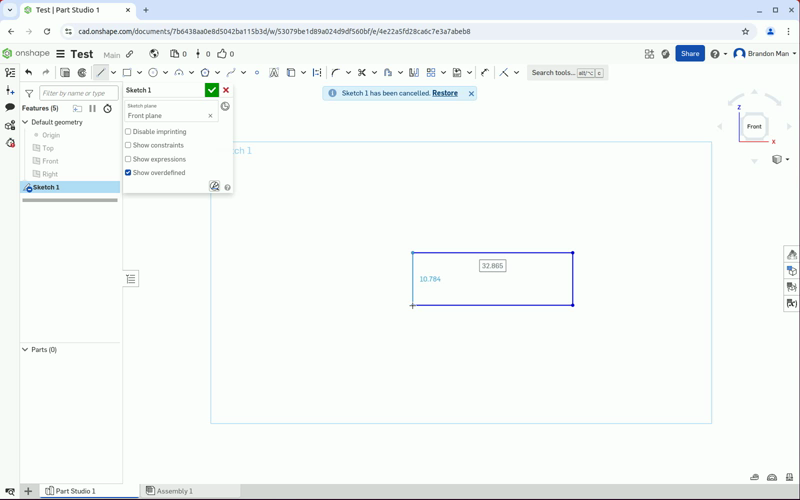
click(412, 305)
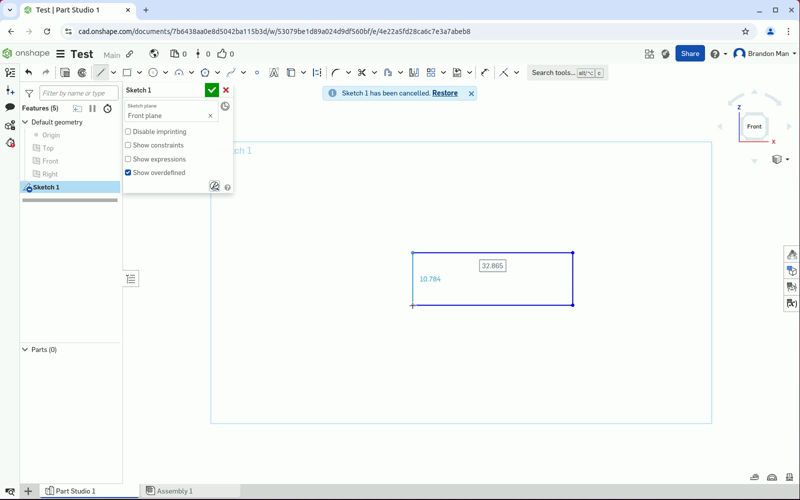
key(esc)
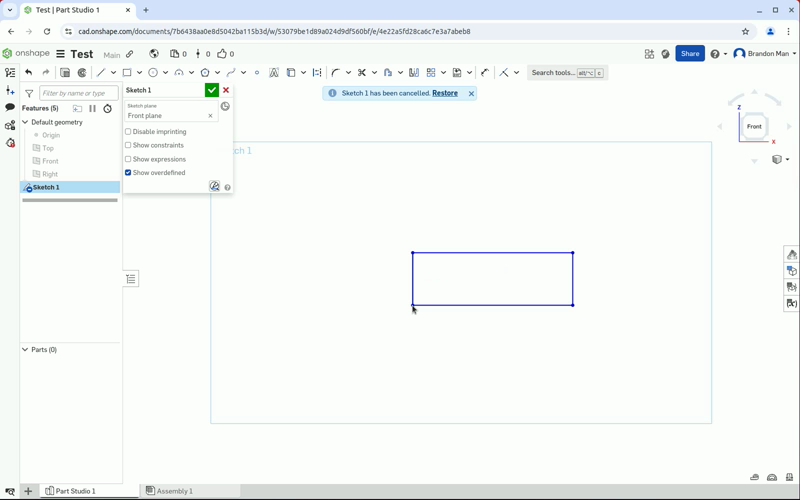
mouse_move(557, 263)
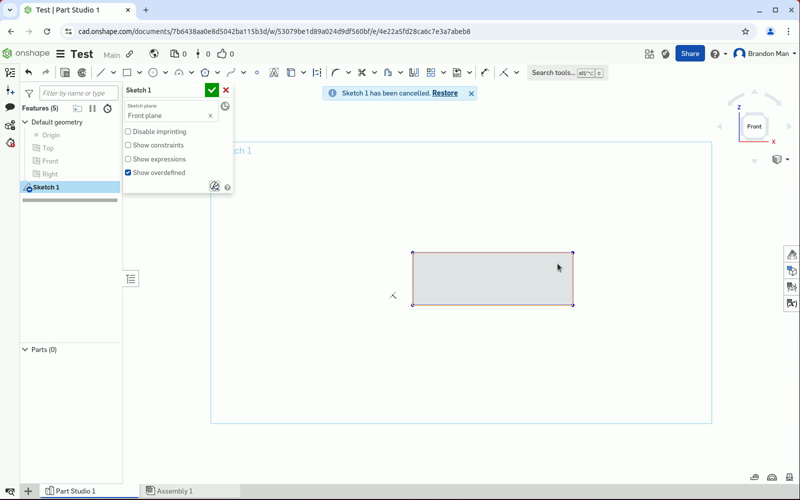
click(557, 263)
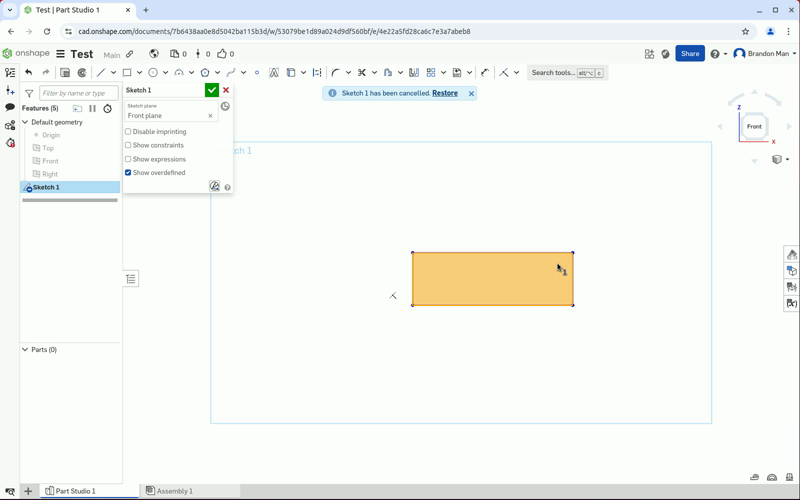
mouse_move(73, 352)
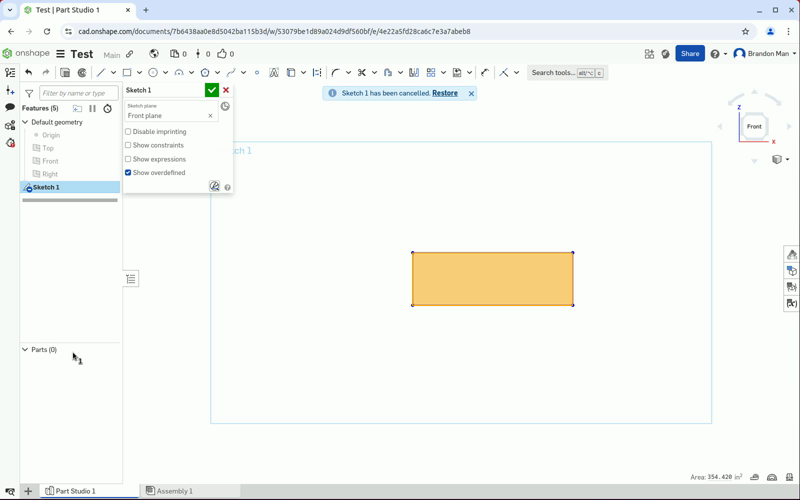
key(shift+y)
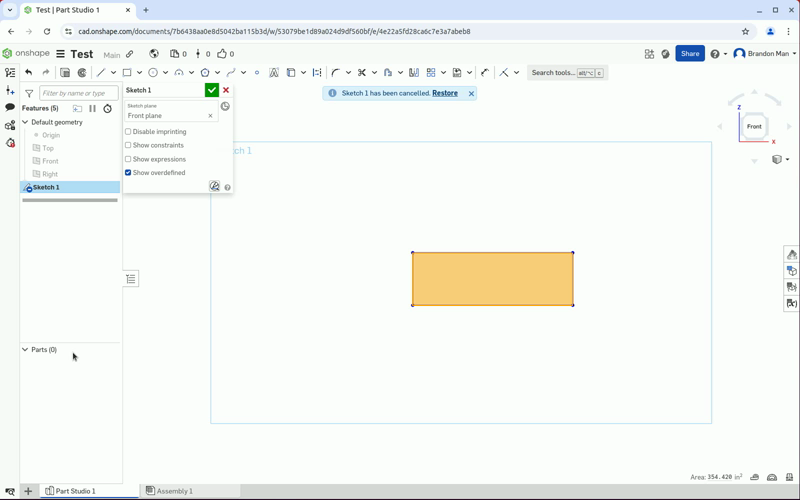
key(shift+e)
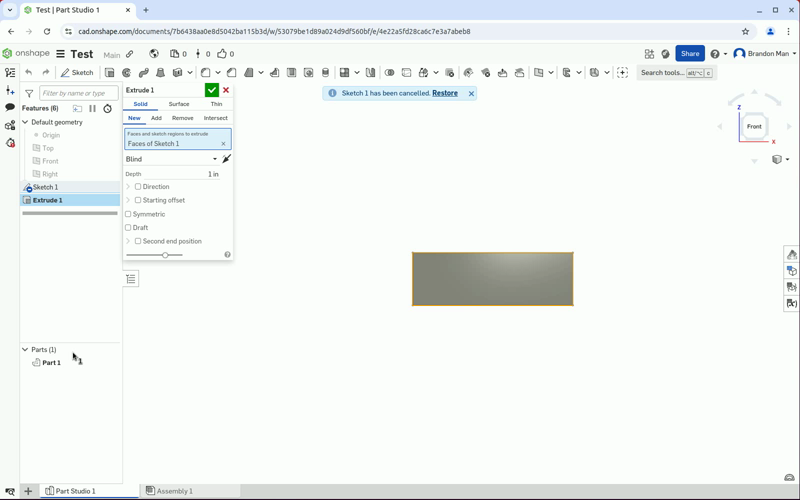
mouse_move(143, 106)
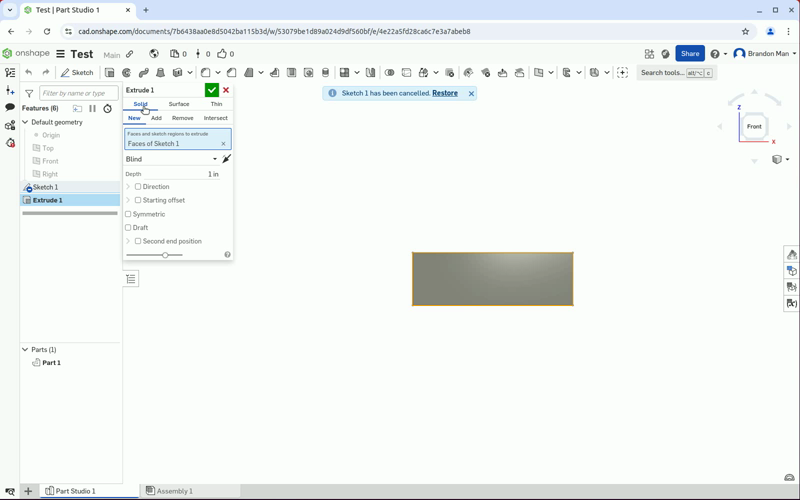
click(143, 106)
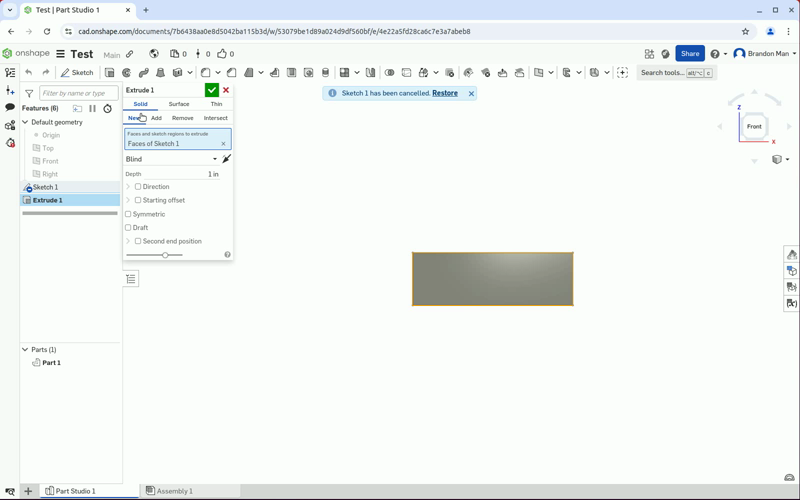
mouse_move(137, 120)
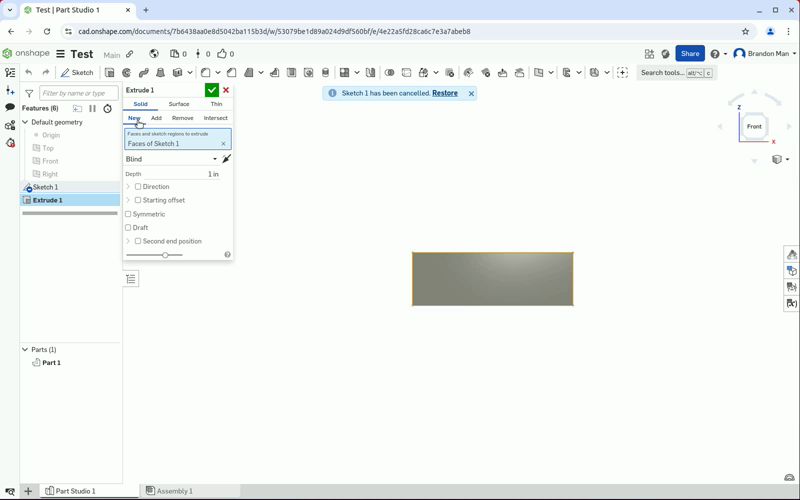
click(137, 120)
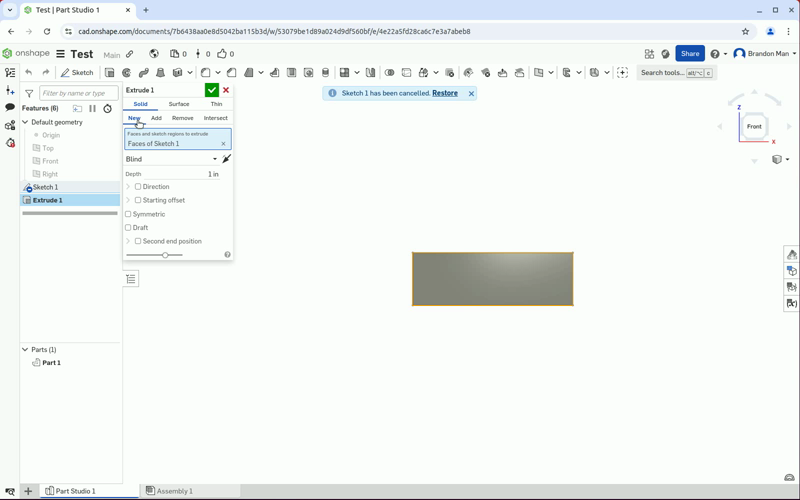
key(tab, 4)
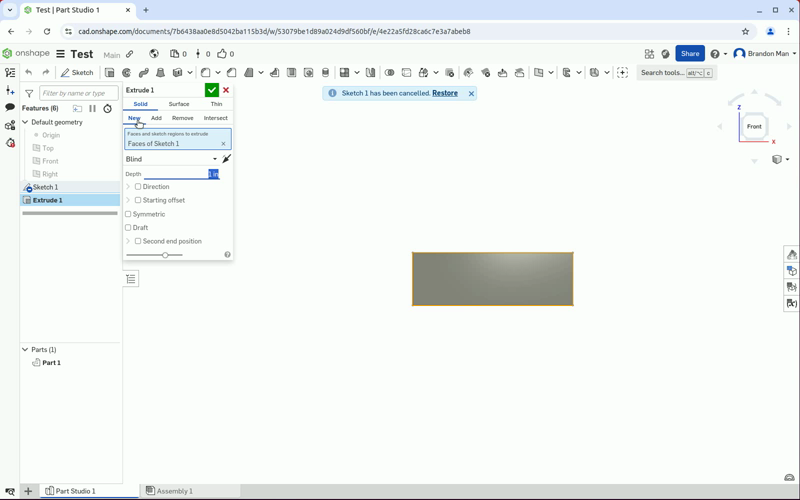
text(0.963)
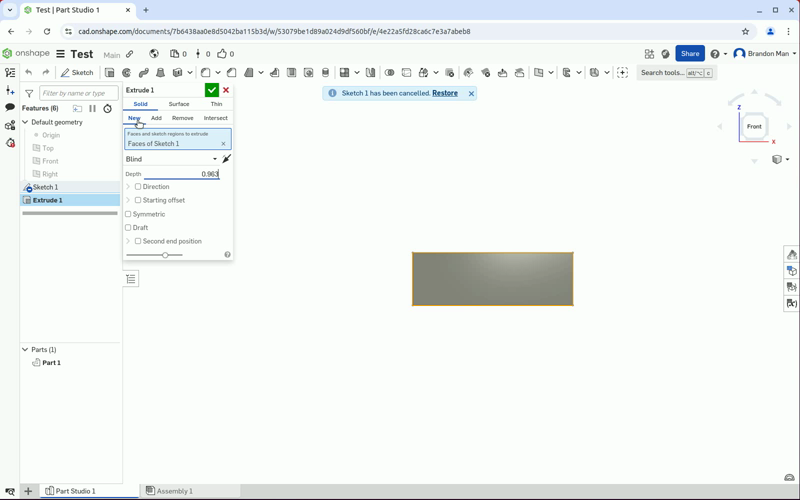
key(enter)
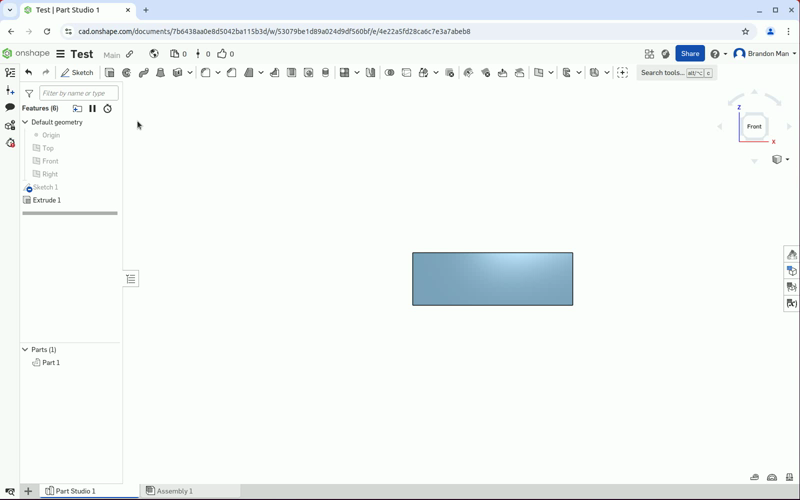
key(shift+h)
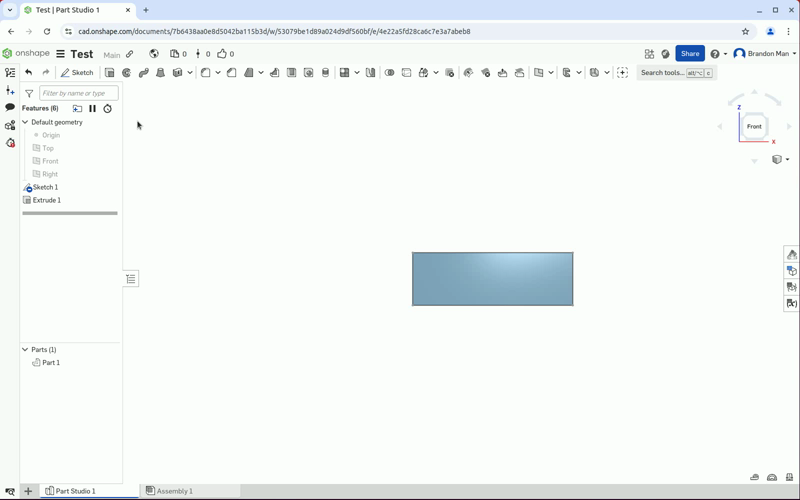
key(shift+h)
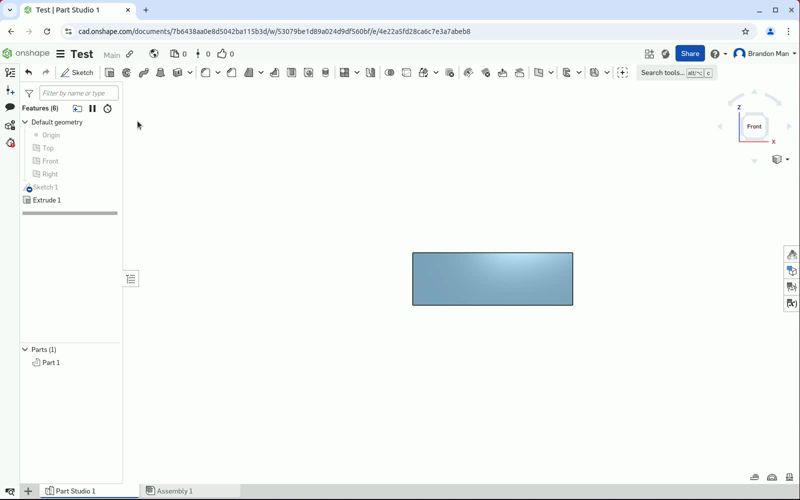
mouse_move(73, 189)
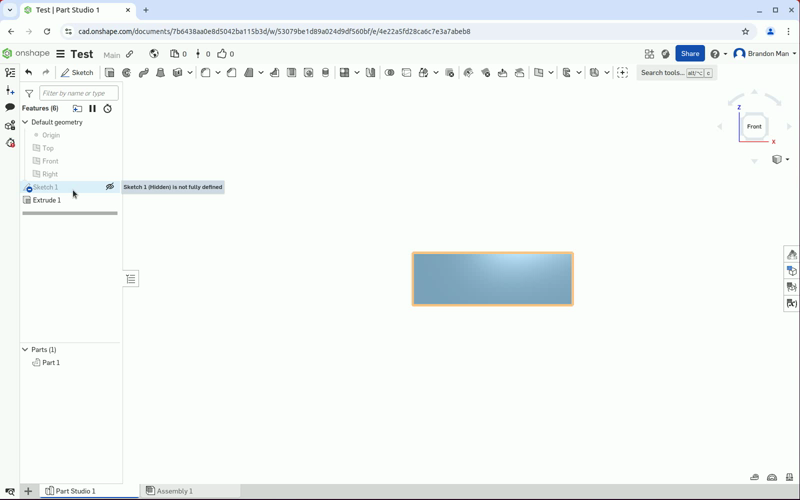
click(73, 189)
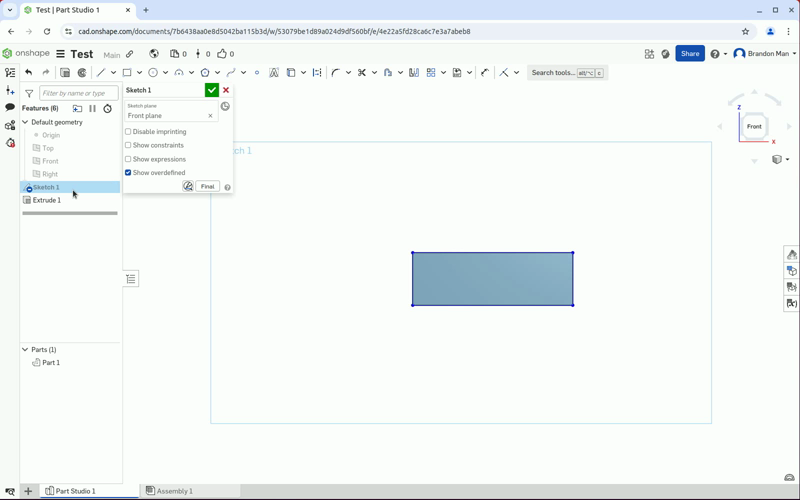
mouse_move(229, 92)
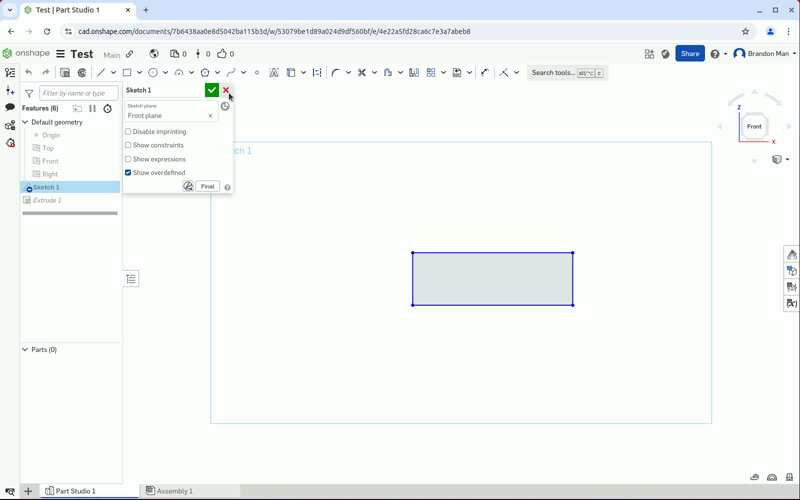
click(229, 92)
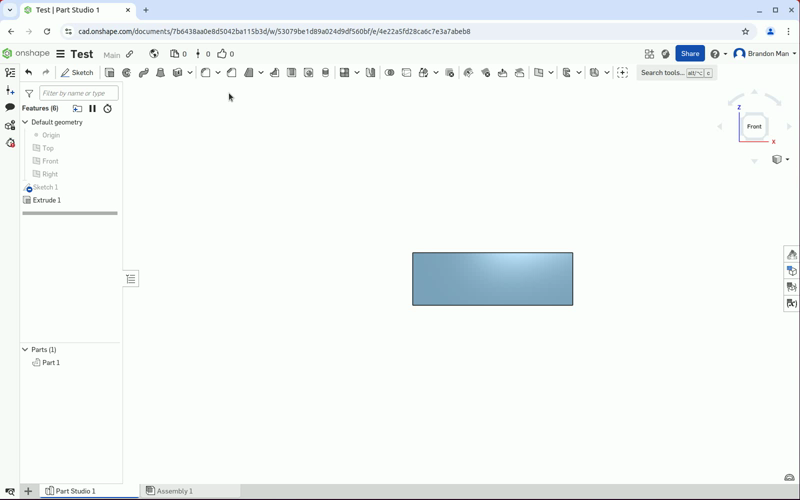
mouse_move(541, 75)
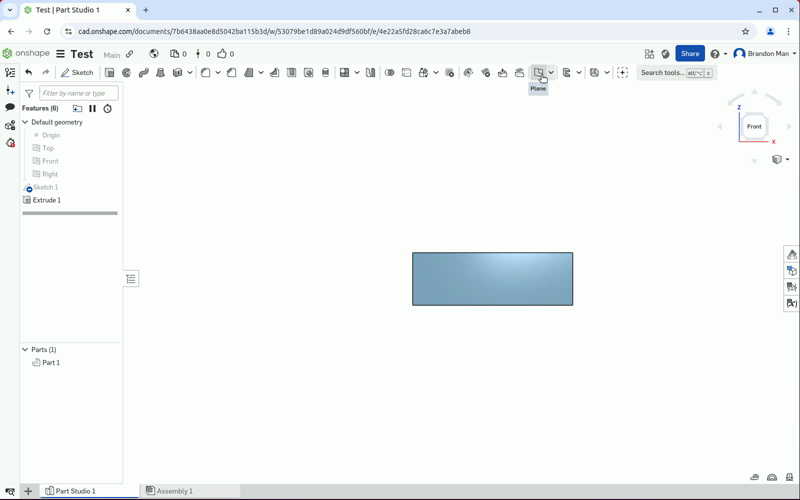
click(541, 75)
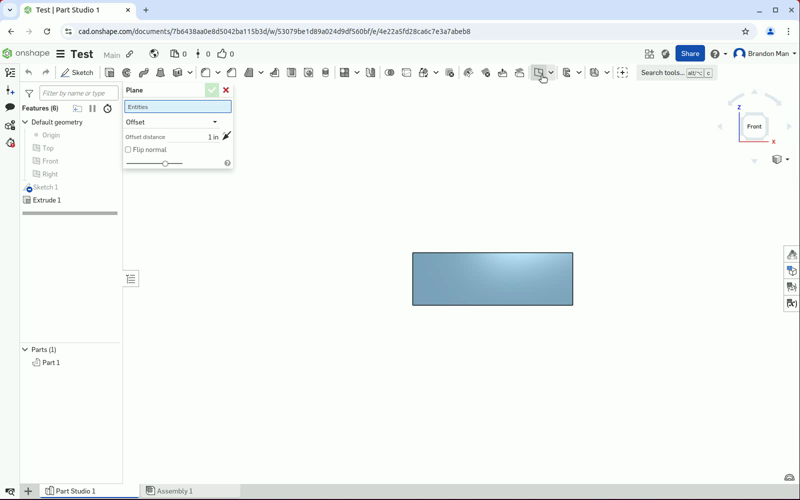
mouse_move(73, 163)
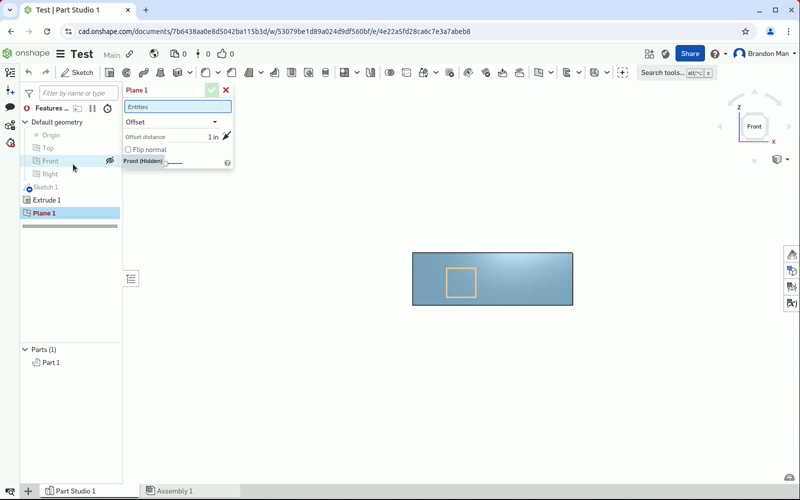
click(73, 163)
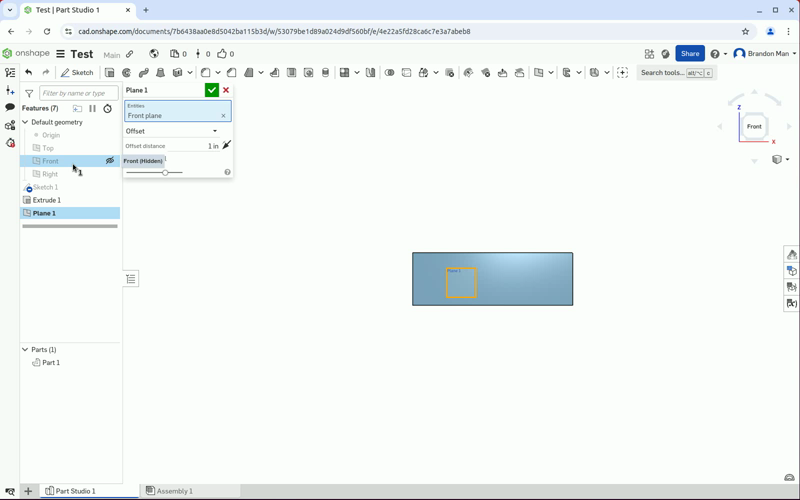
key(tab, 2)
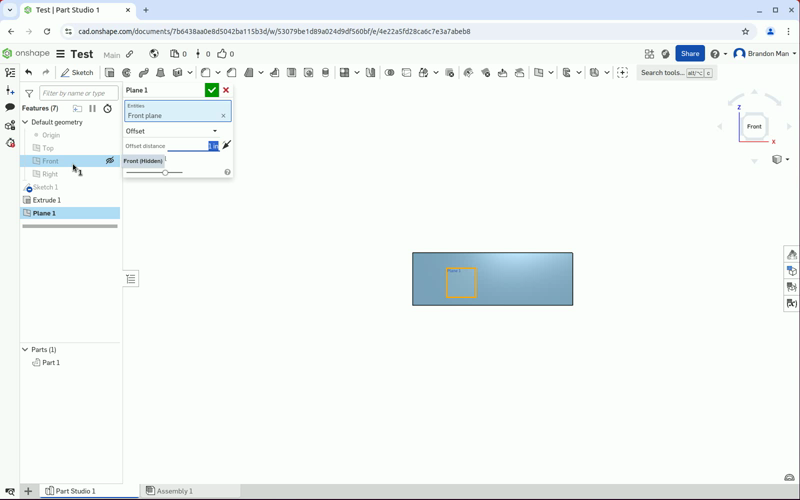
text(0.955)
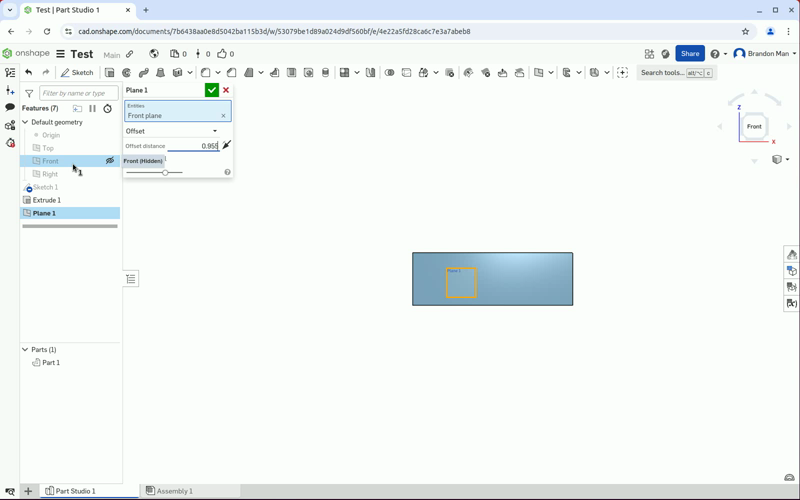
key(enter, 2)
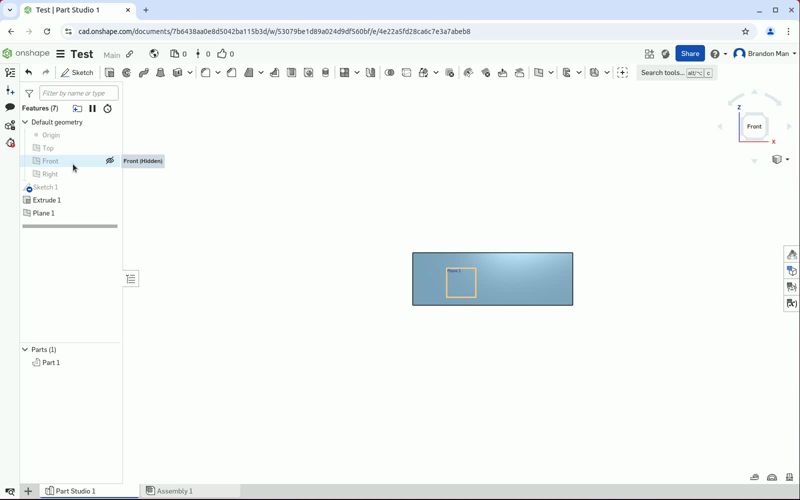
key(shift+s)
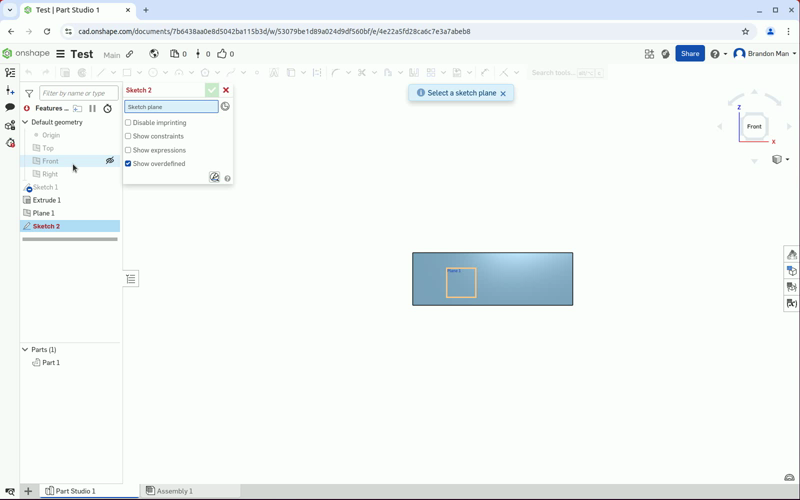
mouse_move(73, 215)
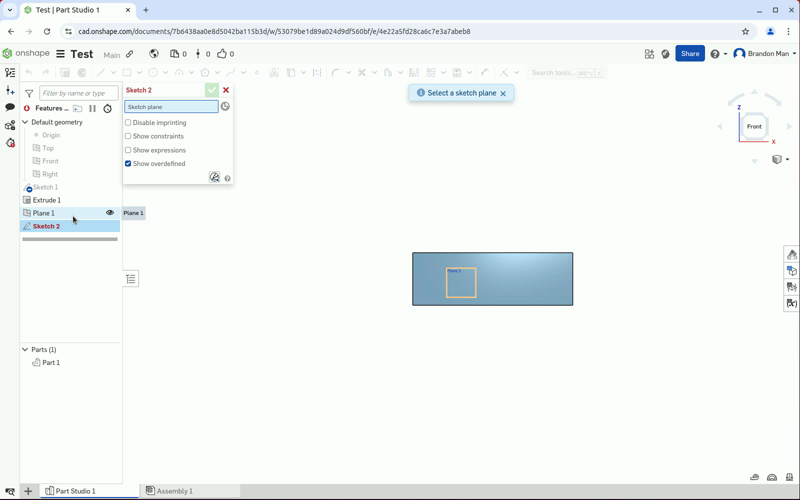
click(73, 215)
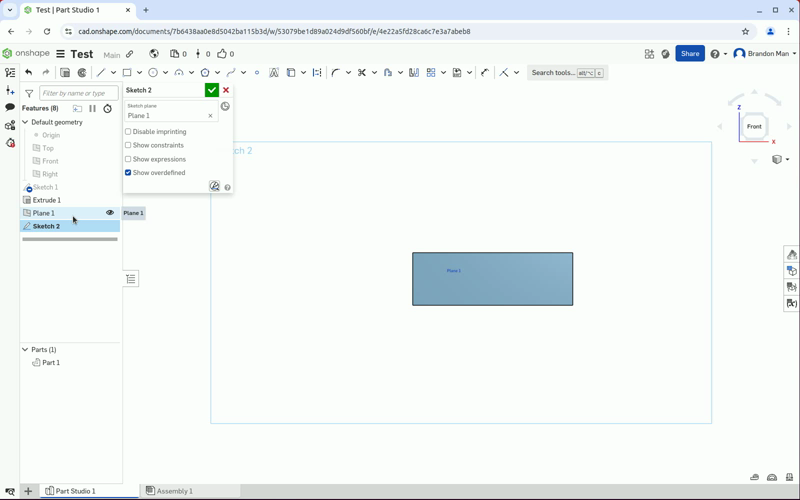
mouse_move(73, 352)
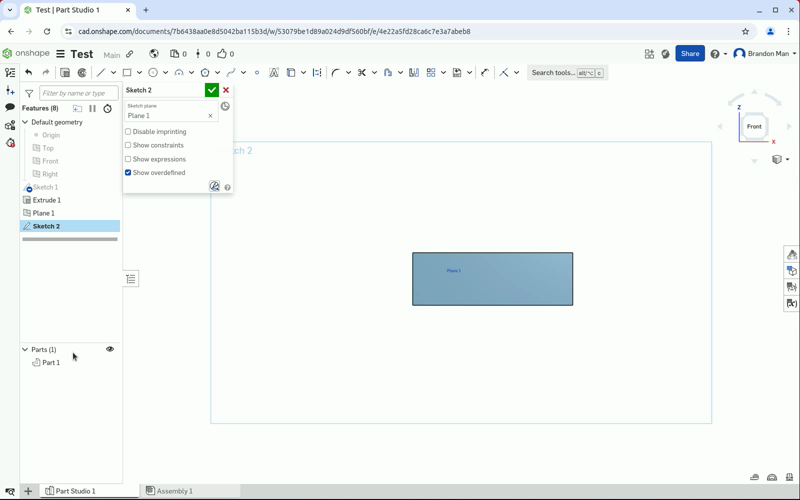
key(y)
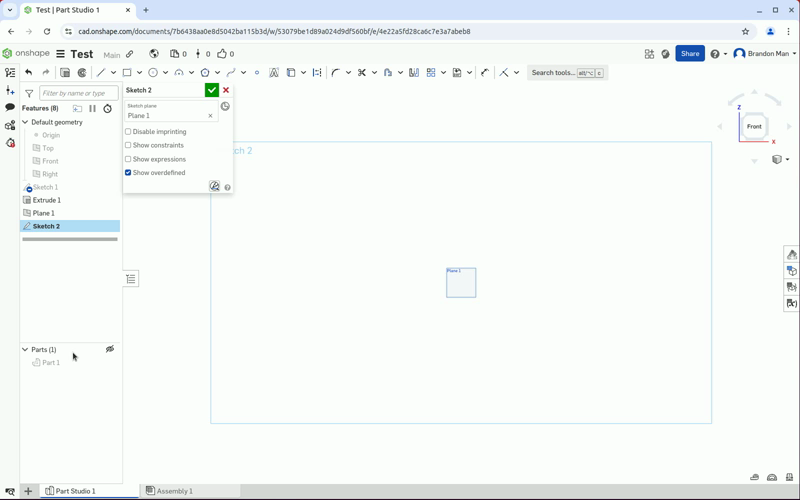
key(c)
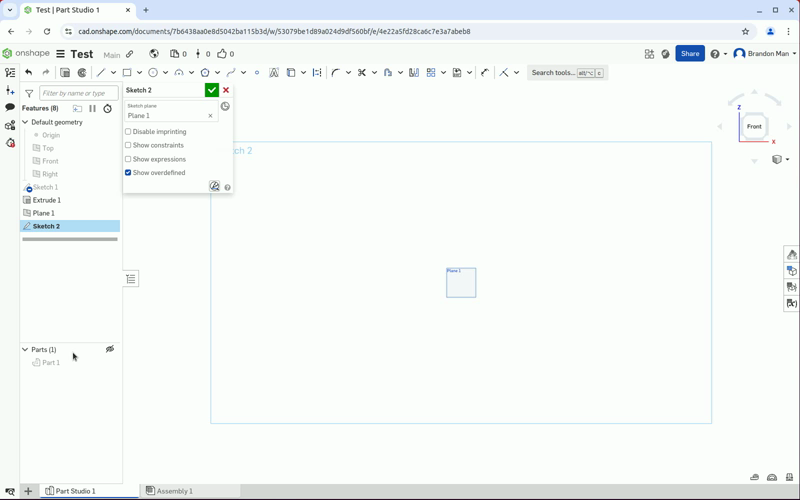
key_down(shift)
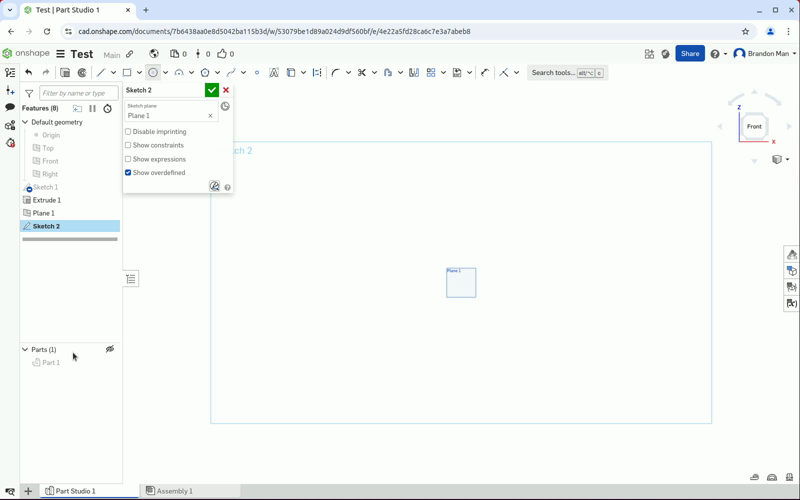
mouse_move(428, 278)
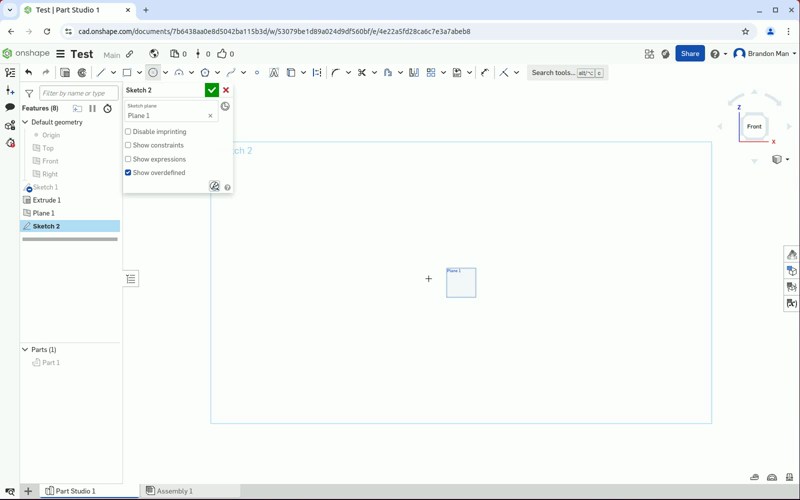
click(428, 278)
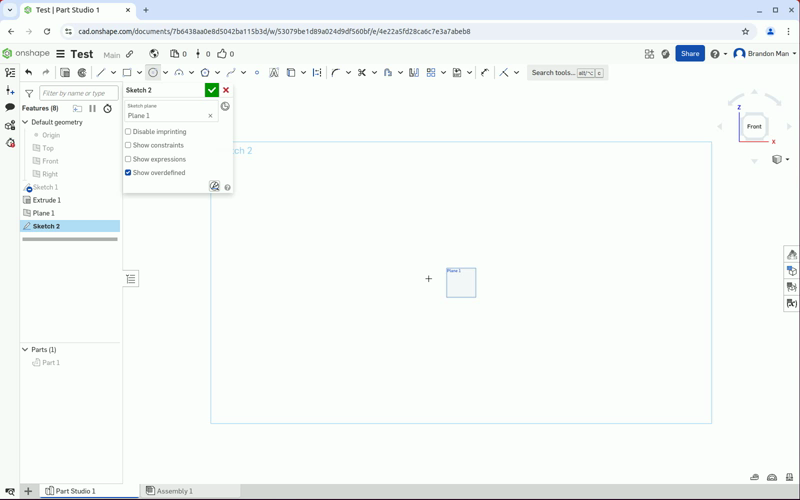
key_up(shift)
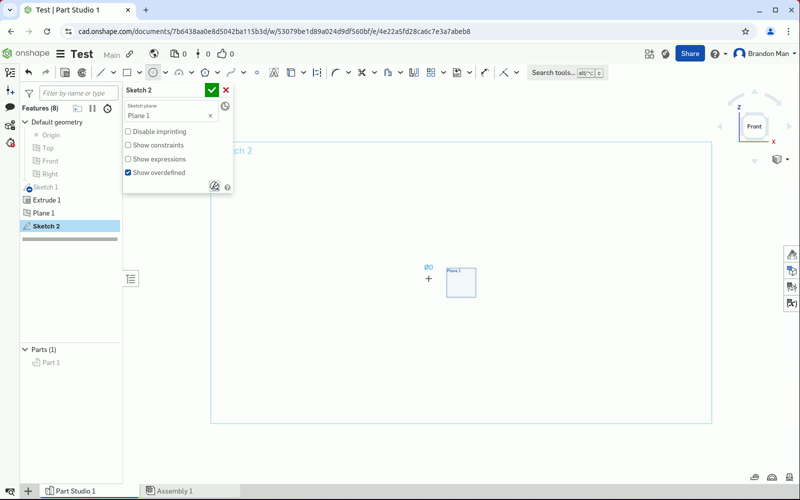
mouse_move(431, 278)
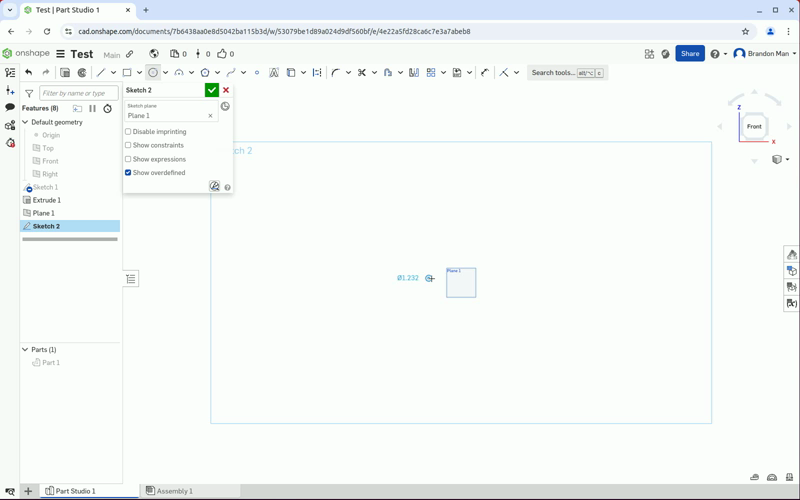
click(431, 278)
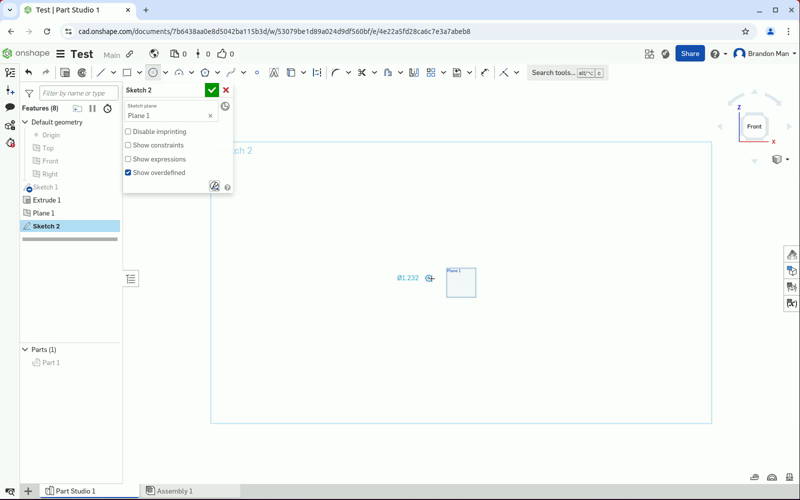
key(esc)
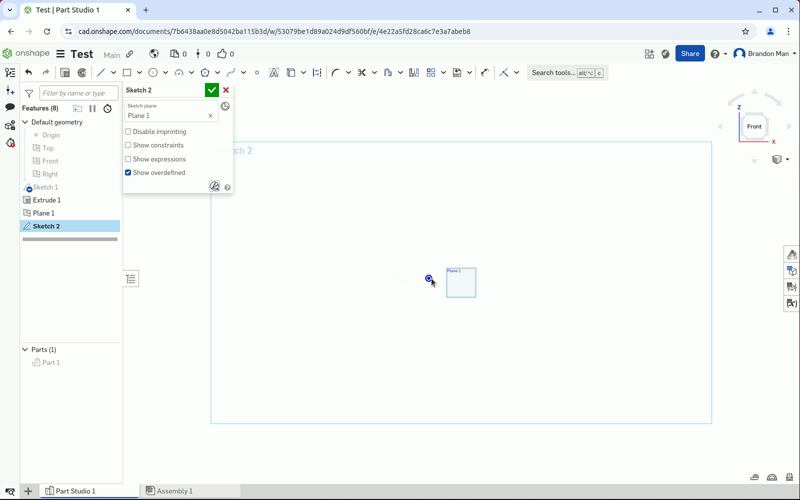
mouse_move(431, 277)
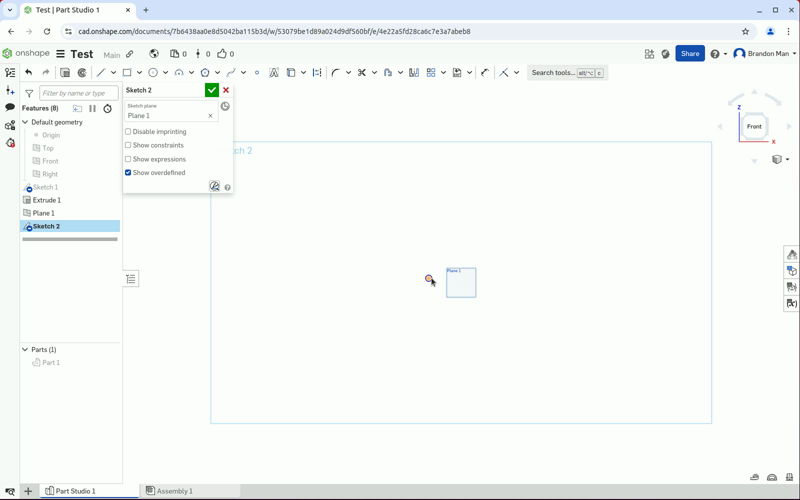
scroll(6)
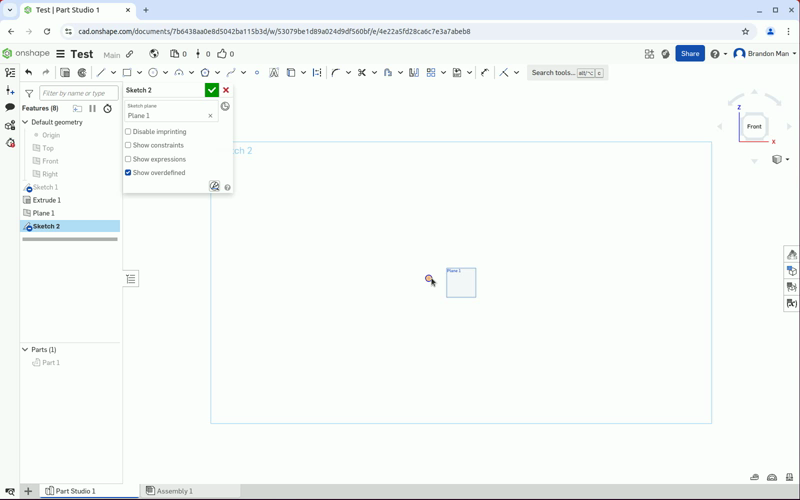
scroll(6)
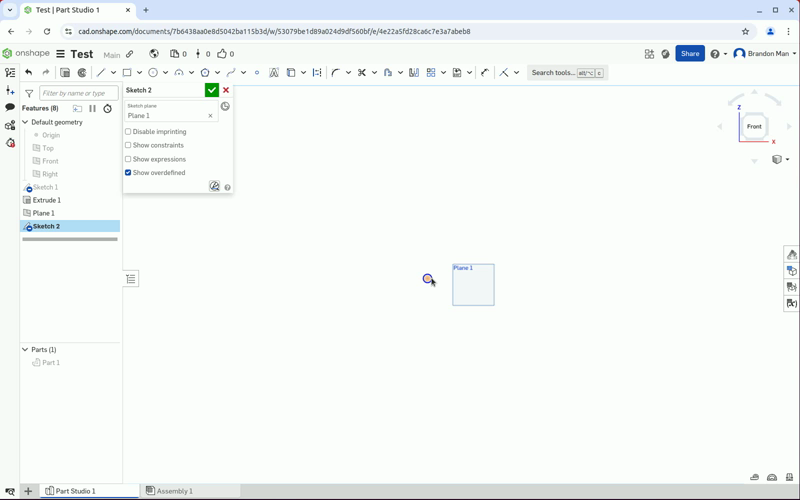
scroll(6)
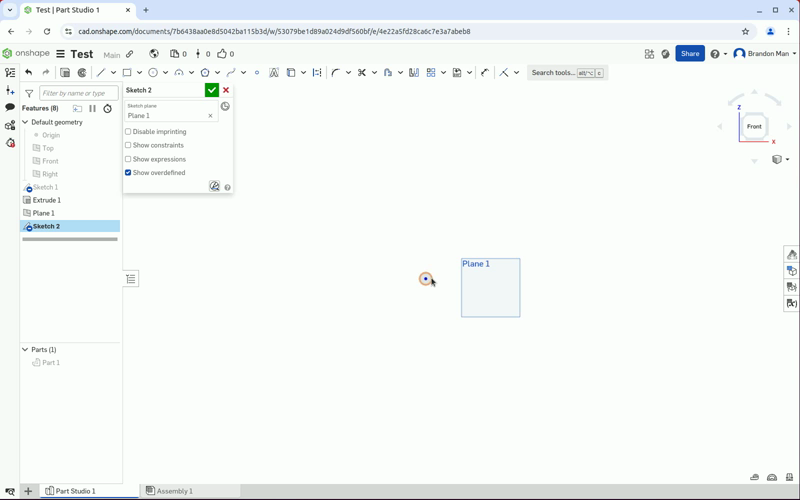
scroll(6)
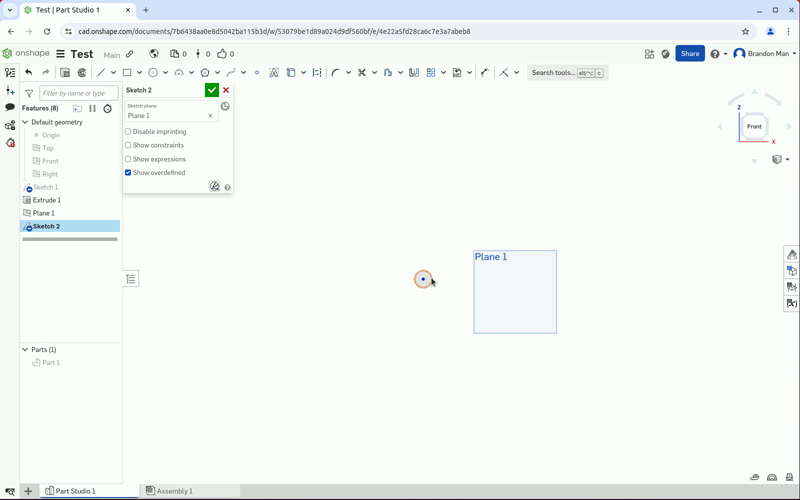
scroll(6)
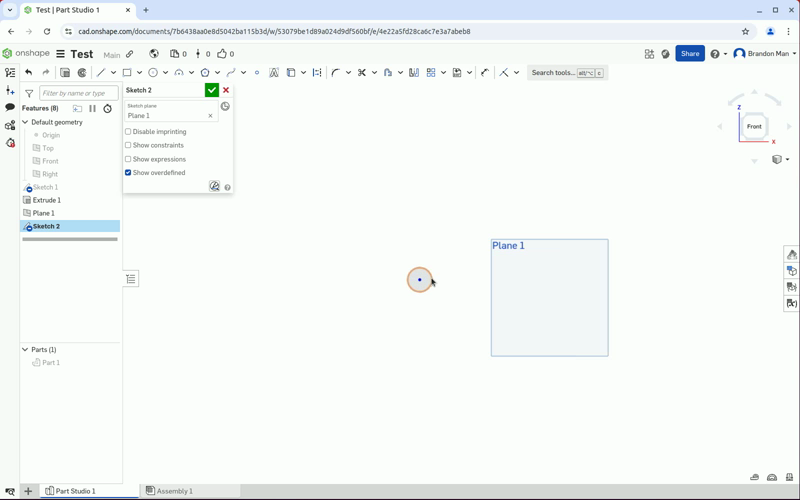
scroll(6)
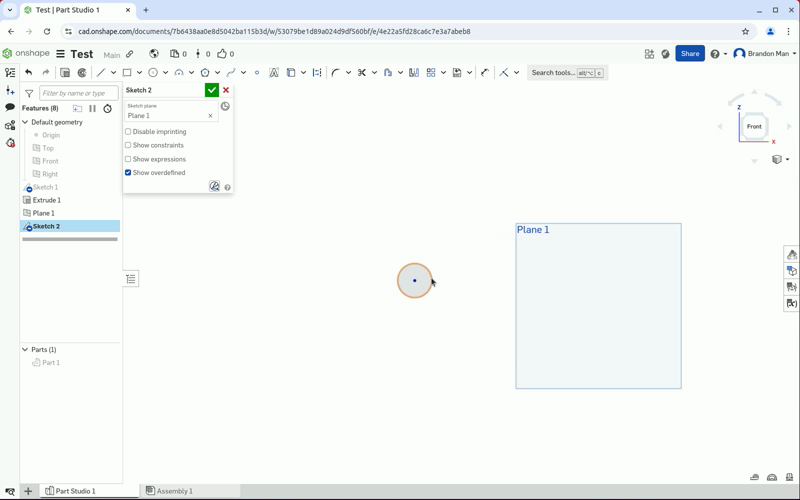
scroll(6)
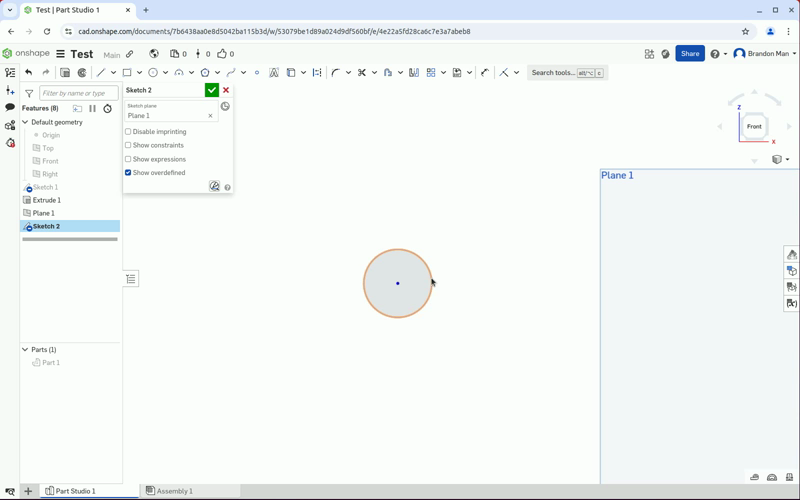
click(431, 277)
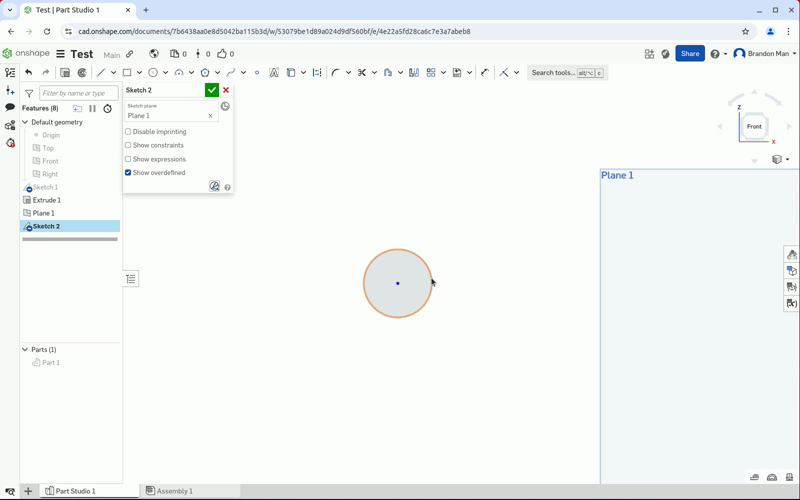
scroll(-6)
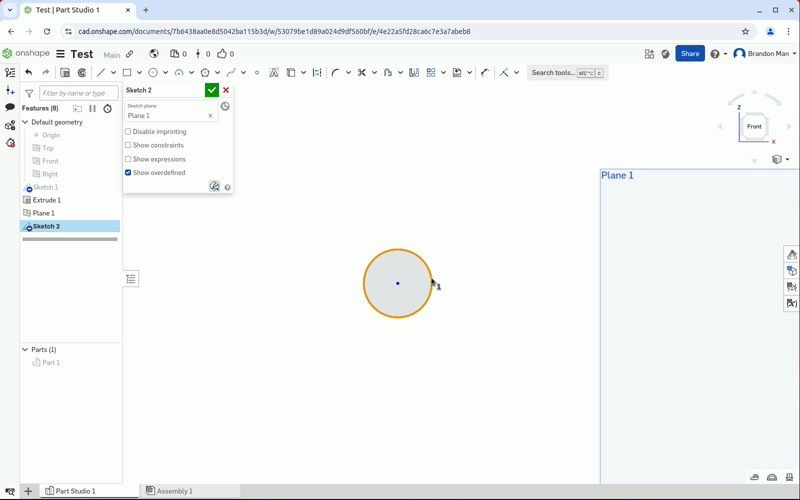
scroll(-6)
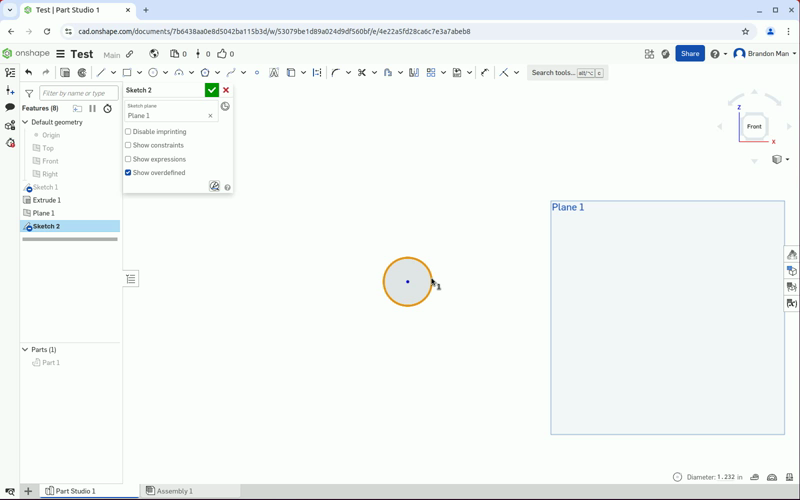
scroll(-6)
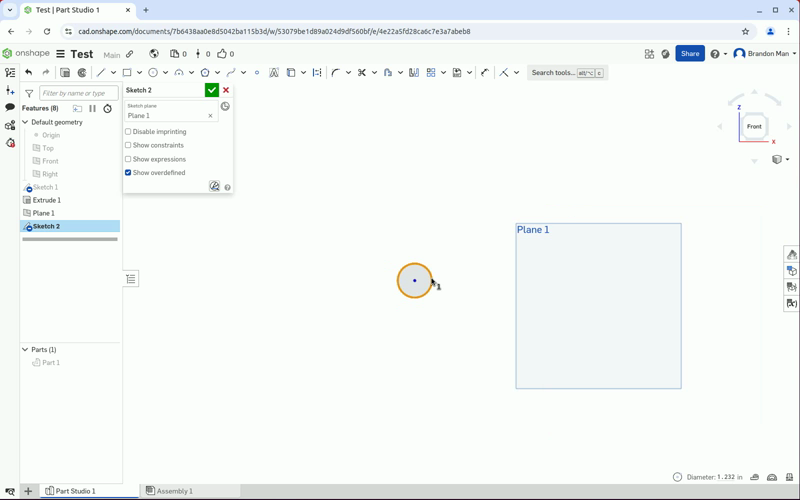
scroll(-6)
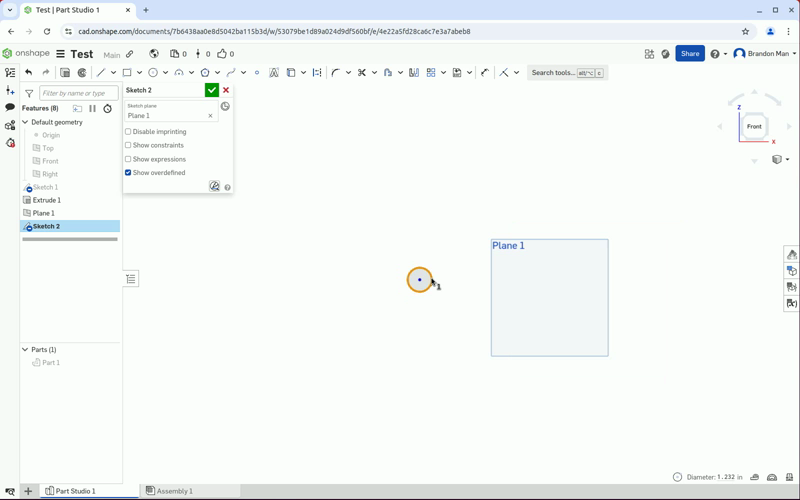
scroll(-6)
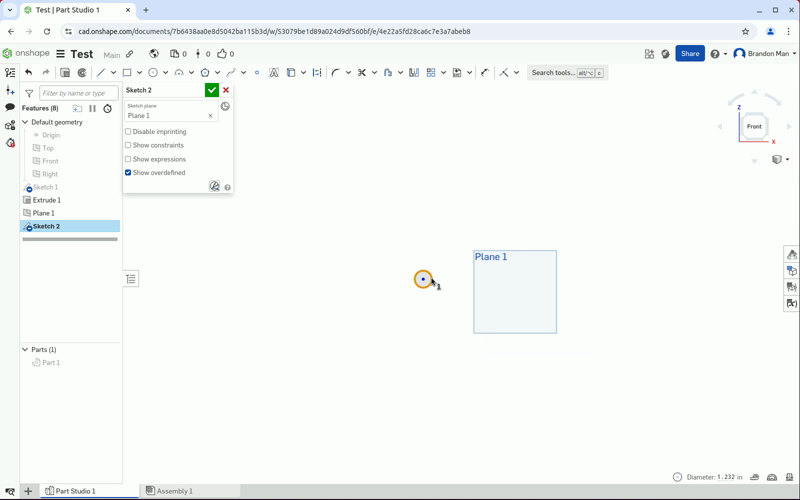
scroll(-6)
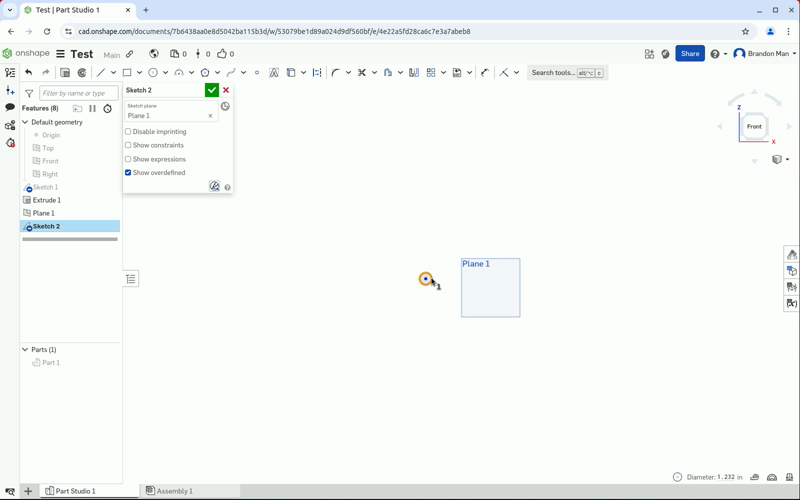
scroll(-6)
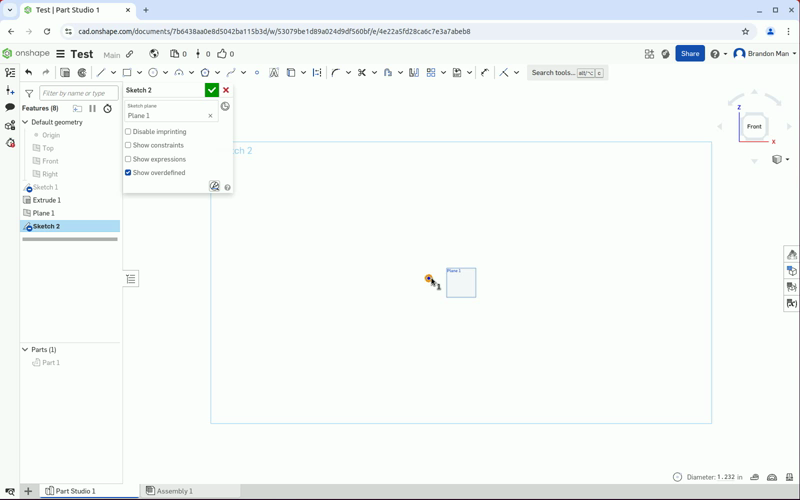
mouse_move(73, 352)
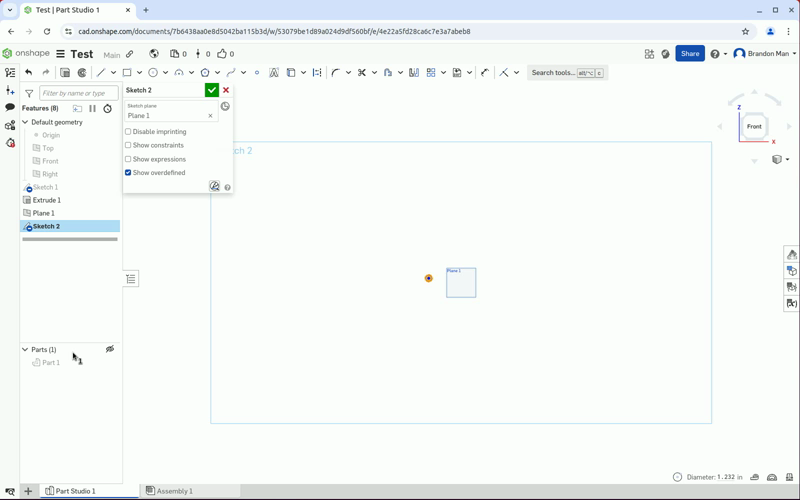
key(shift+y)
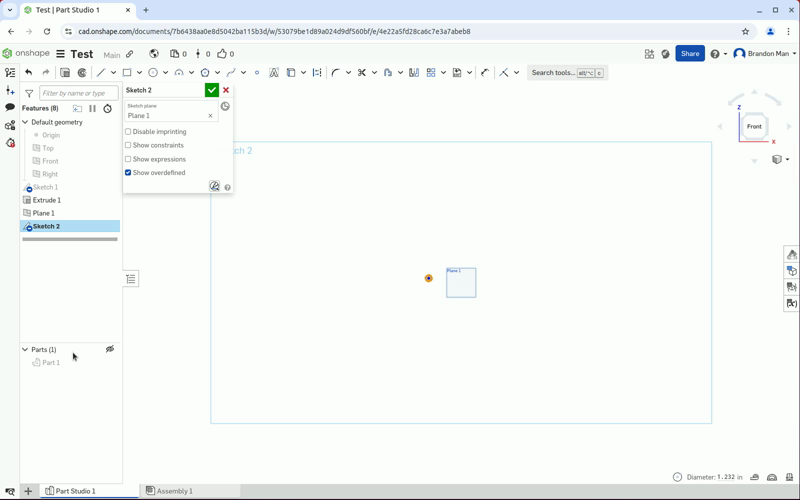
key(shift+e)
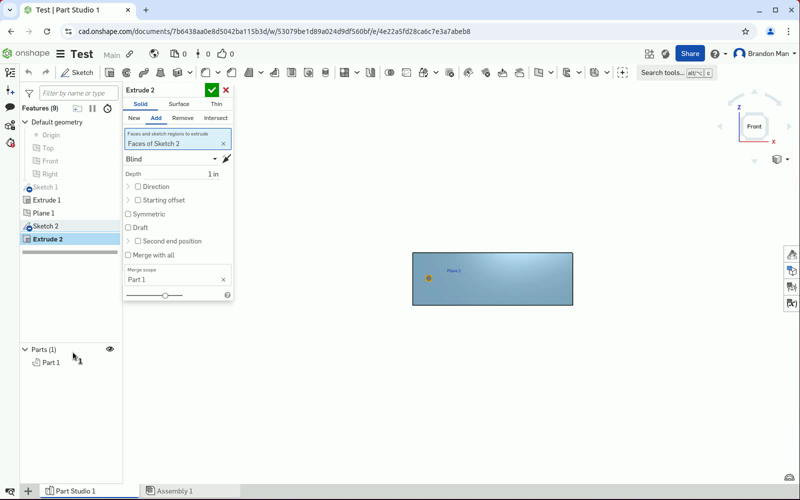
mouse_move(143, 106)
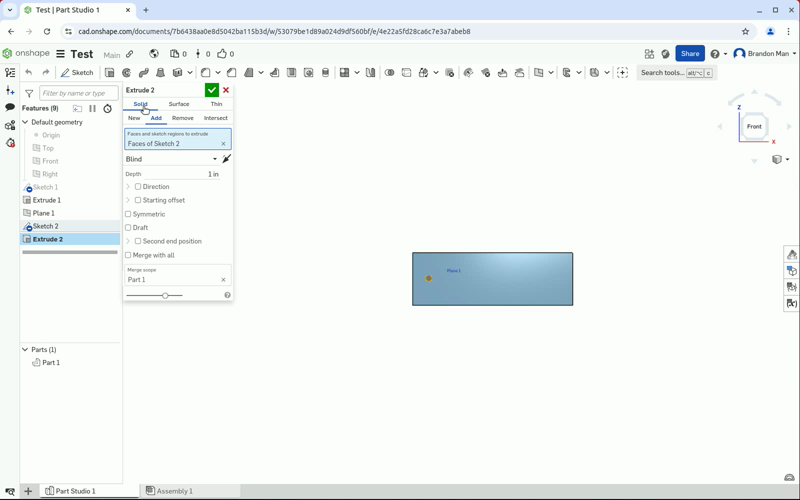
click(143, 106)
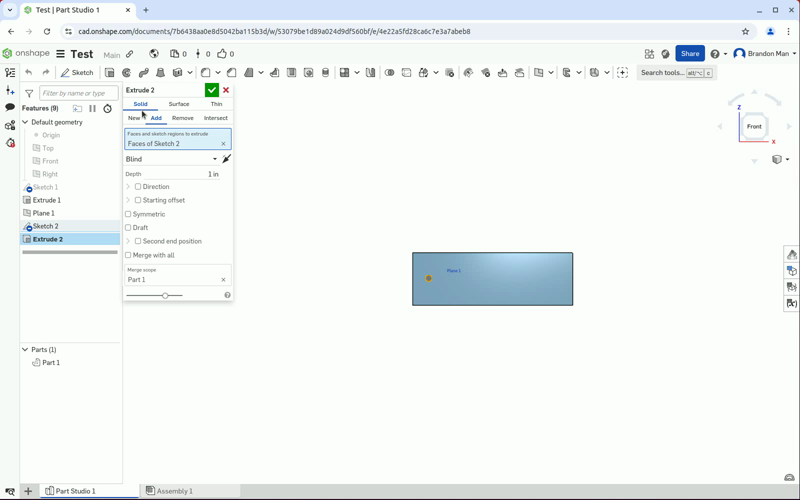
mouse_move(137, 120)
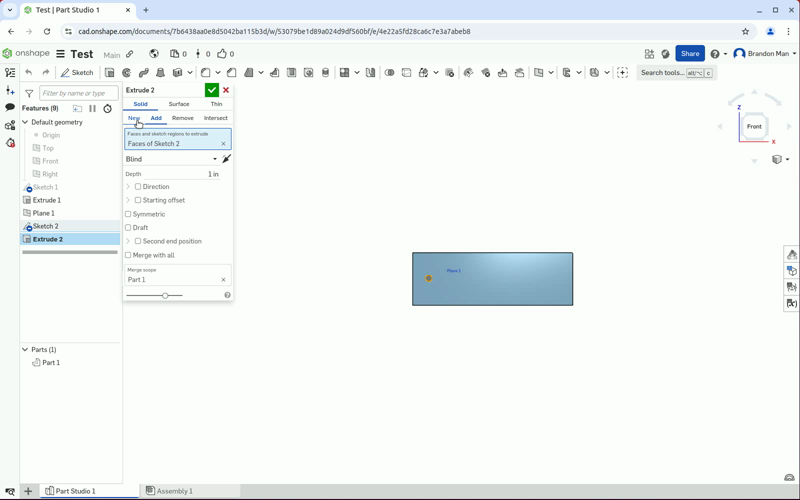
click(137, 120)
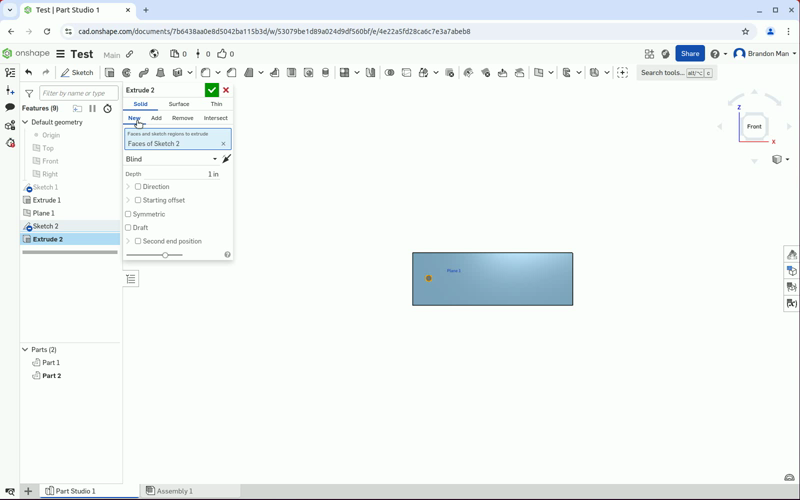
key(tab, 4)
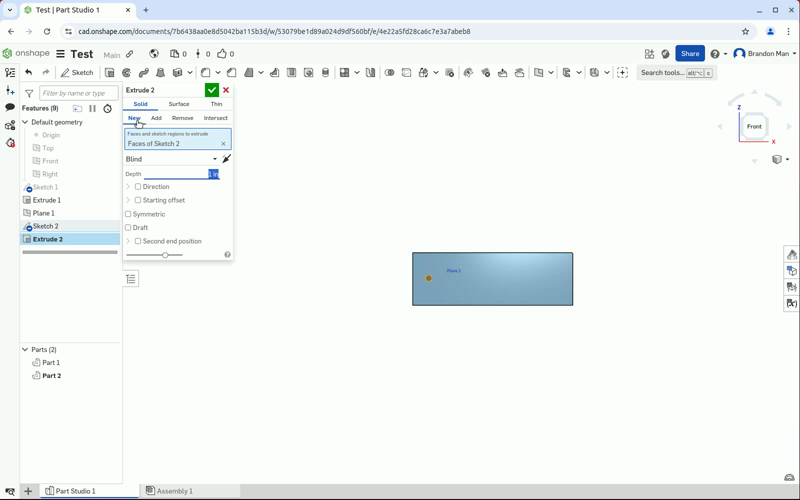
text(1.685)
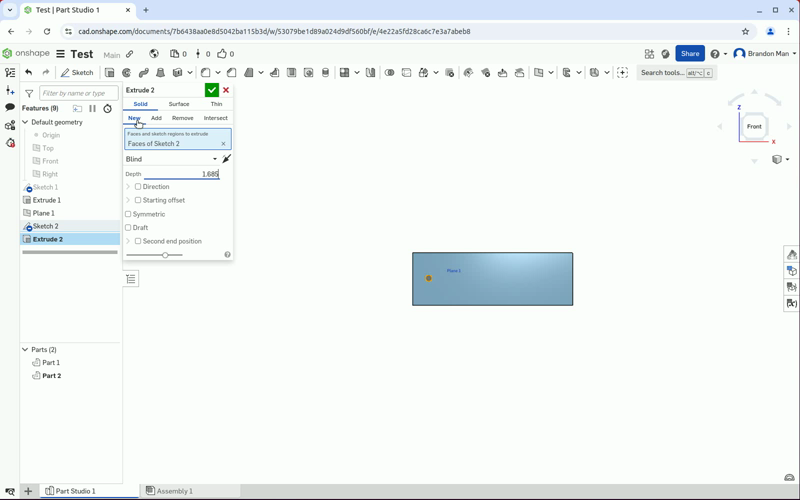
key(enter)
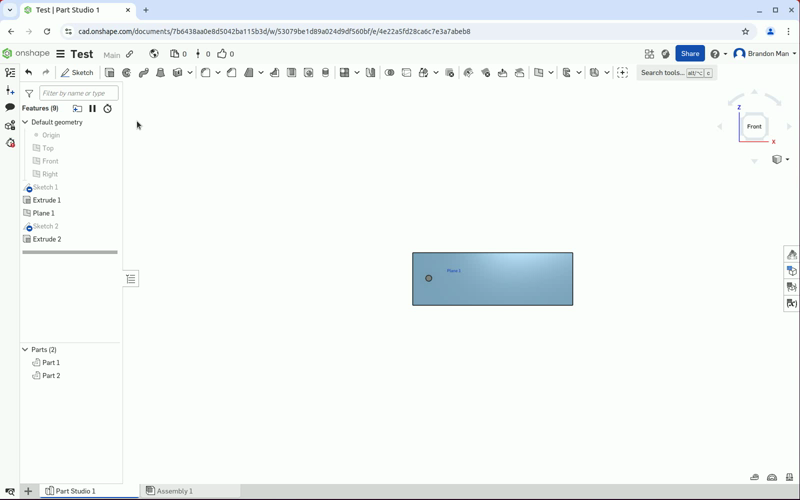
key(shift+h)
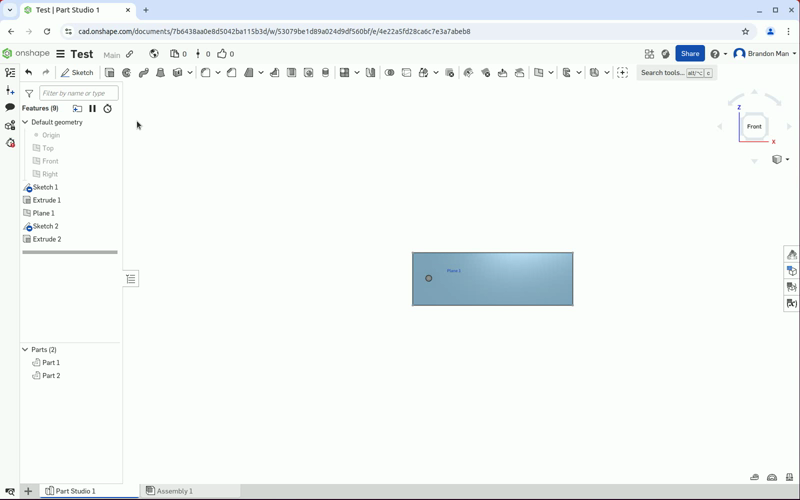
key(shift+h)
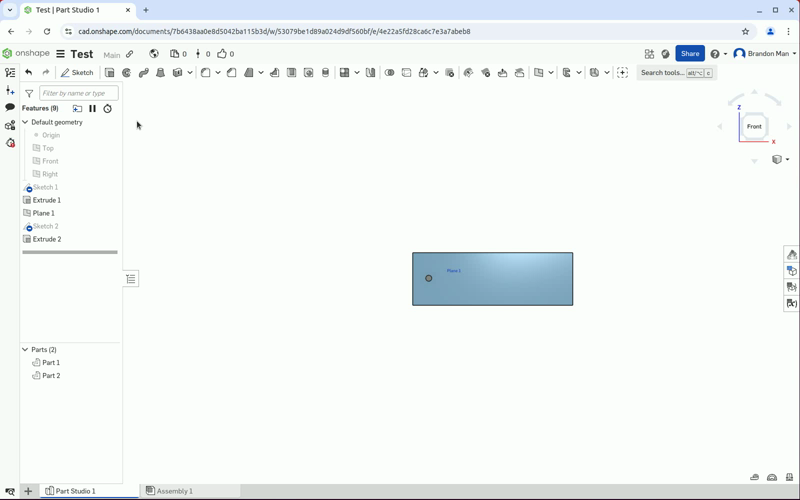
mouse_move(73, 189)
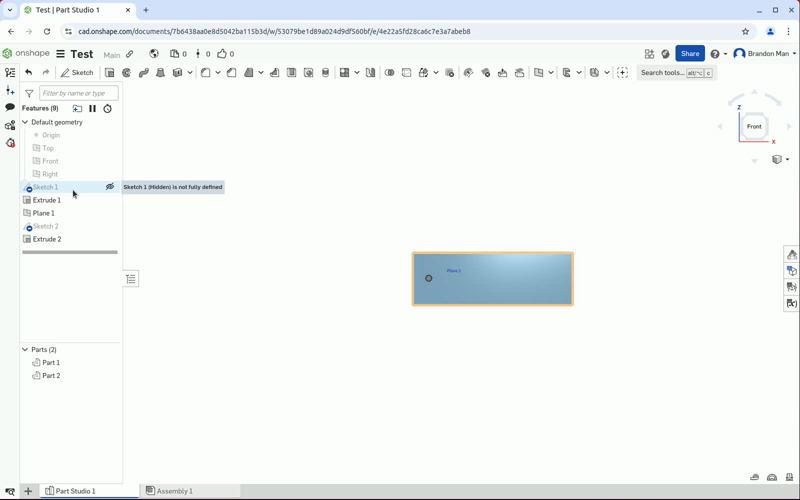
click(73, 189)
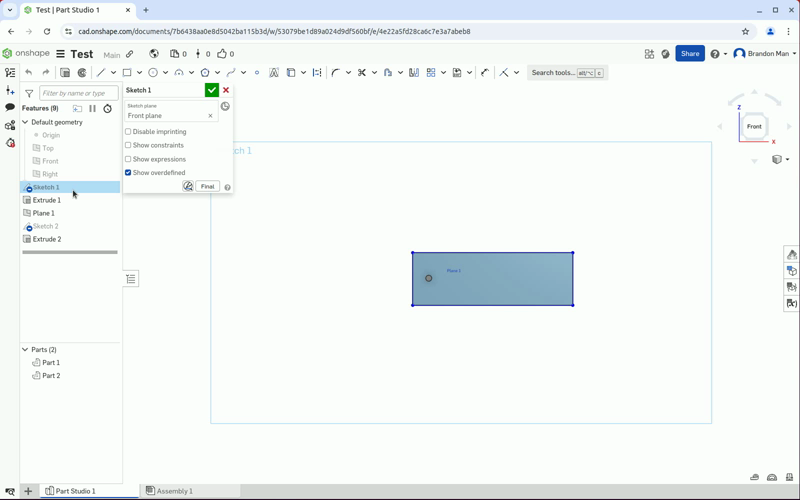
mouse_move(229, 92)
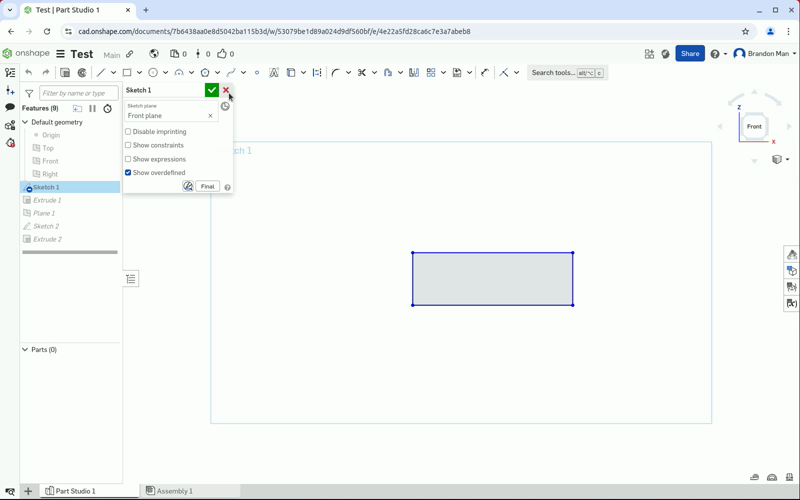
click(229, 92)
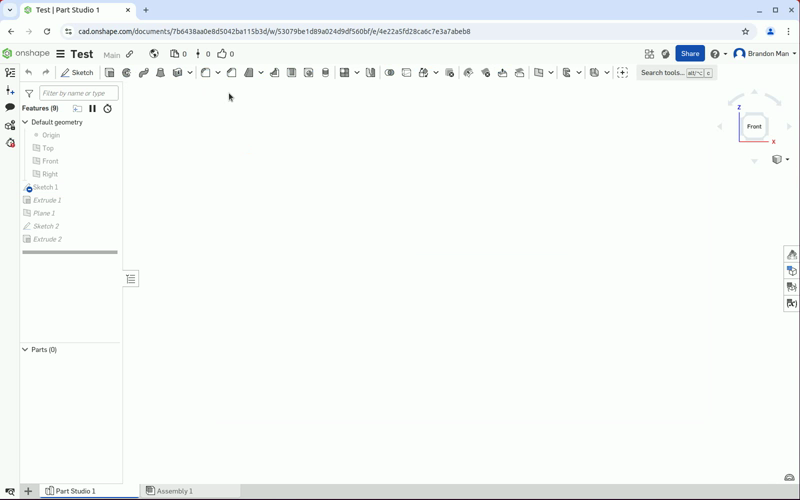
key(shift+s)
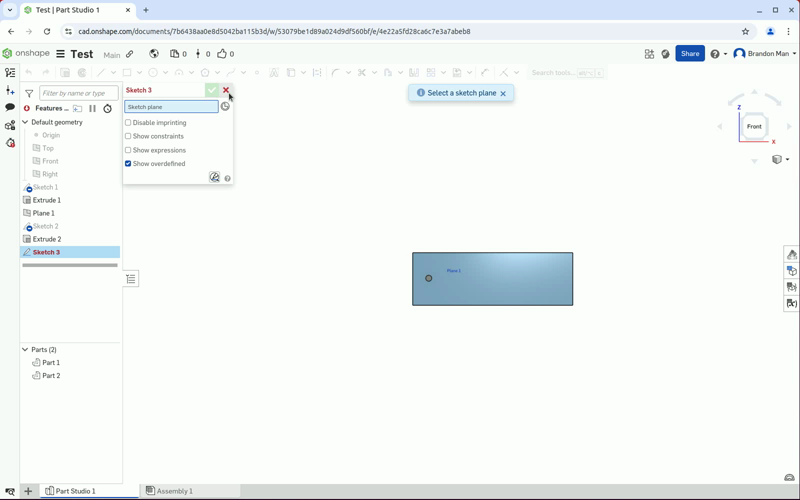
mouse_move(73, 215)
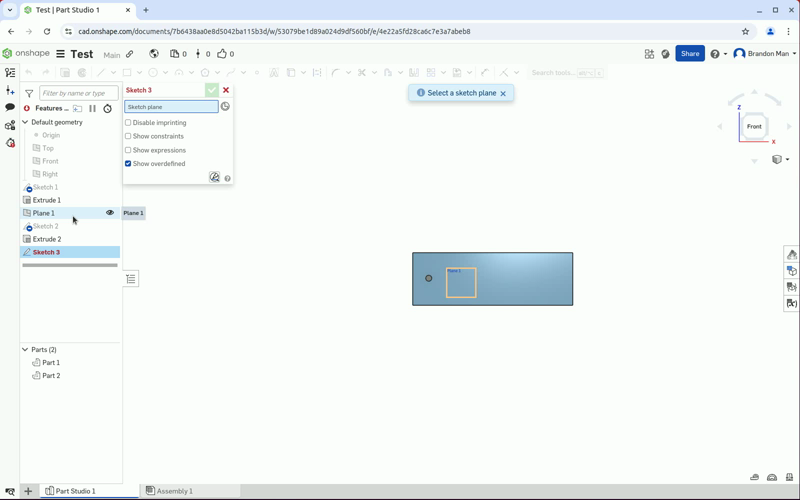
click(73, 215)
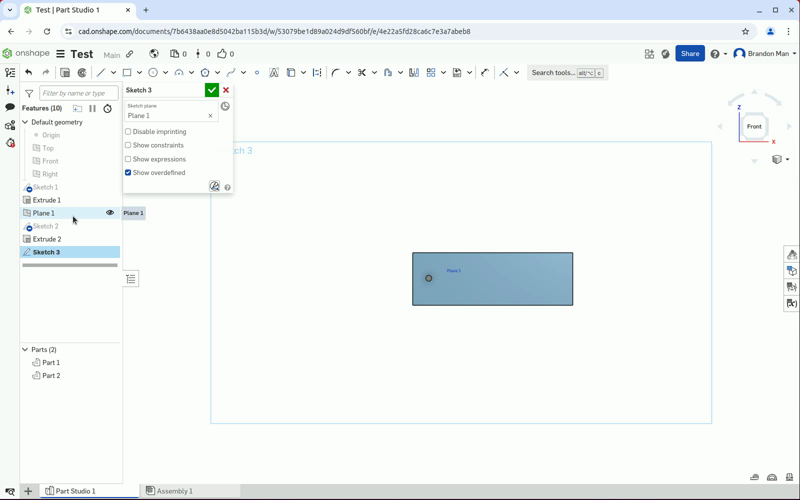
mouse_move(73, 352)
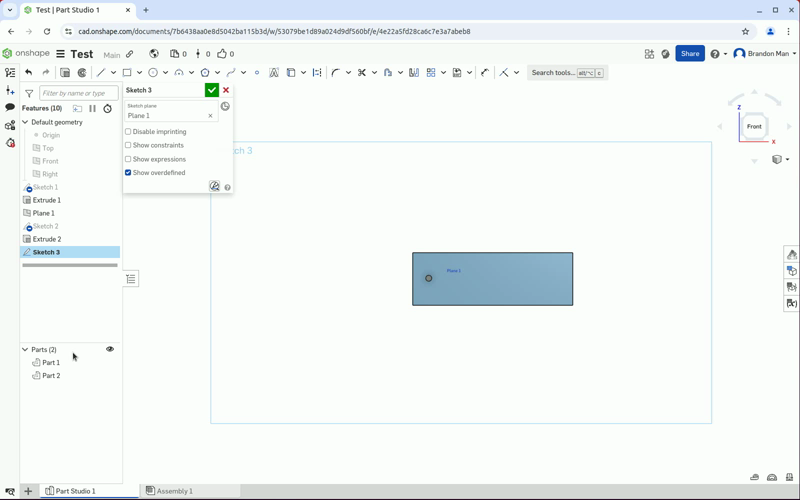
key(y)
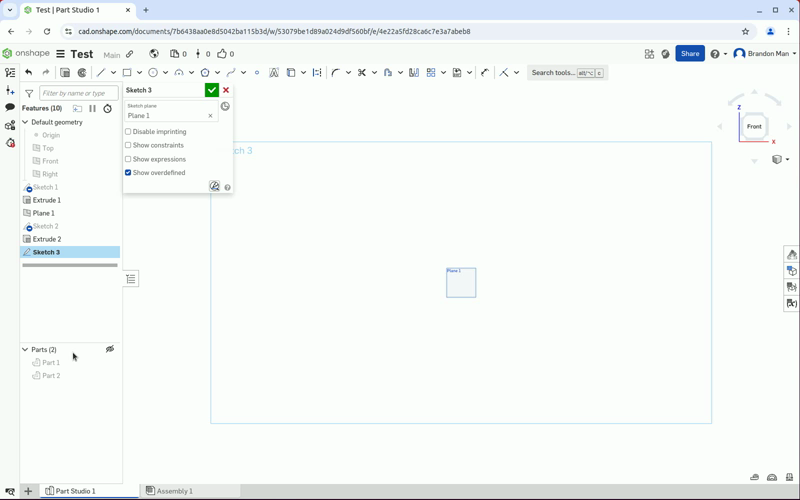
key(c)
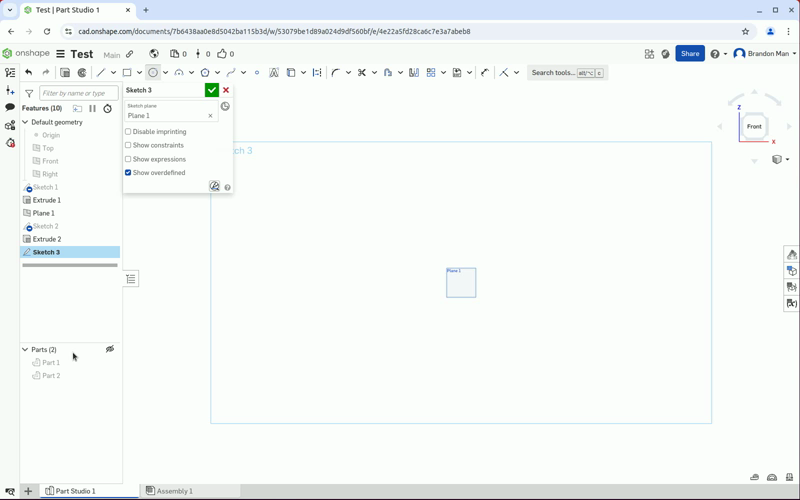
key_down(shift)
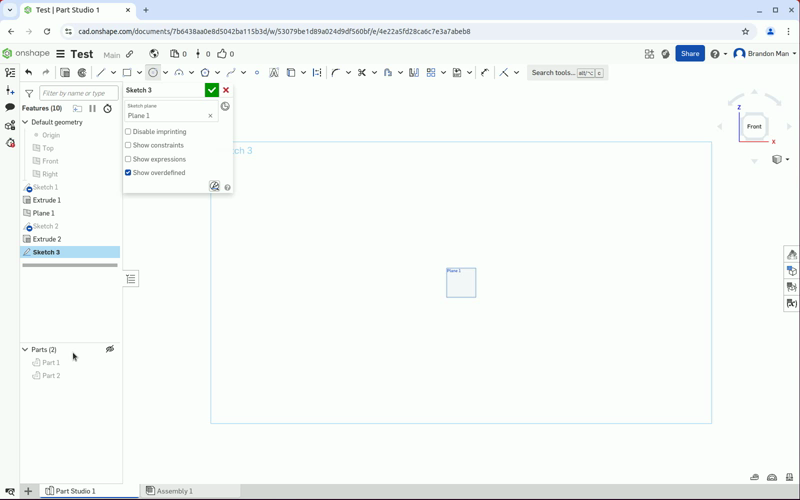
mouse_move(447, 278)
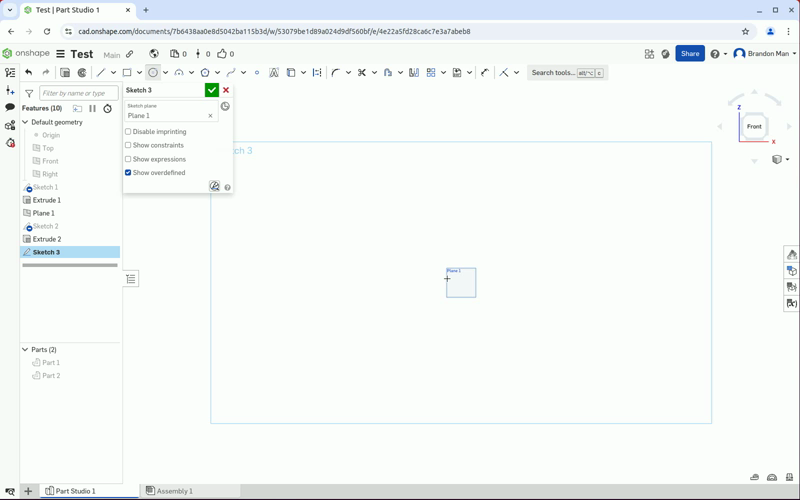
click(447, 278)
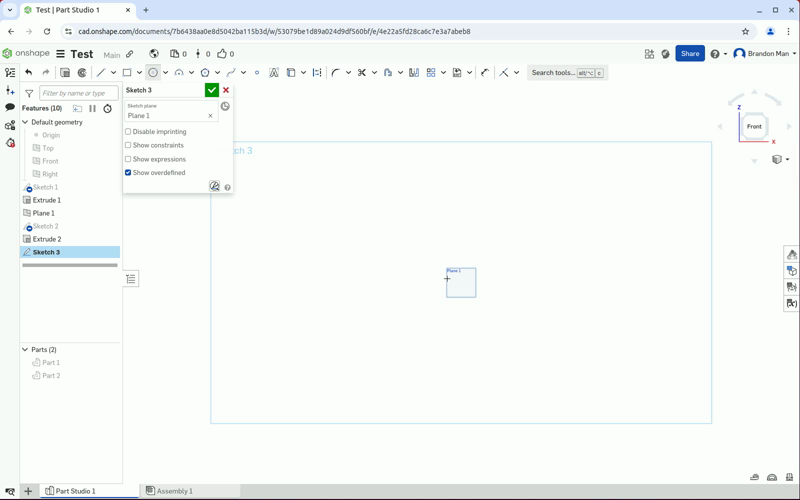
key_up(shift)
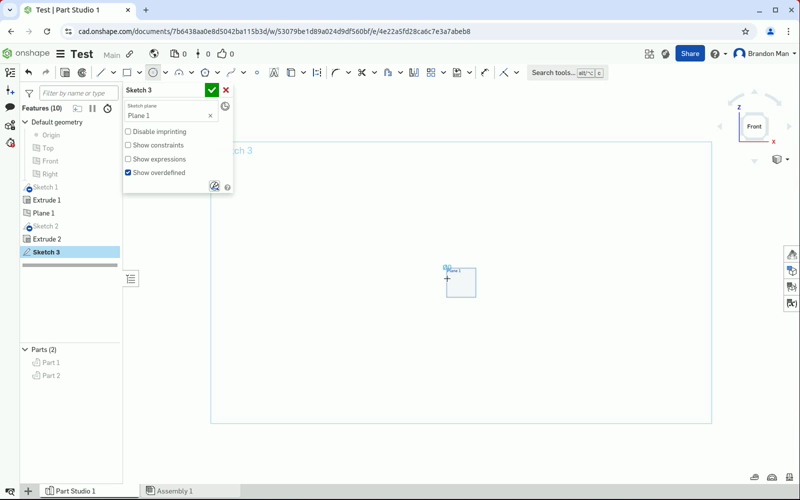
mouse_move(450, 278)
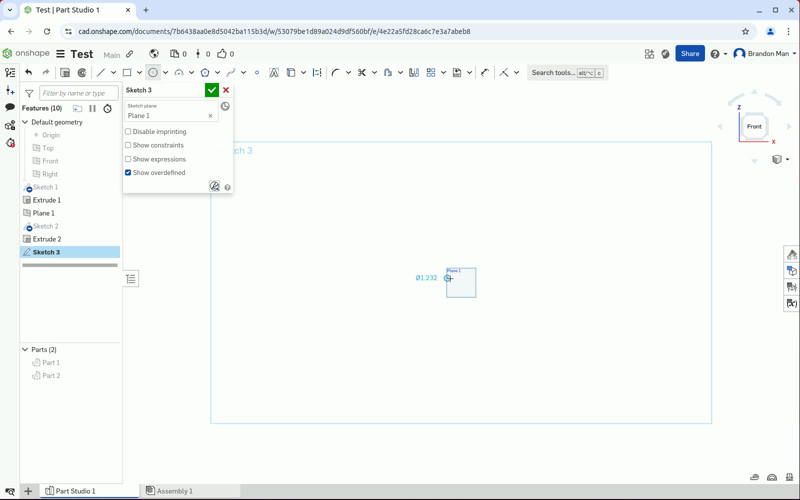
click(450, 278)
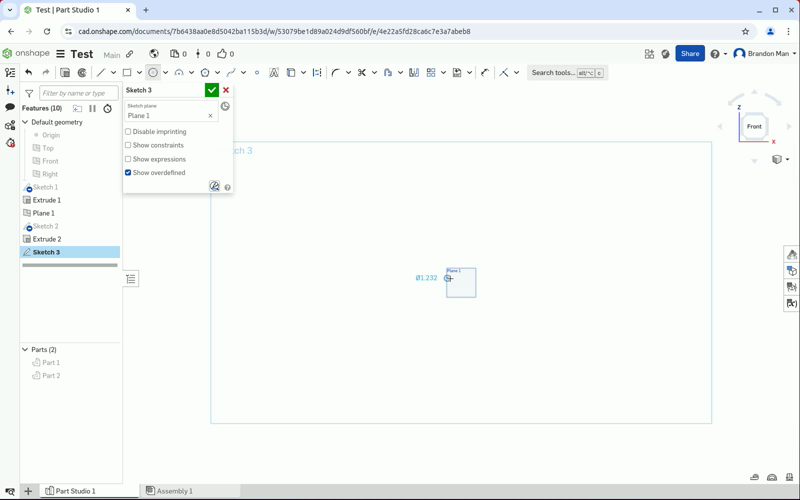
key(esc)
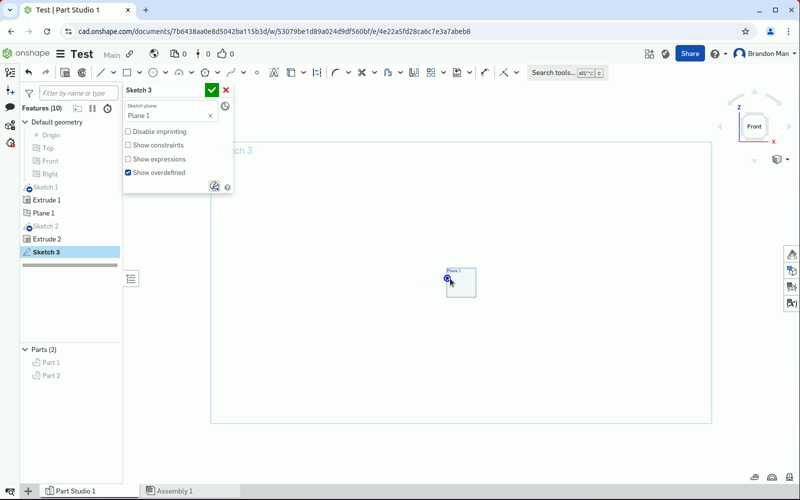
mouse_move(447, 276)
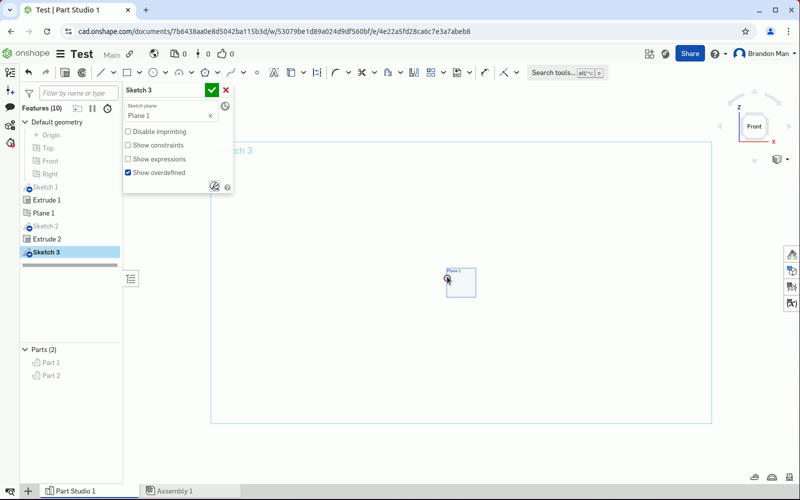
scroll(6)
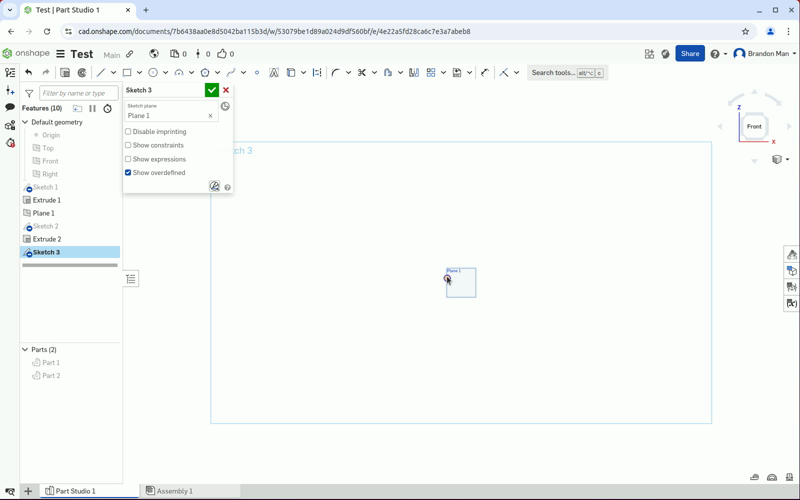
scroll(6)
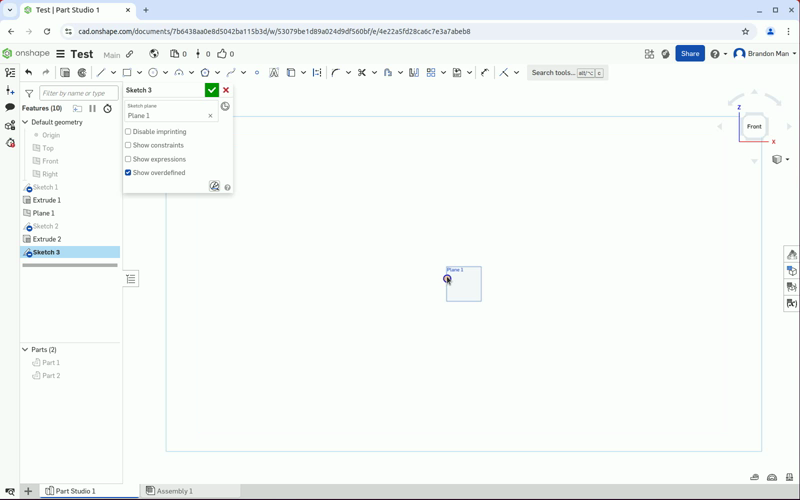
scroll(6)
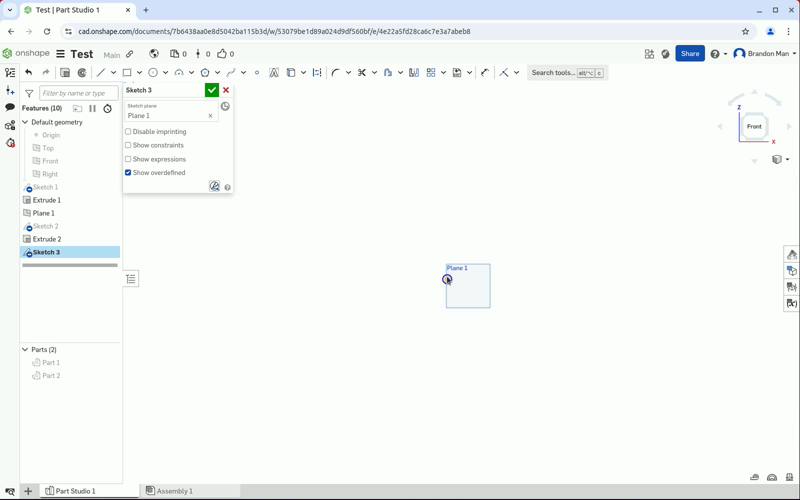
scroll(6)
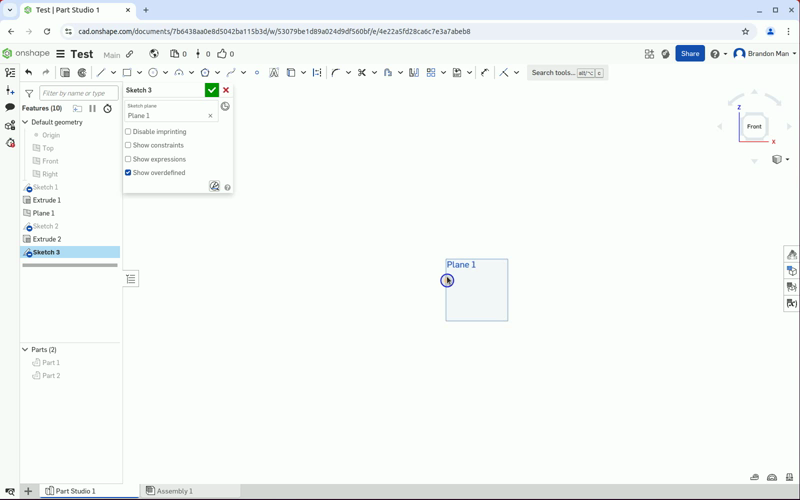
scroll(6)
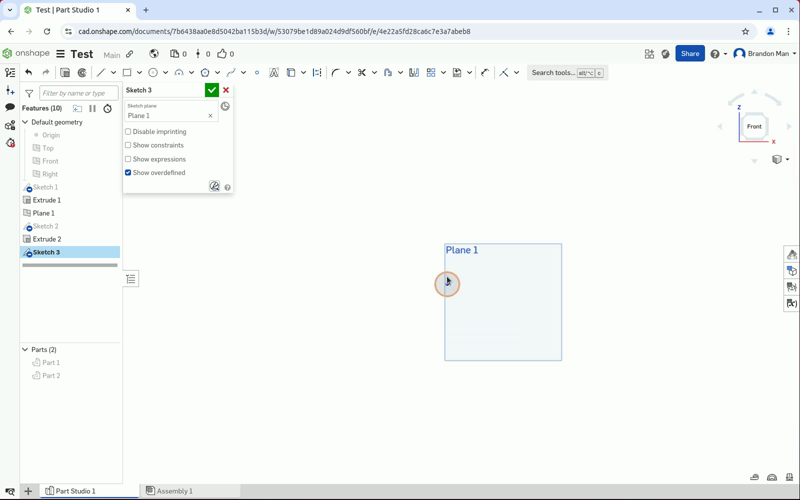
scroll(6)
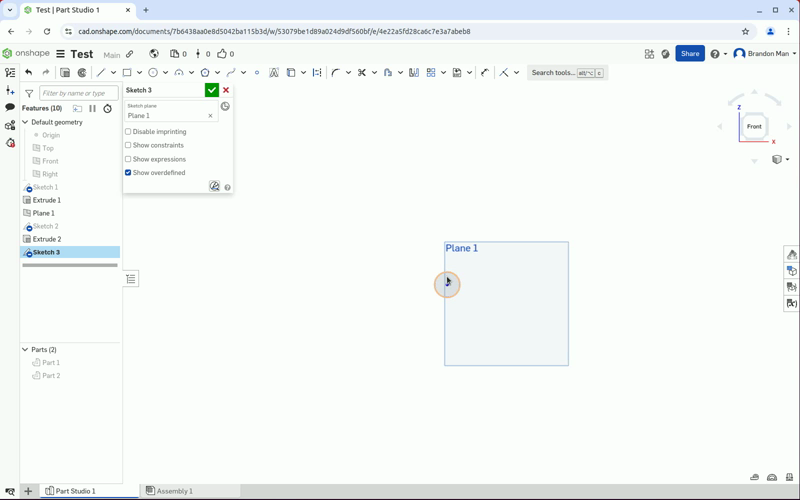
scroll(6)
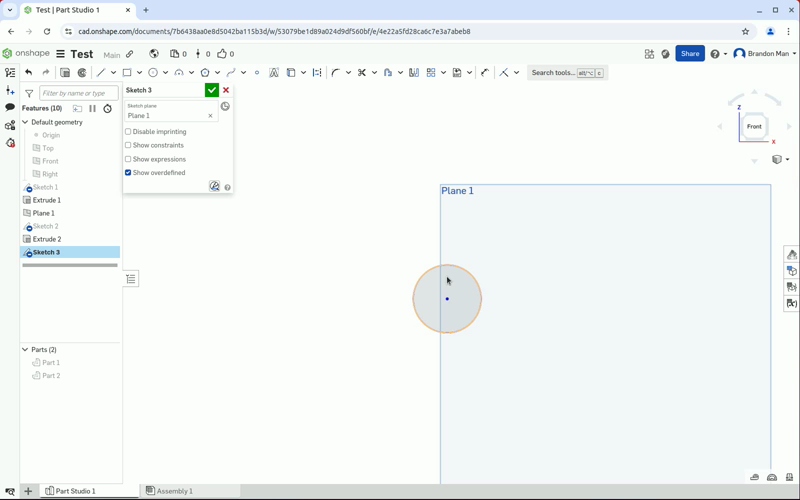
click(447, 276)
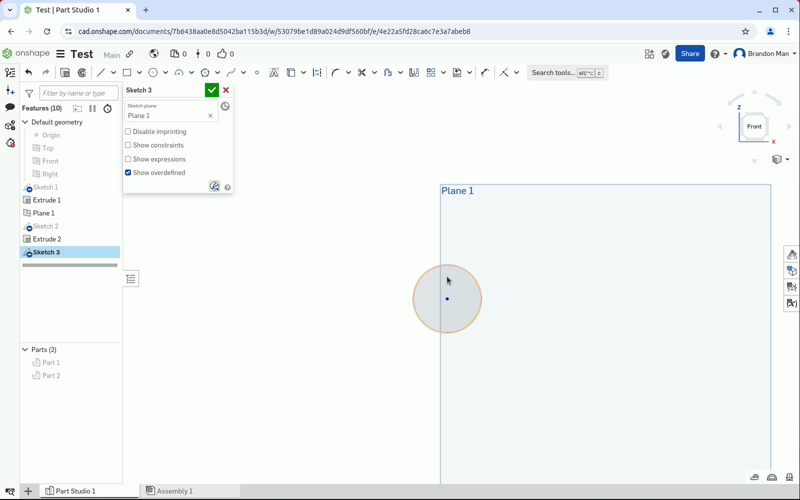
scroll(-6)
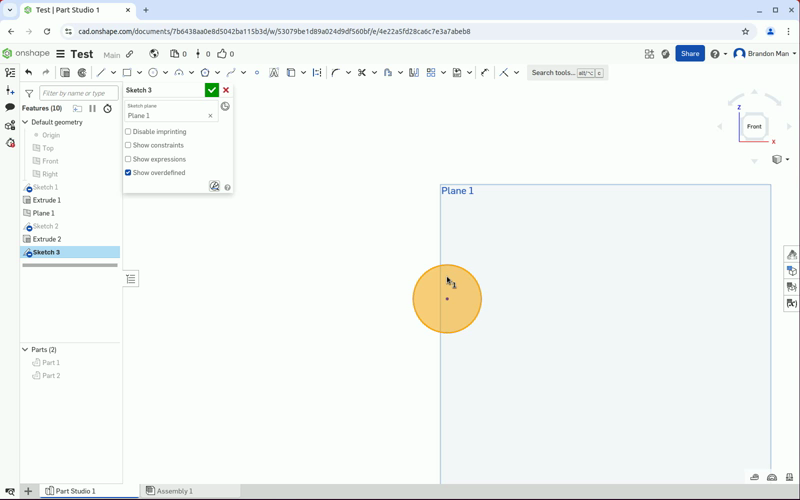
scroll(-6)
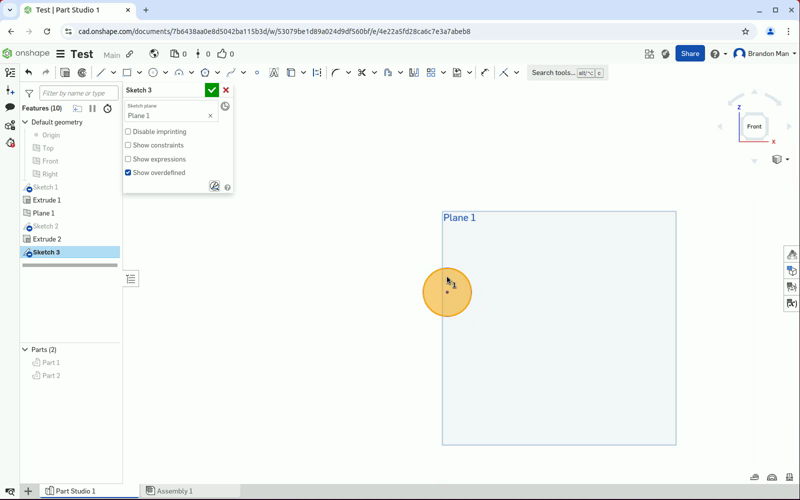
scroll(-6)
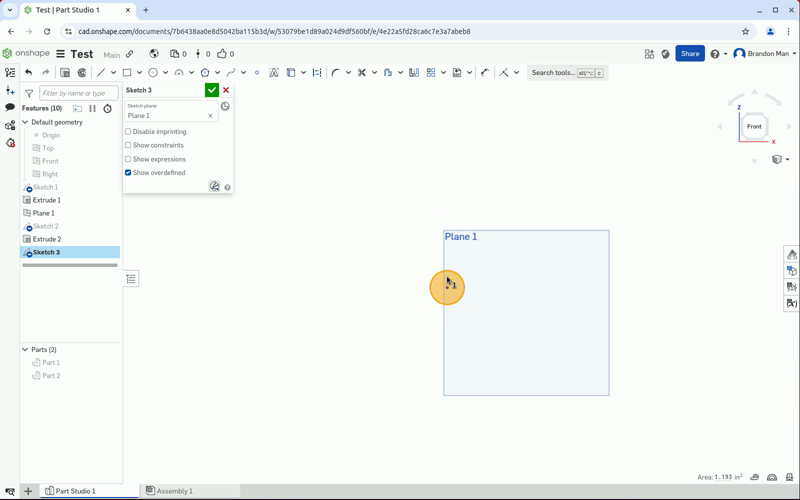
scroll(-6)
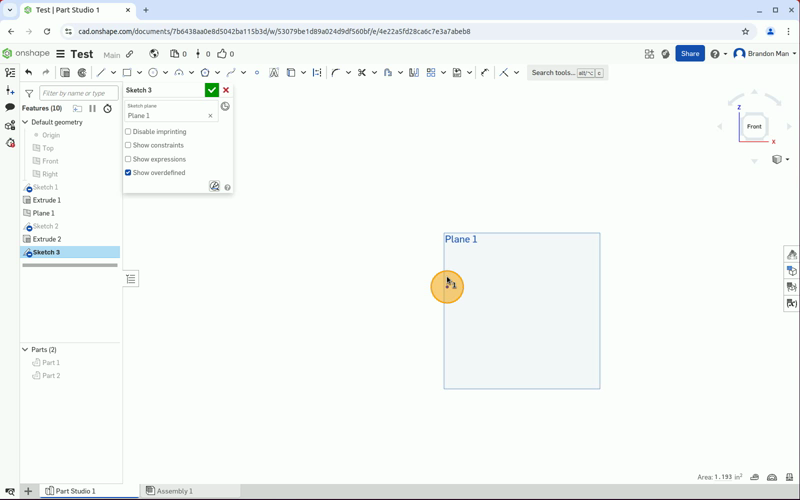
scroll(-6)
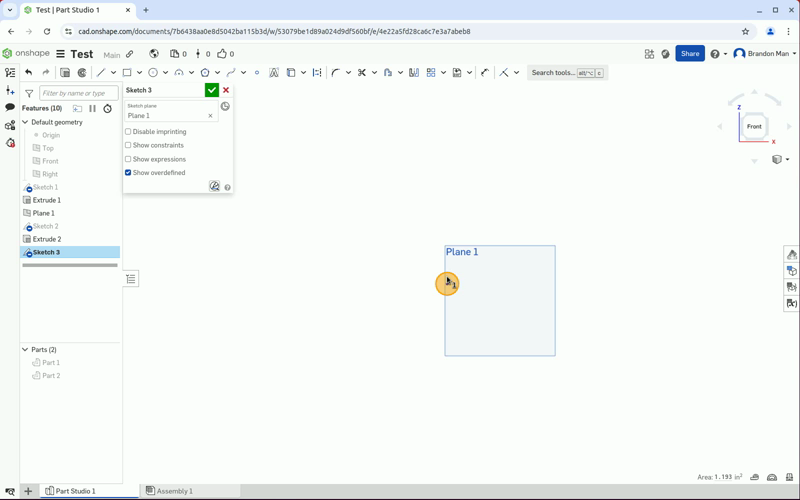
scroll(-6)
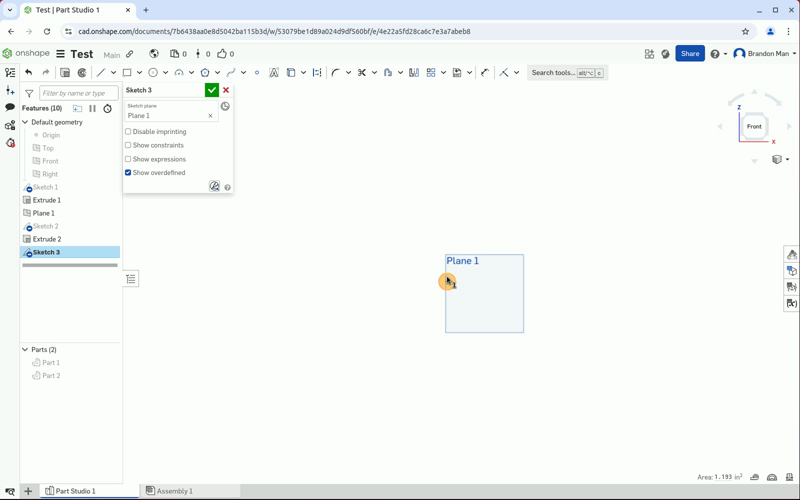
scroll(-6)
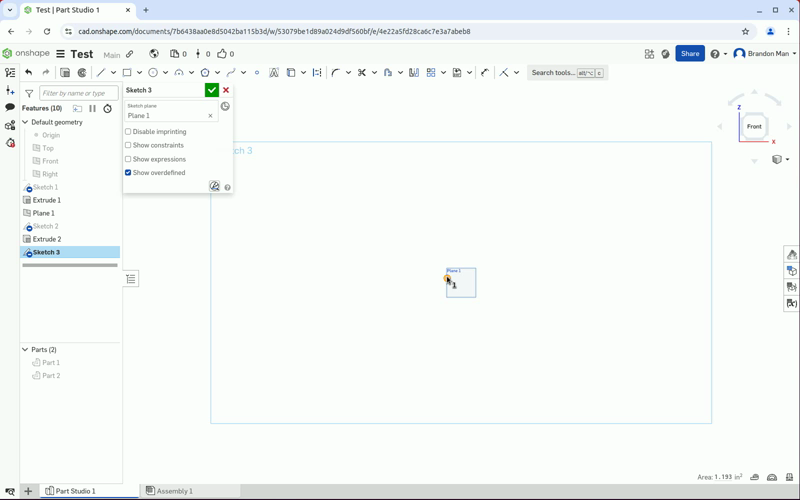
mouse_move(73, 352)
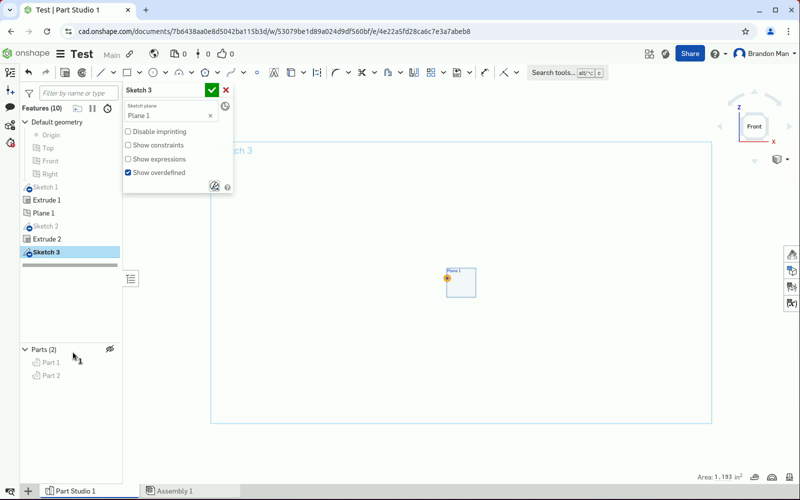
key(shift+y)
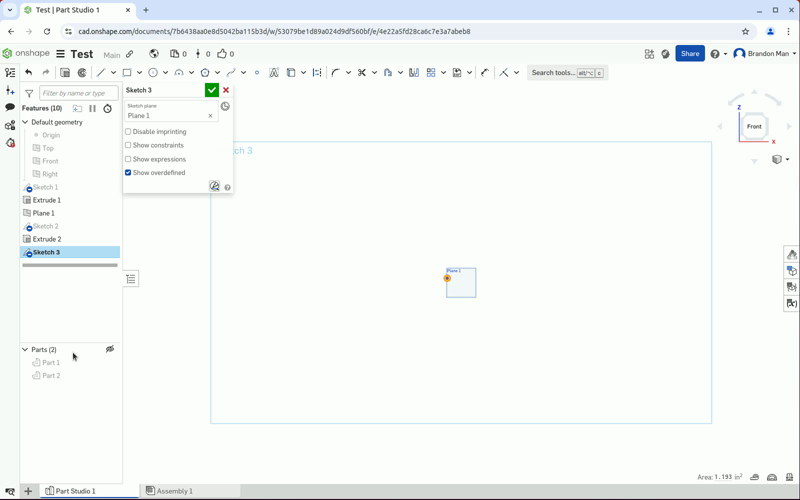
key(shift+e)
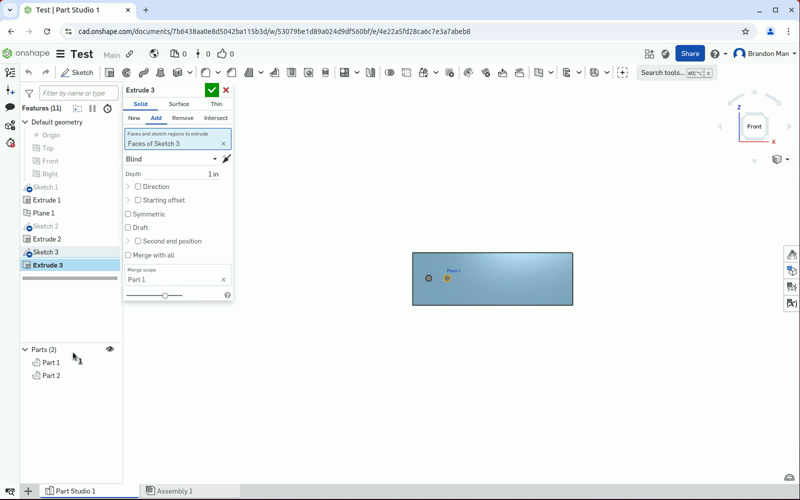
mouse_move(143, 106)
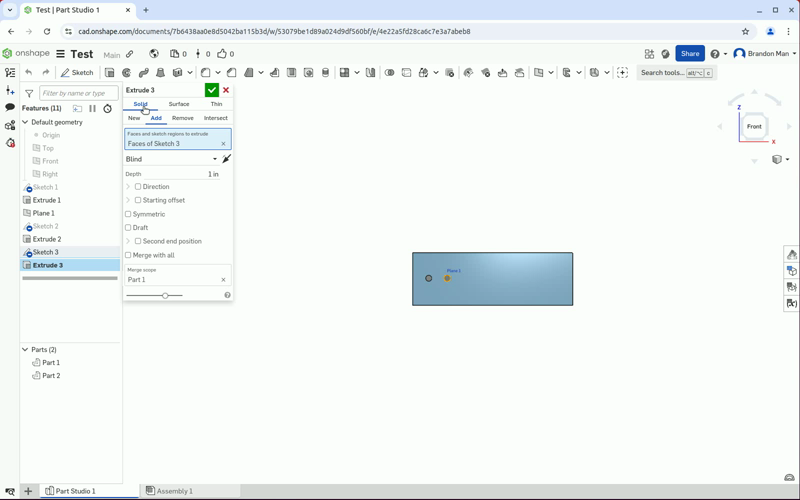
click(143, 106)
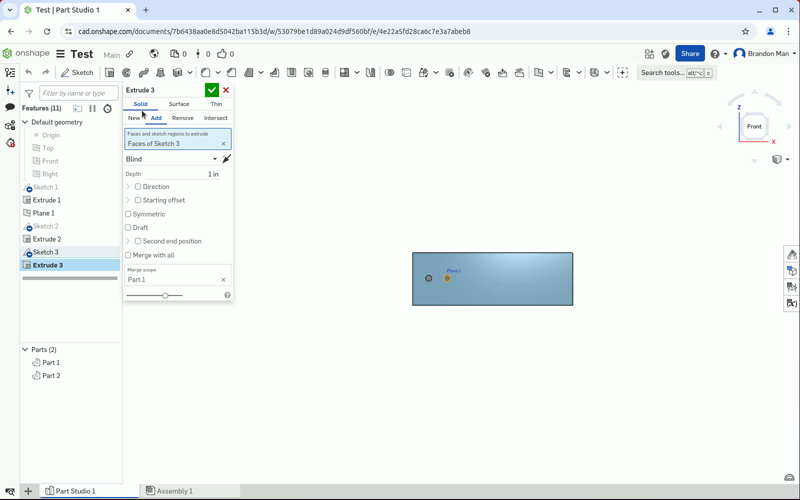
mouse_move(137, 120)
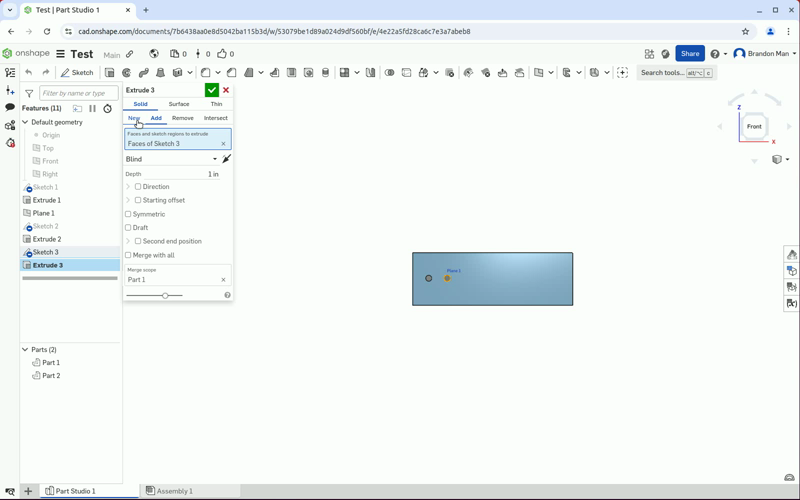
click(137, 120)
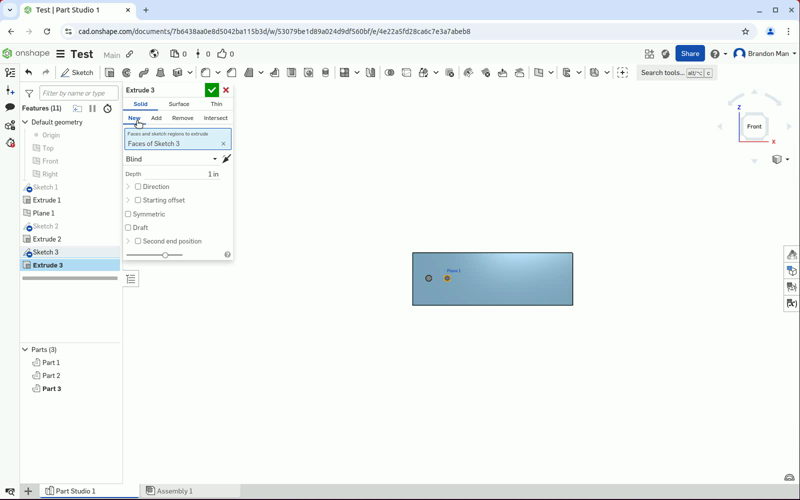
key(tab, 4)
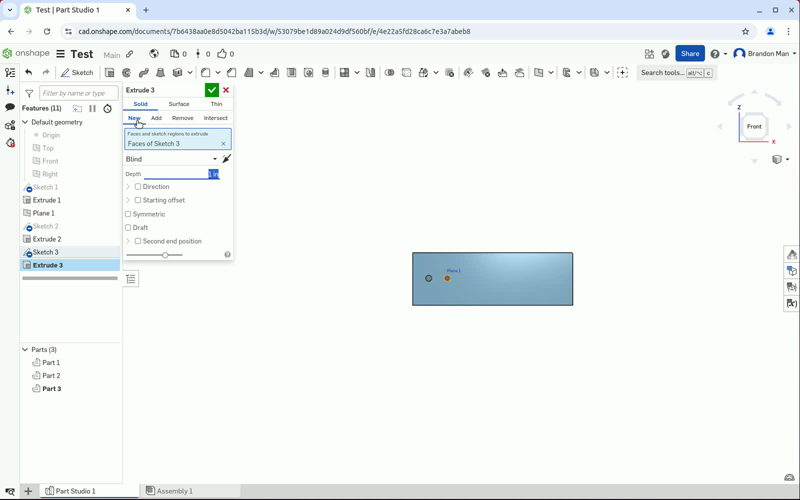
text(1.685)
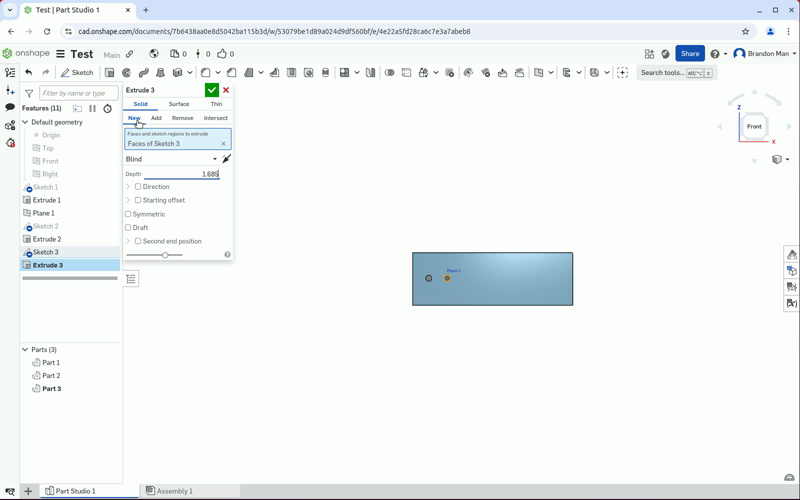
key(enter)
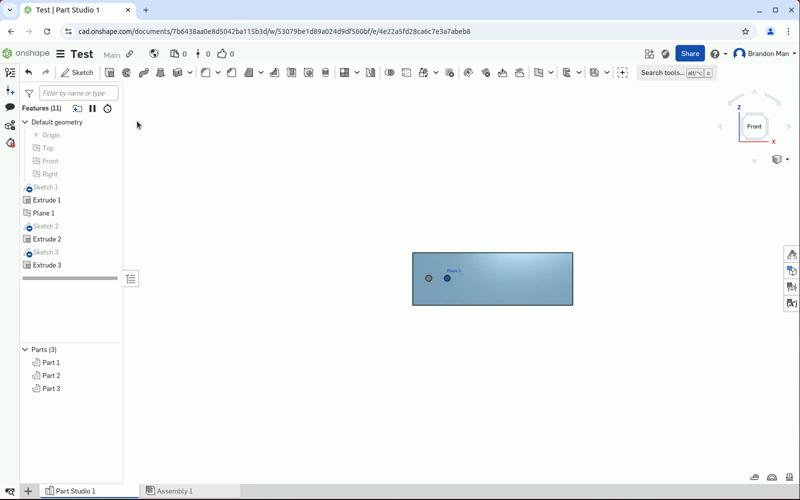
key(shift+h)
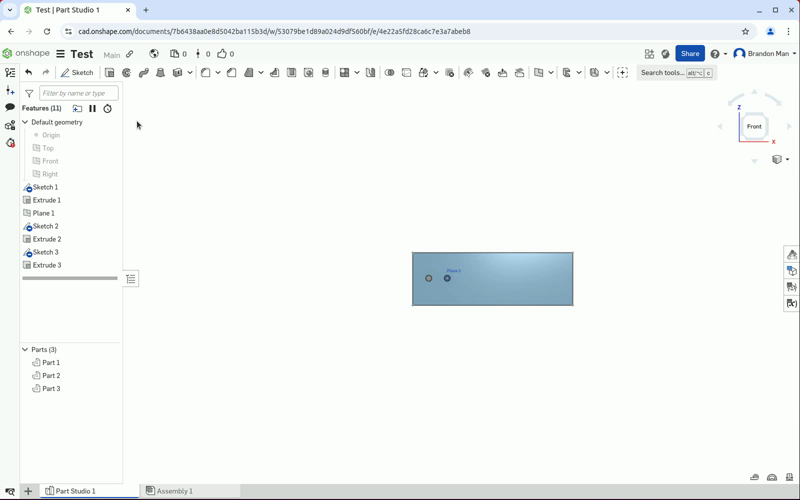
key(shift+h)
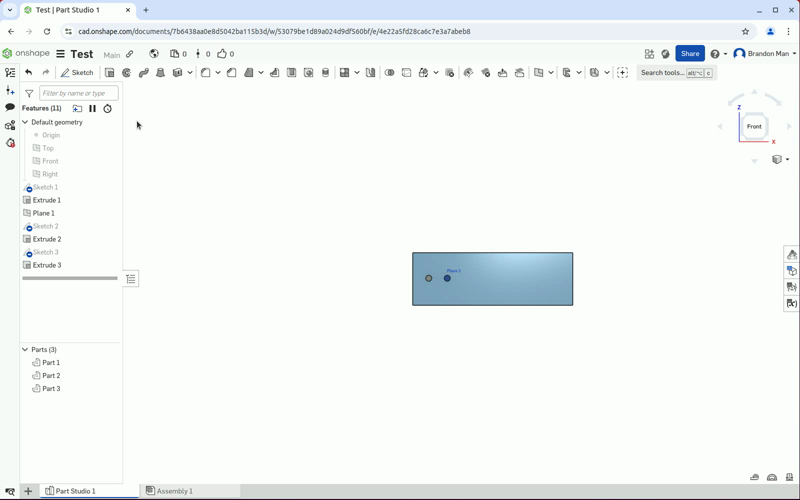
mouse_move(73, 189)
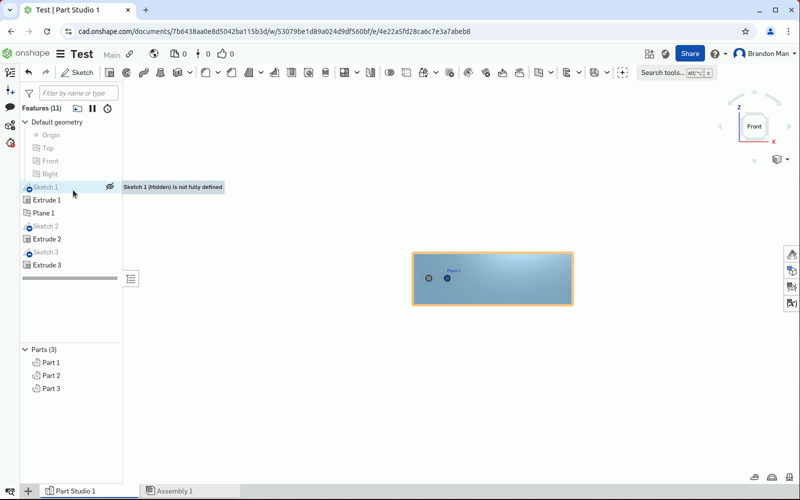
click(73, 189)
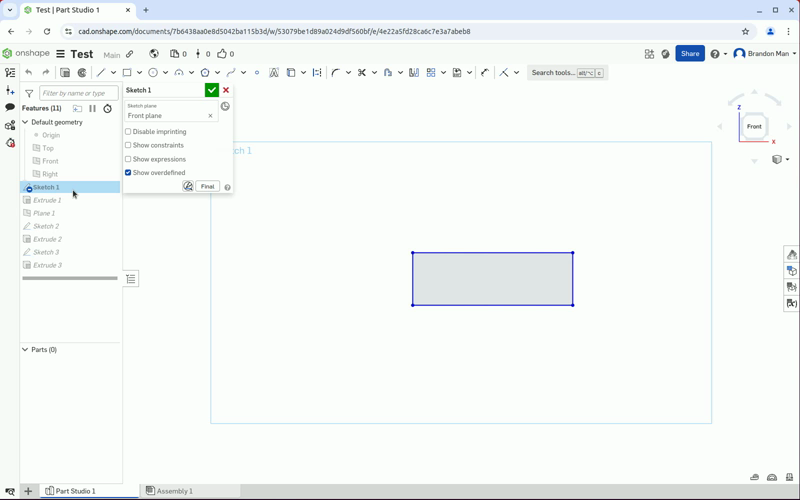
mouse_move(229, 92)
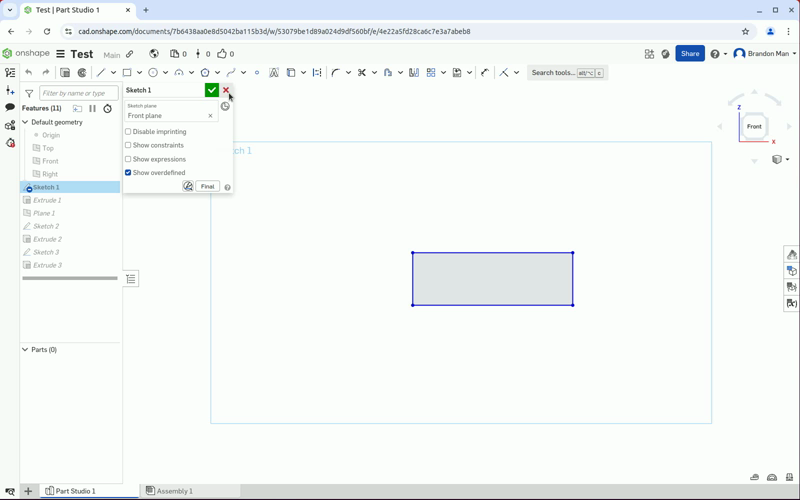
click(229, 92)
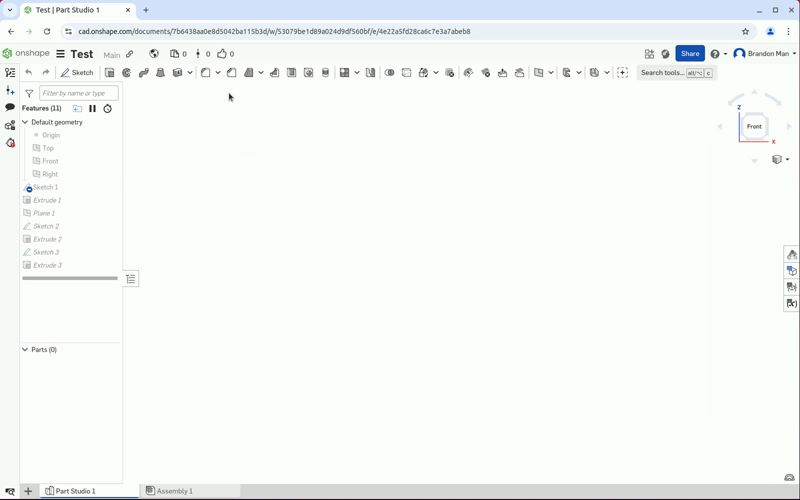
key(shift+s)
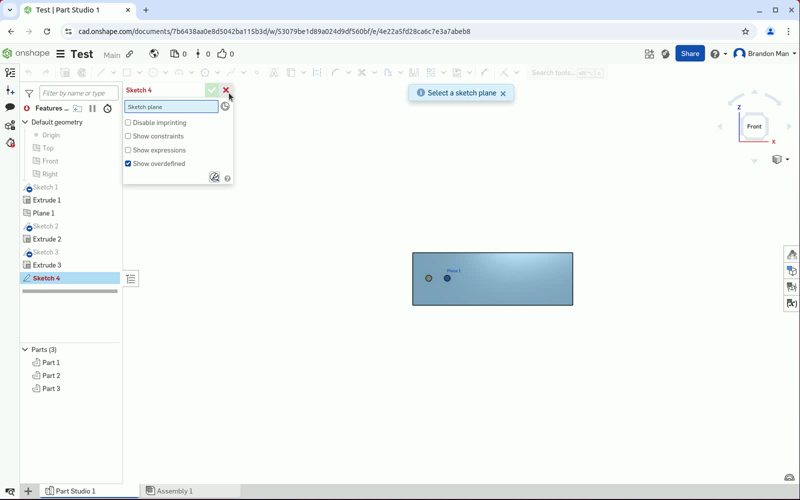
mouse_move(73, 215)
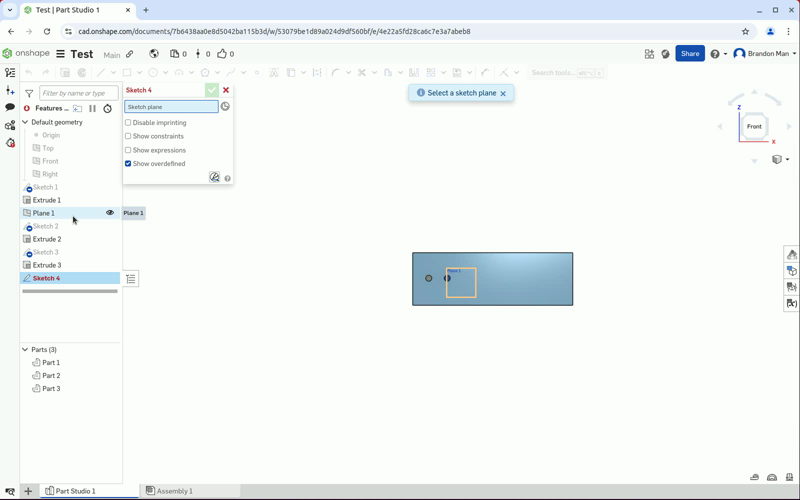
click(73, 215)
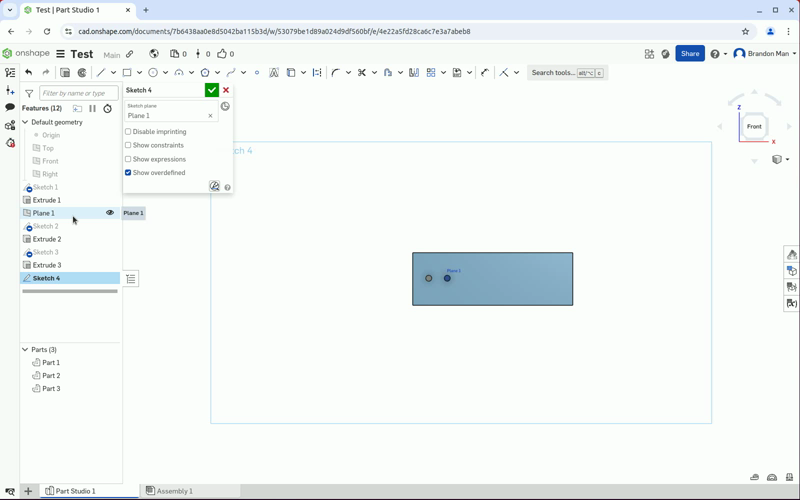
mouse_move(73, 352)
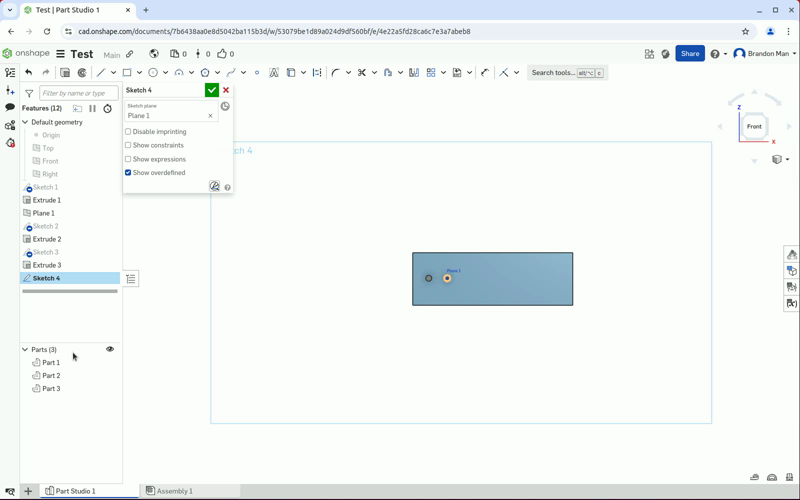
key(y)
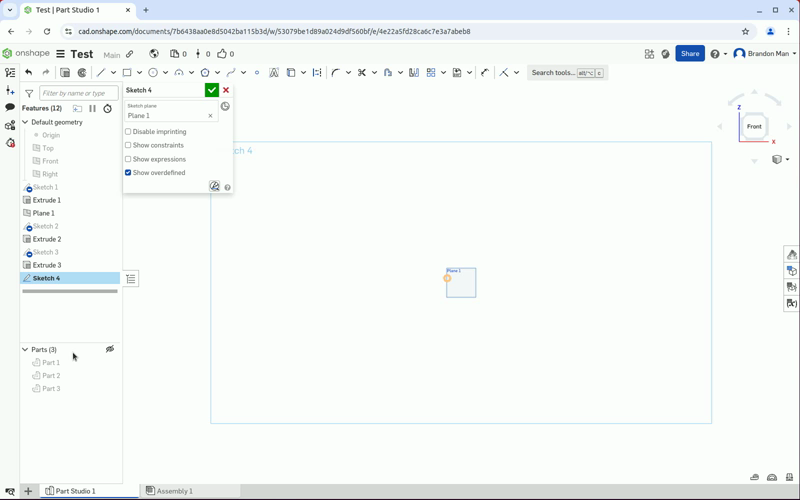
key(c)
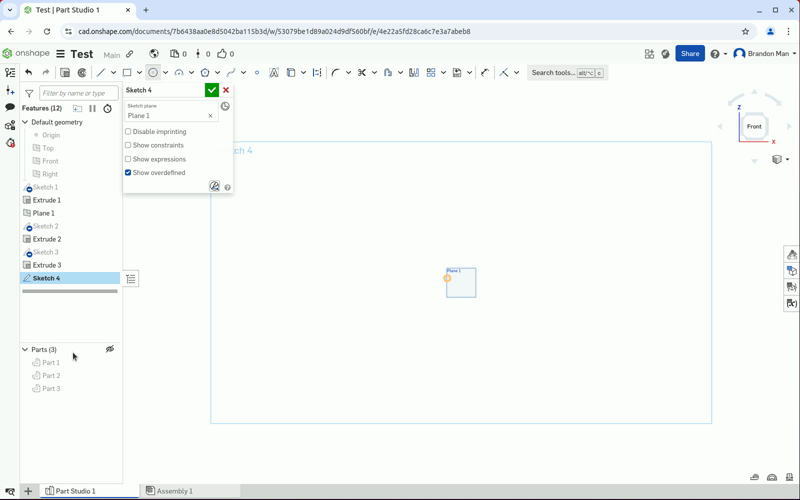
key_down(shift)
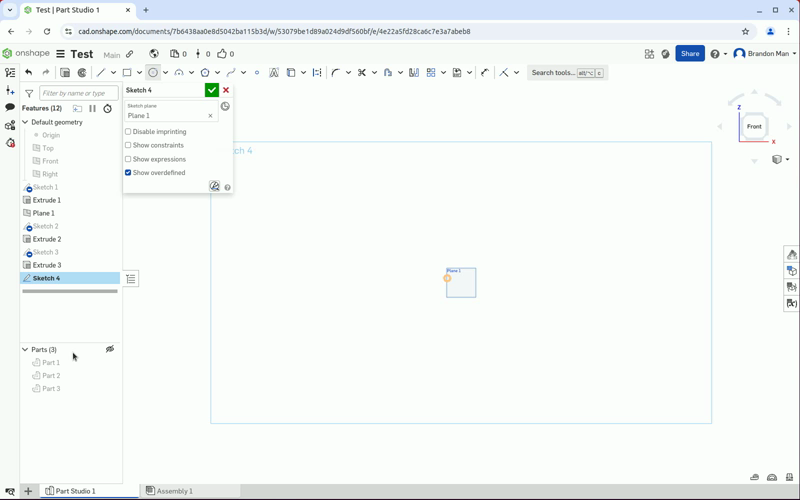
mouse_move(467, 278)
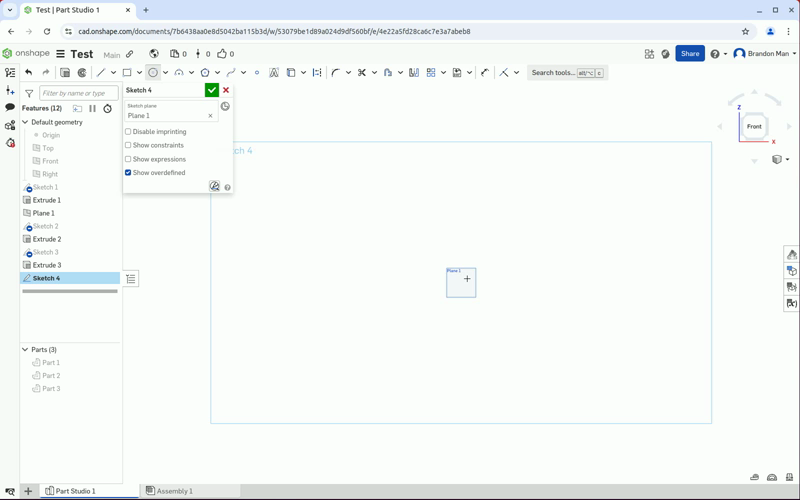
click(467, 278)
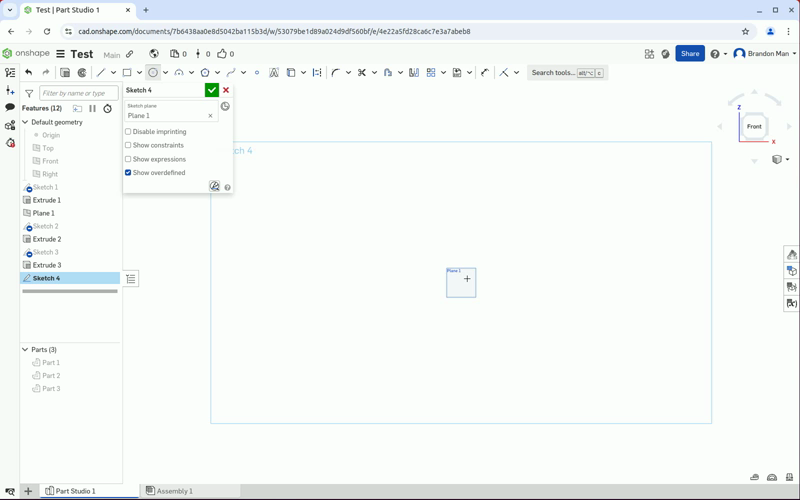
key_up(shift)
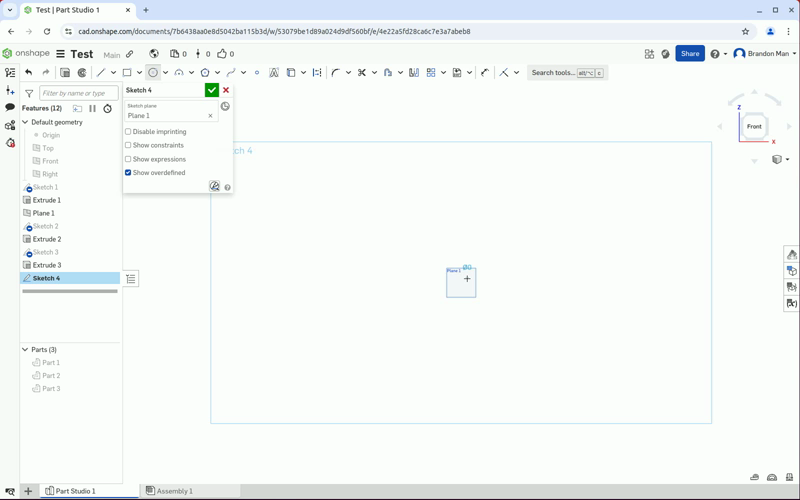
mouse_move(470, 278)
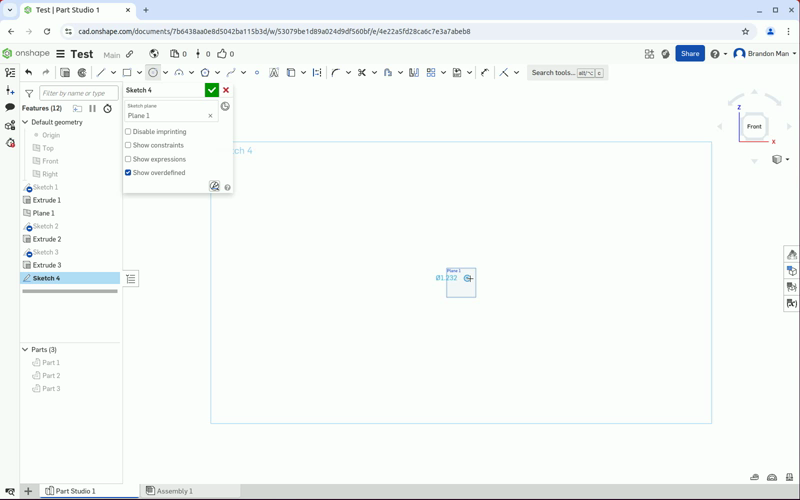
click(470, 278)
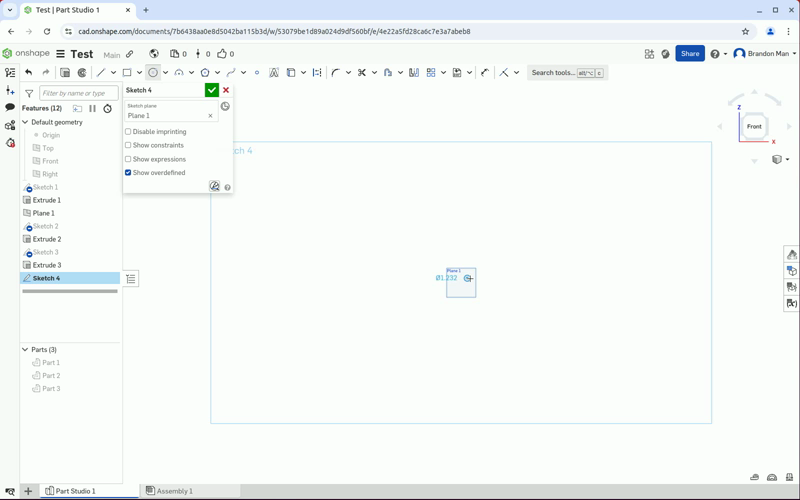
key(esc)
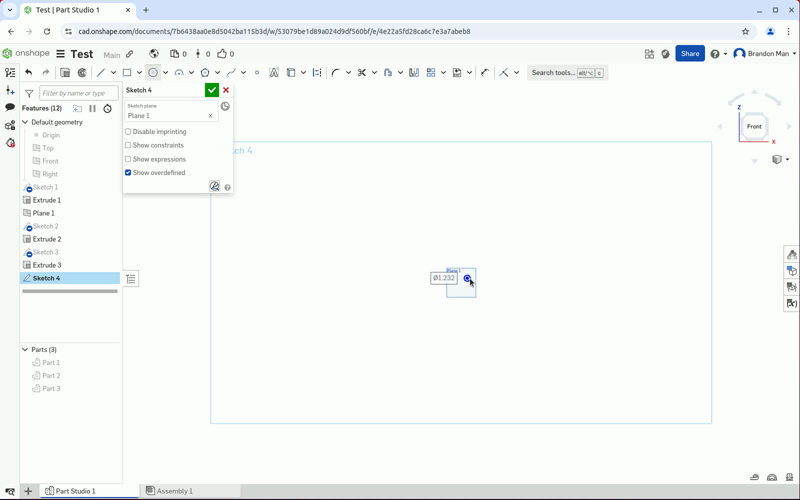
mouse_move(467, 279)
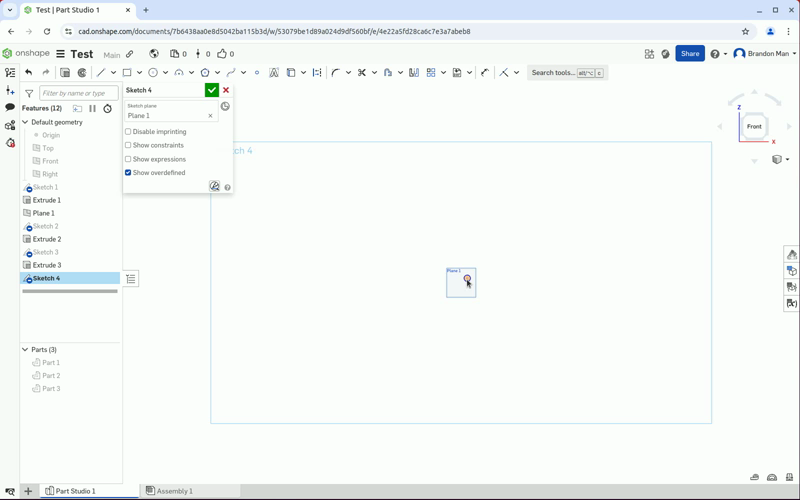
scroll(6)
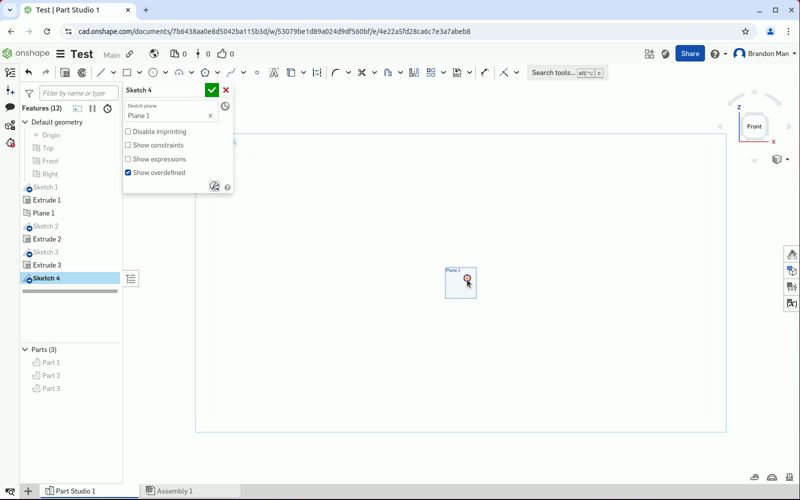
scroll(6)
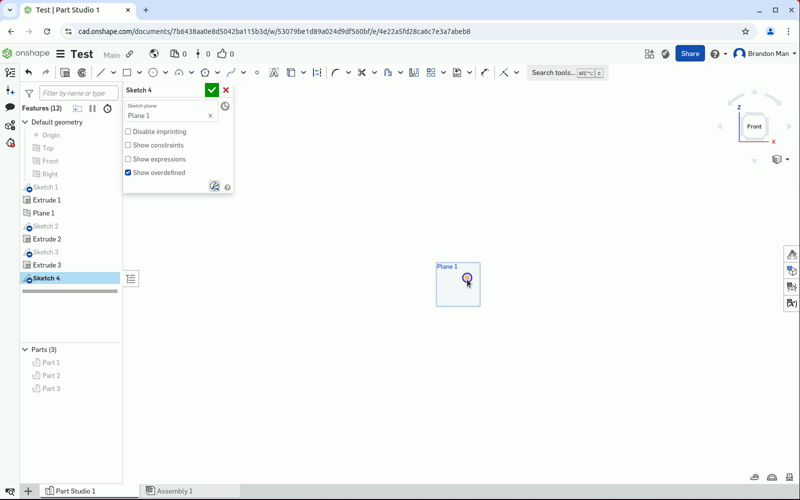
scroll(6)
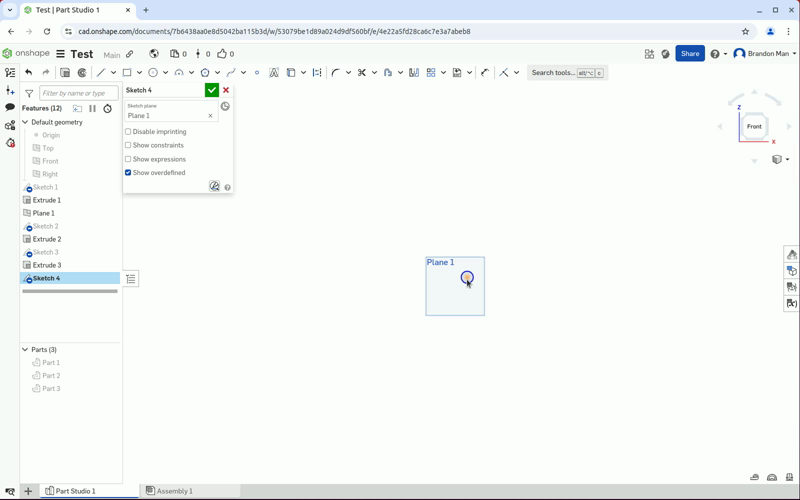
scroll(6)
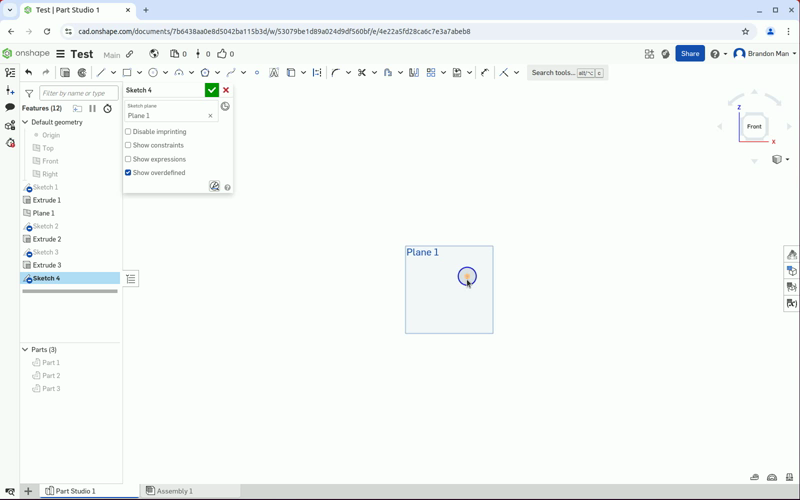
scroll(6)
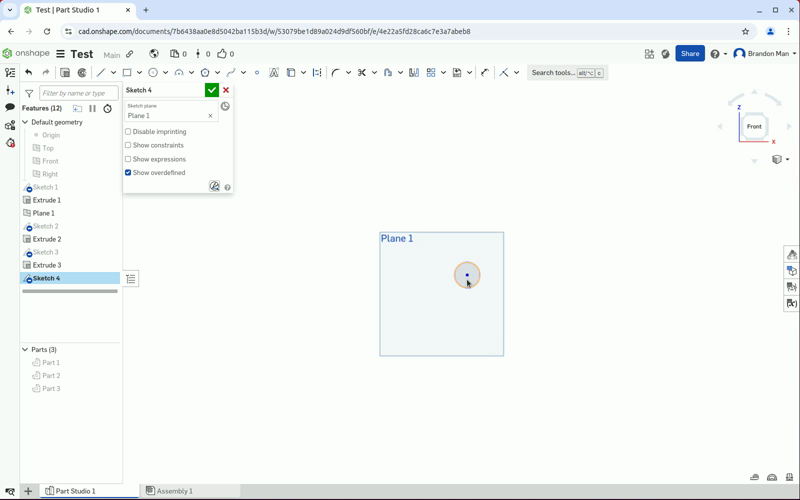
scroll(6)
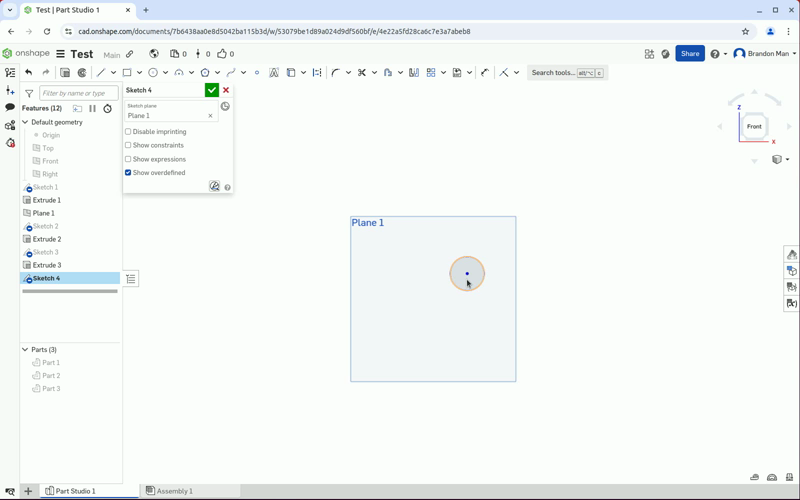
scroll(6)
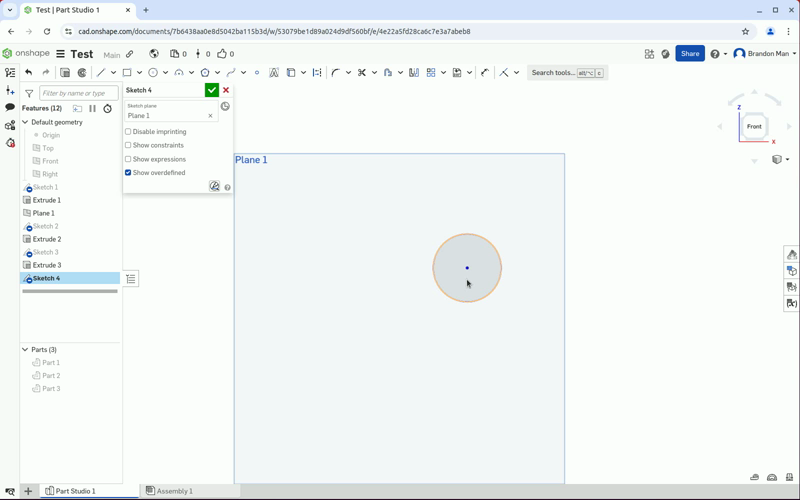
click(467, 279)
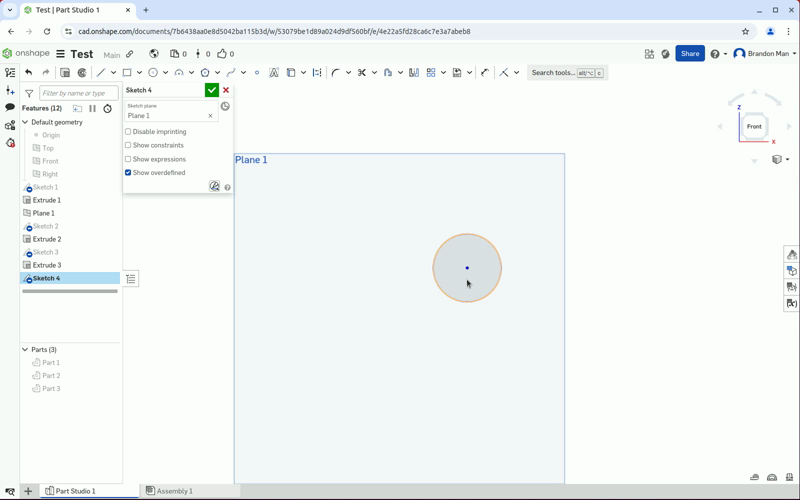
scroll(-6)
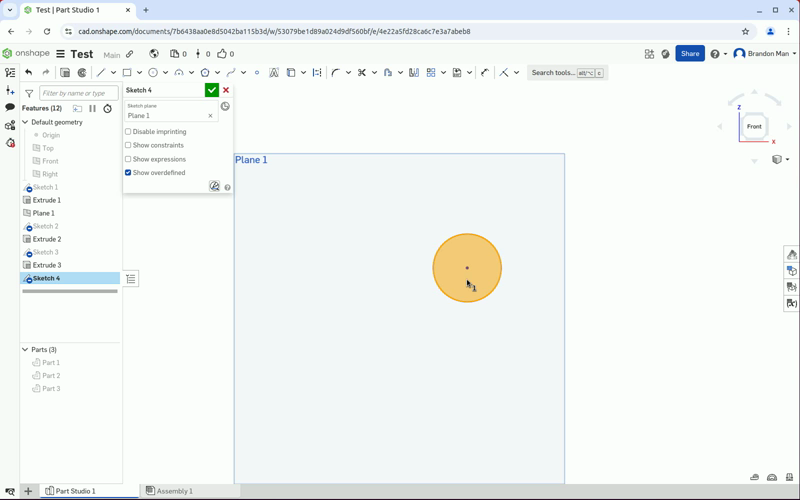
scroll(-6)
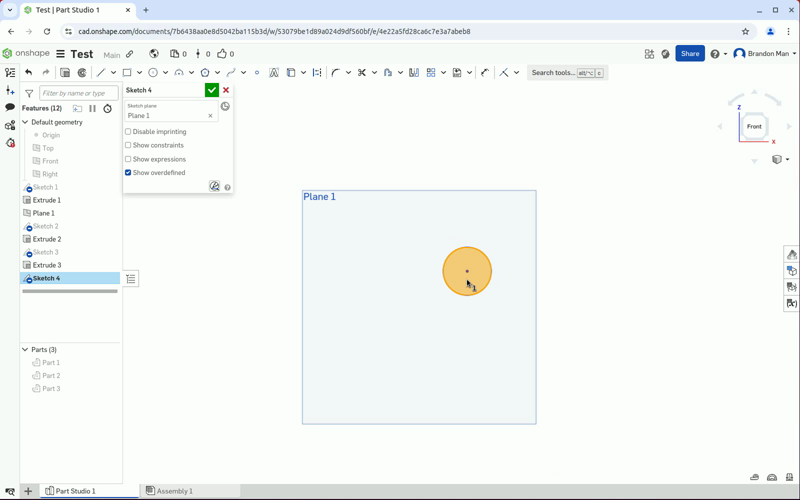
scroll(-6)
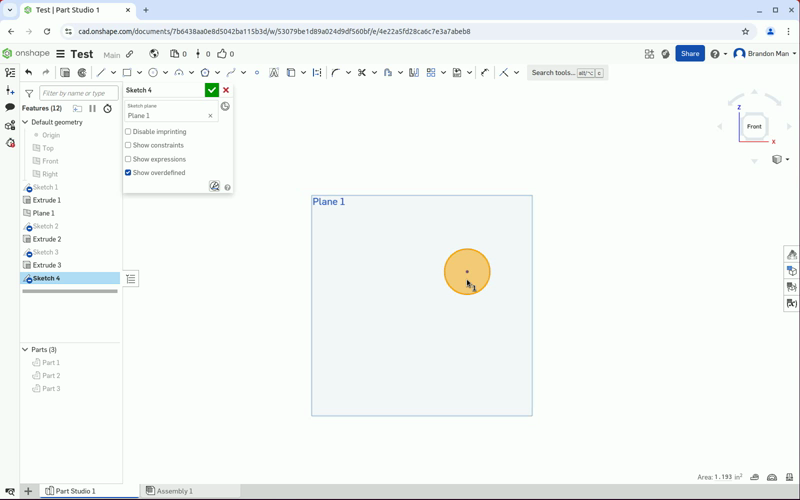
scroll(-6)
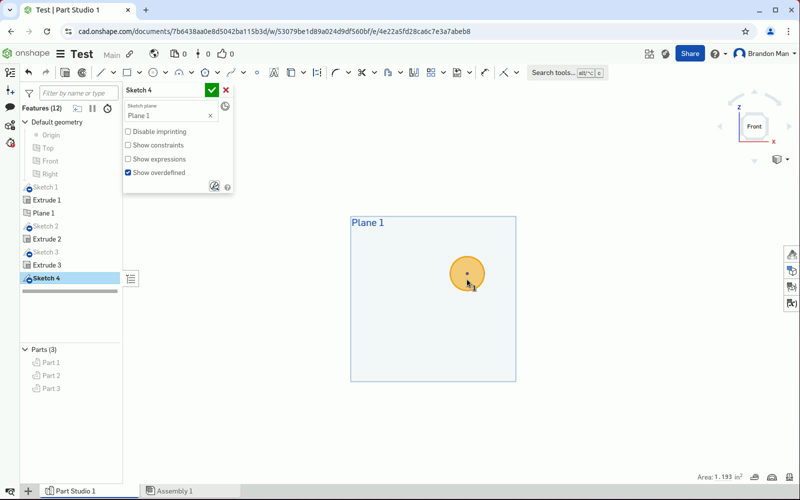
scroll(-6)
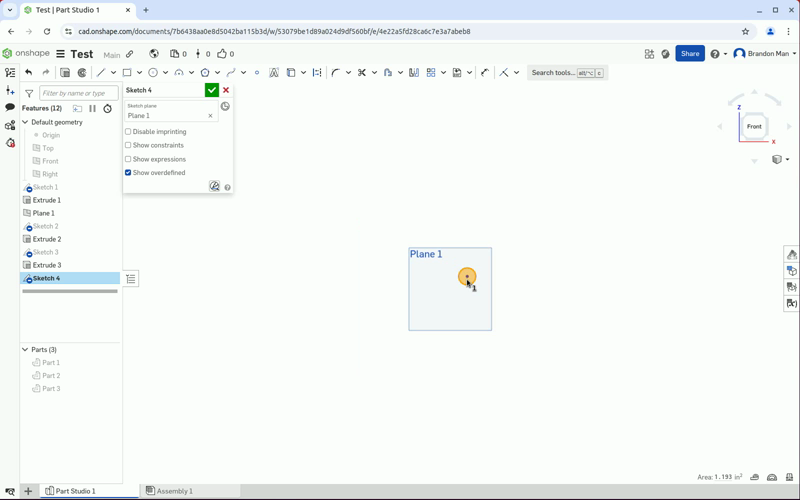
scroll(-6)
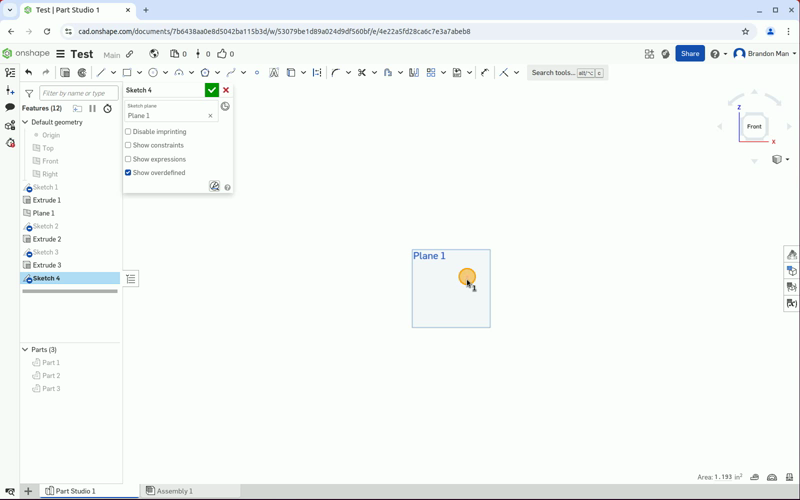
scroll(-6)
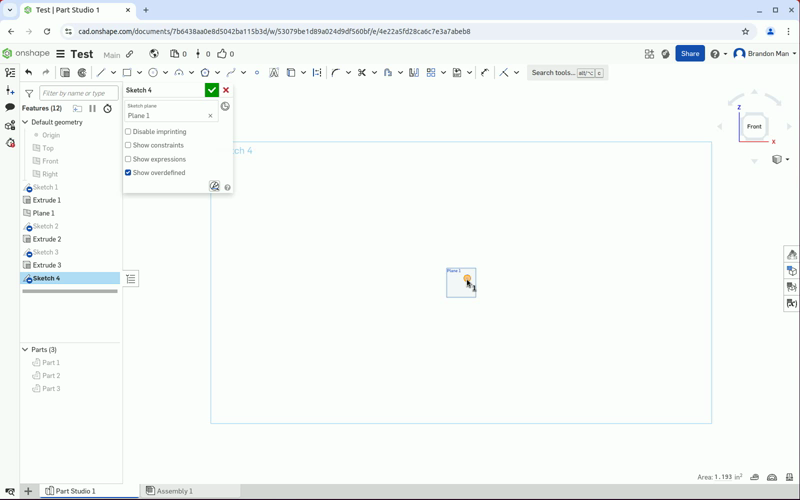
mouse_move(73, 352)
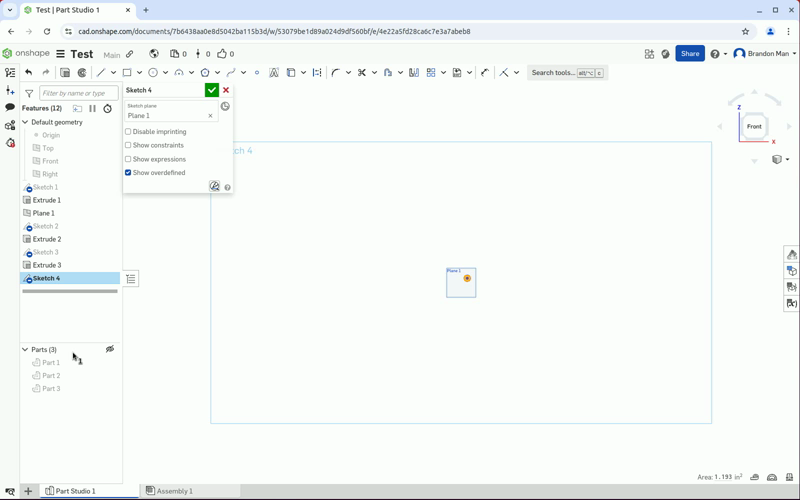
key(shift+y)
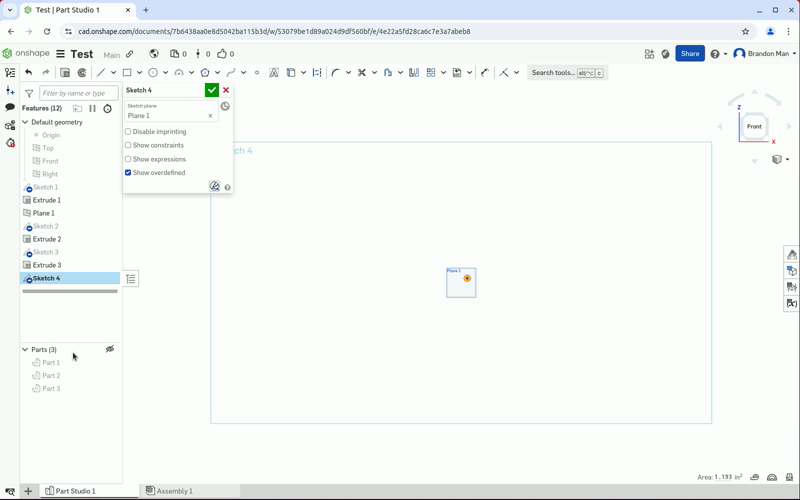
key(shift+e)
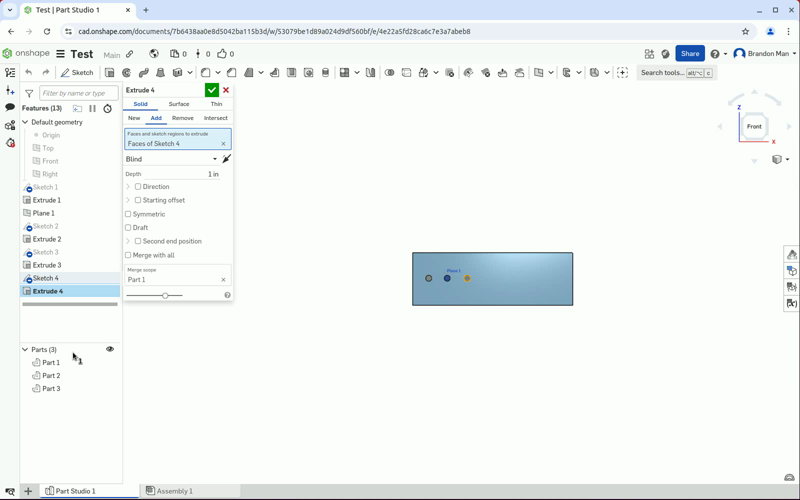
mouse_move(143, 106)
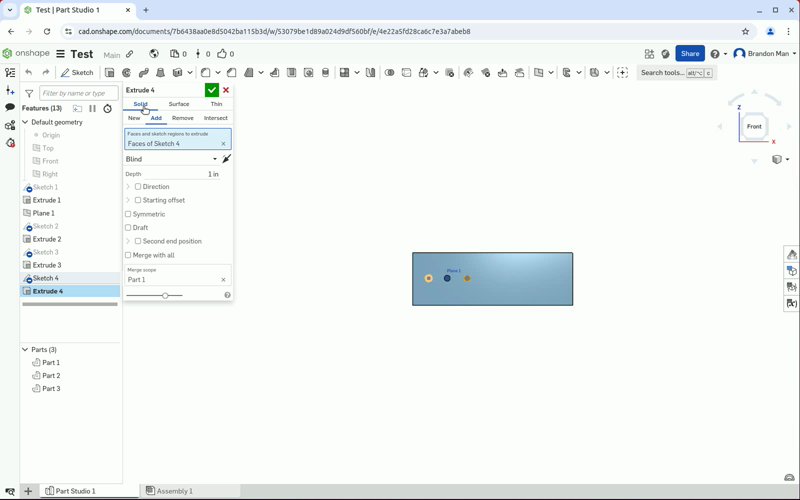
click(143, 106)
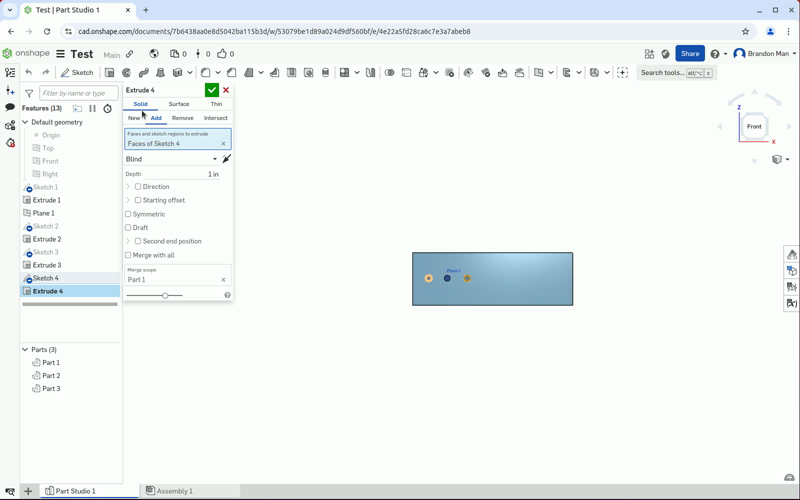
mouse_move(137, 120)
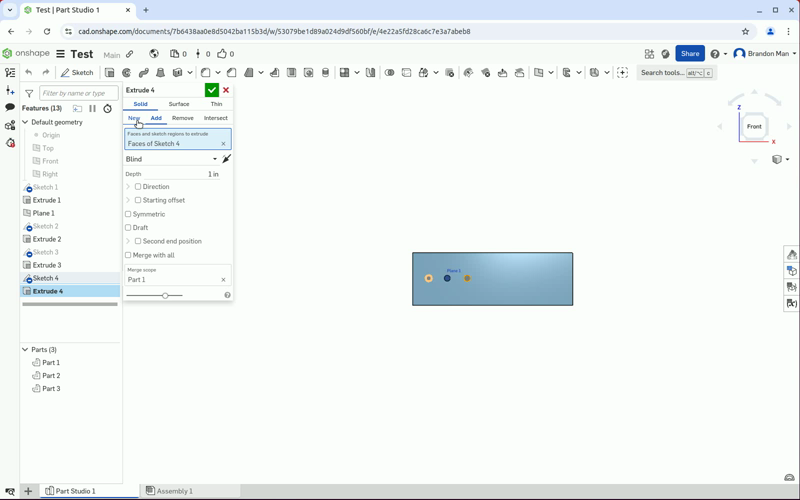
click(137, 120)
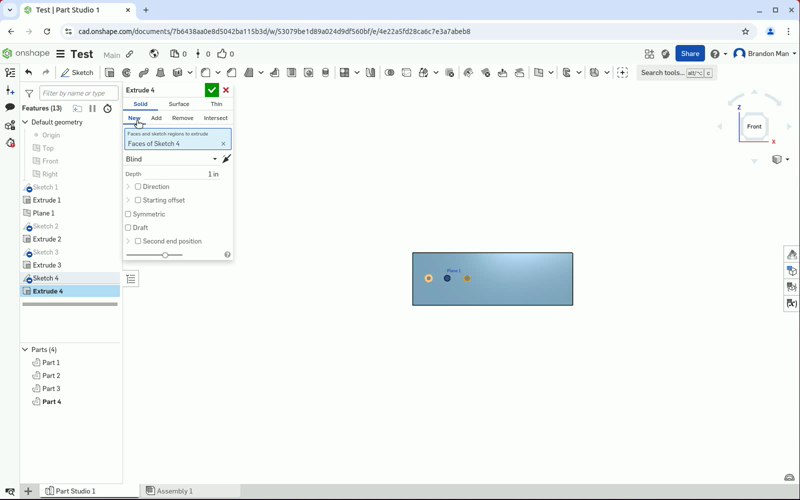
key(tab, 4)
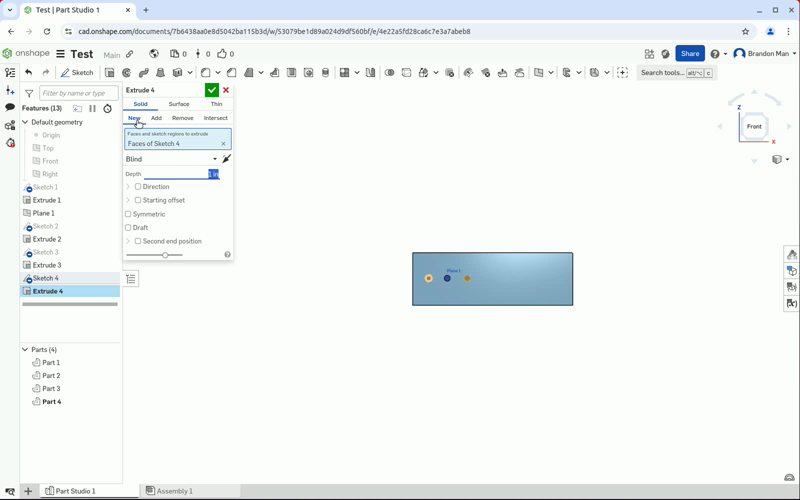
text(1.685)
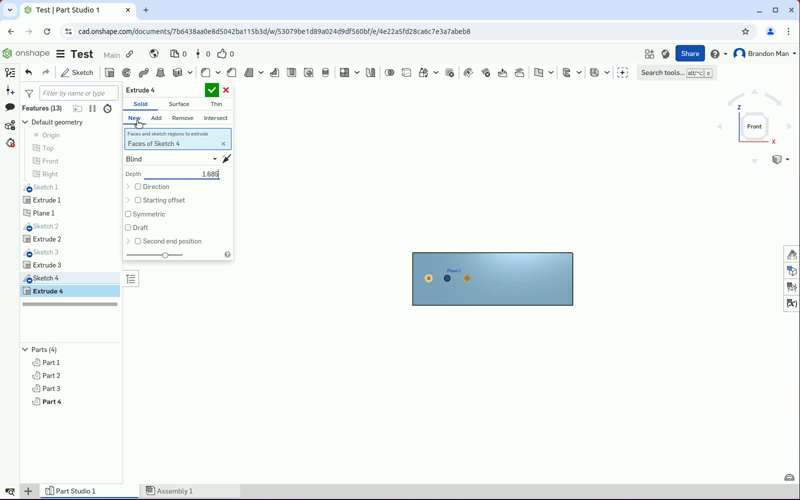
key(enter)
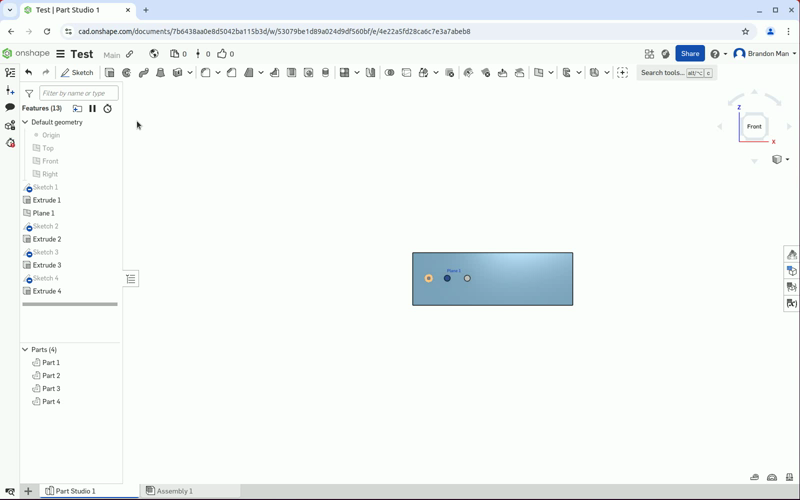
key(shift+h)
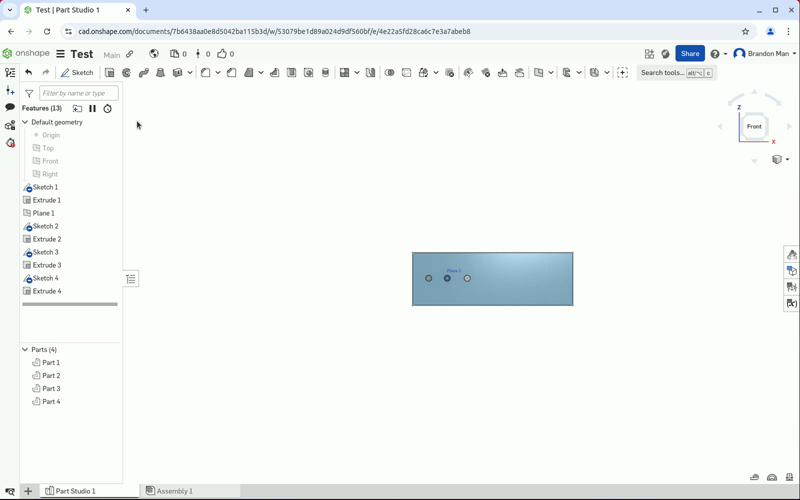
key(shift+h)
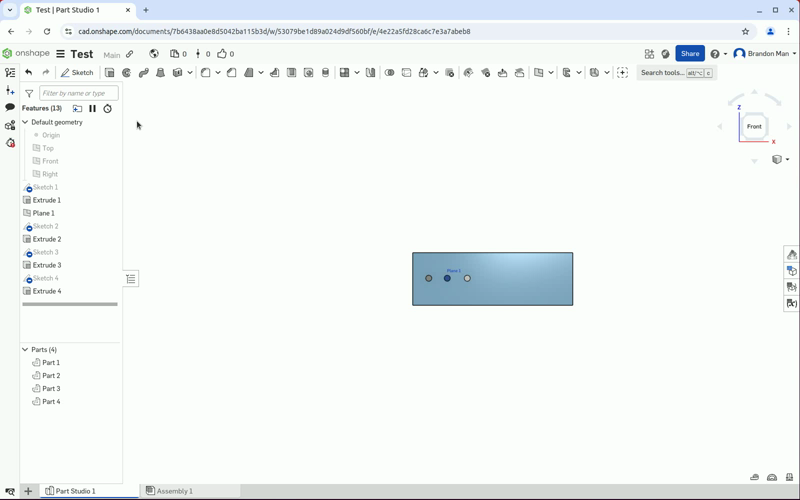
mouse_move(73, 189)
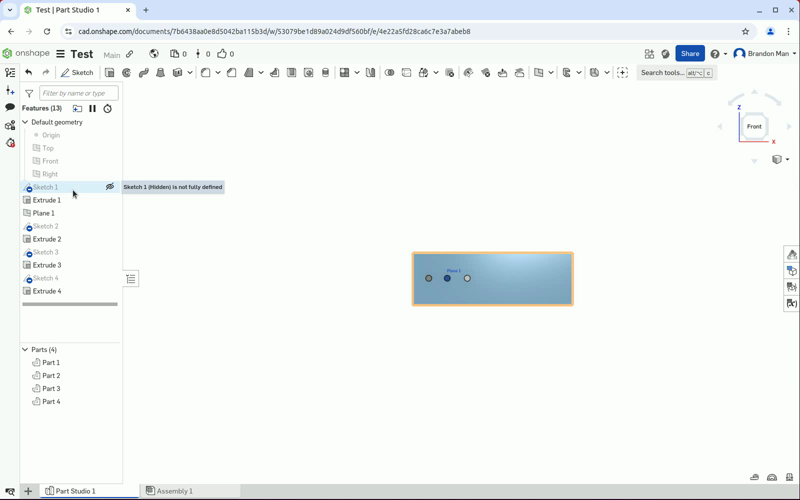
click(73, 189)
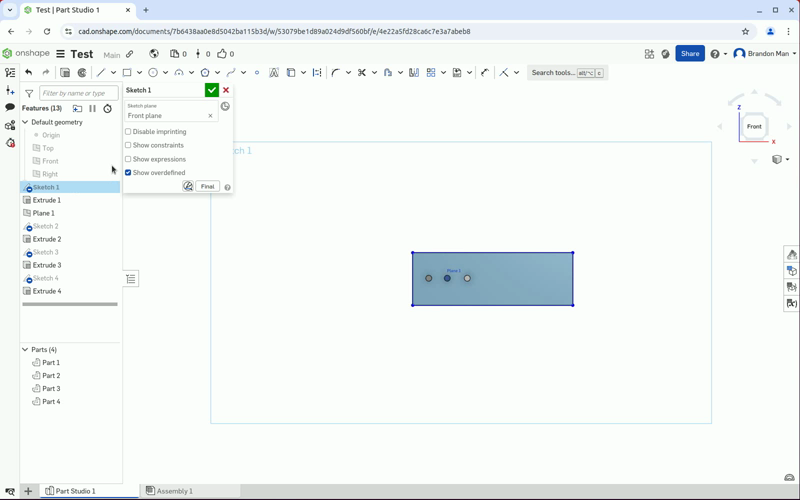
mouse_move(229, 92)
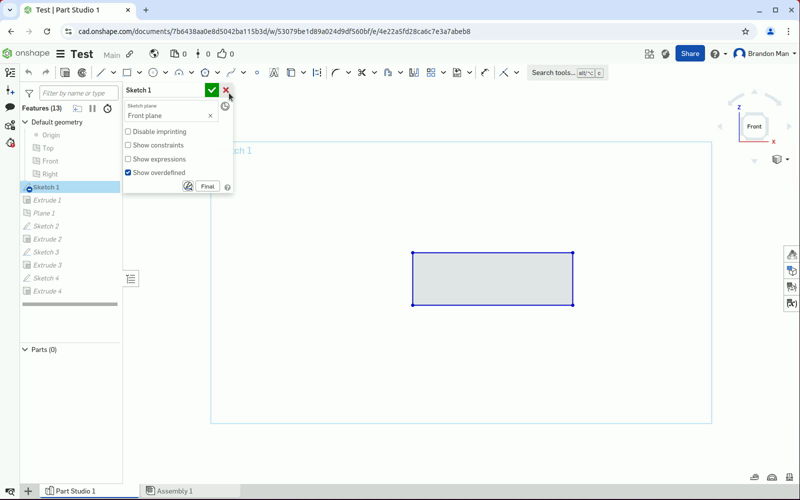
click(229, 92)
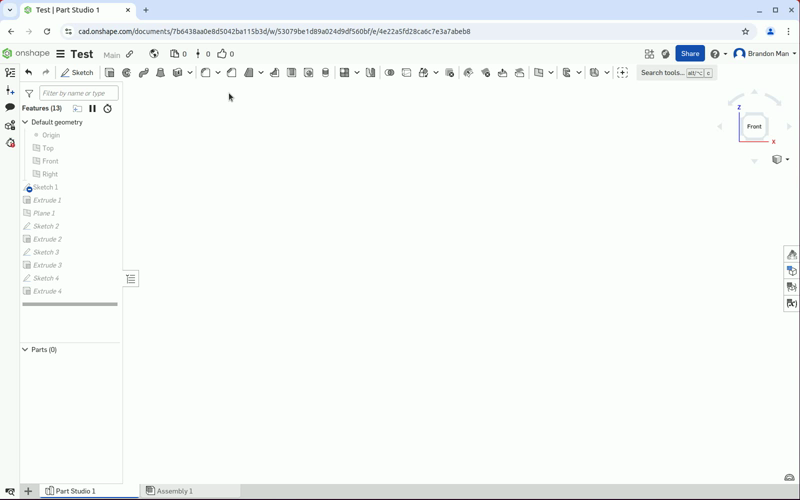
key(shift+s)
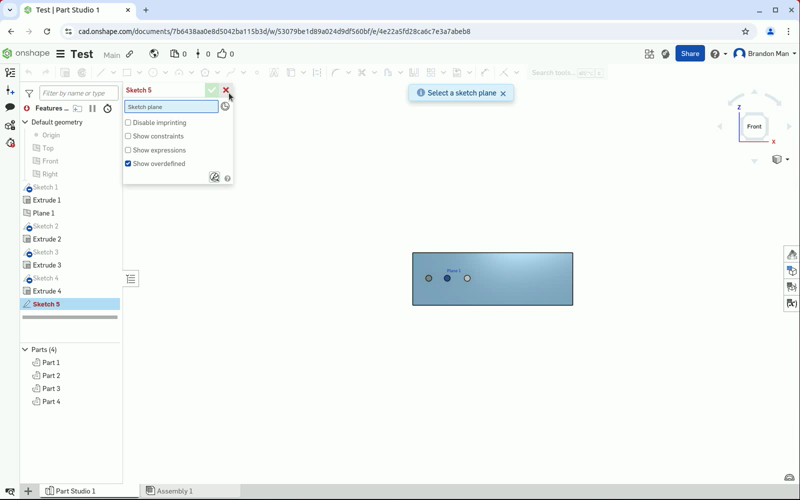
mouse_move(73, 215)
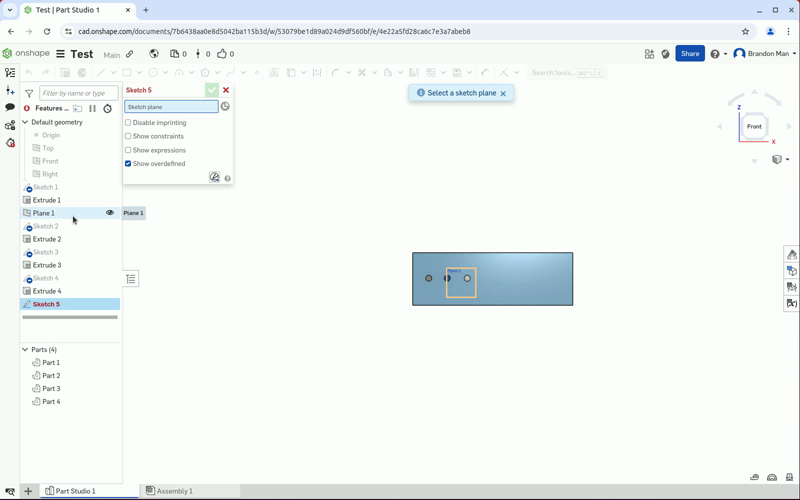
click(73, 215)
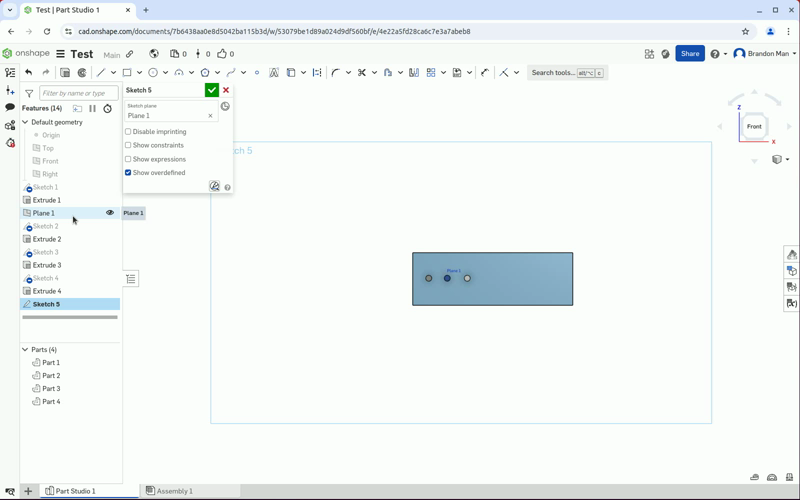
mouse_move(73, 352)
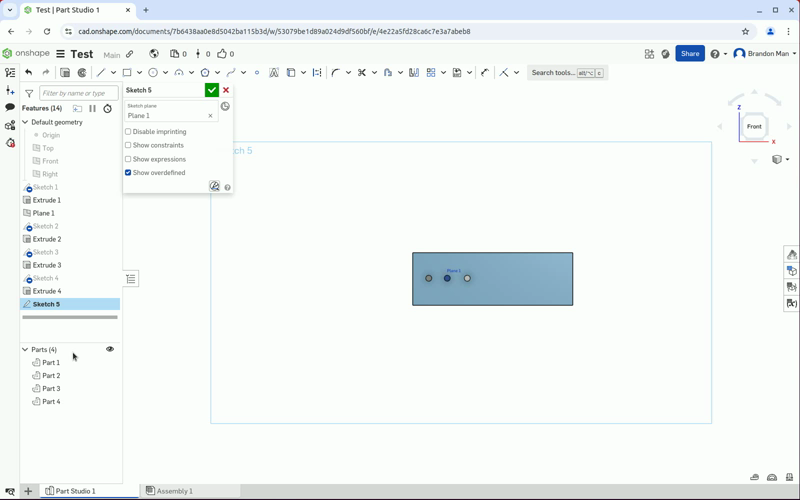
key(y)
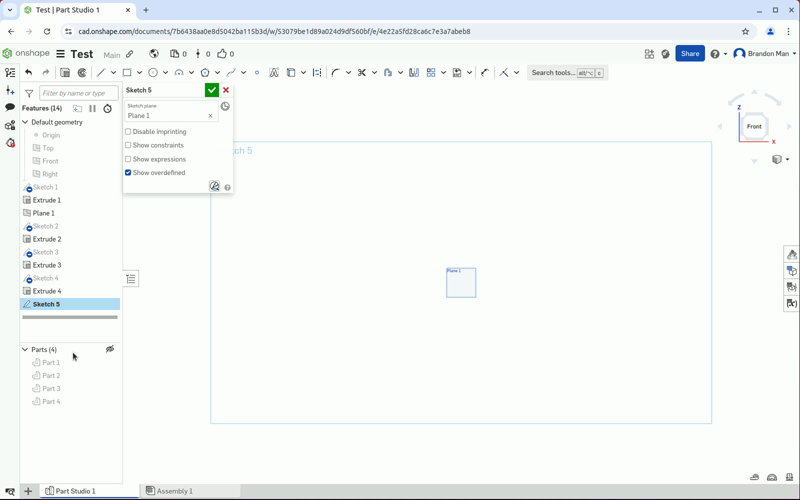
key(c)
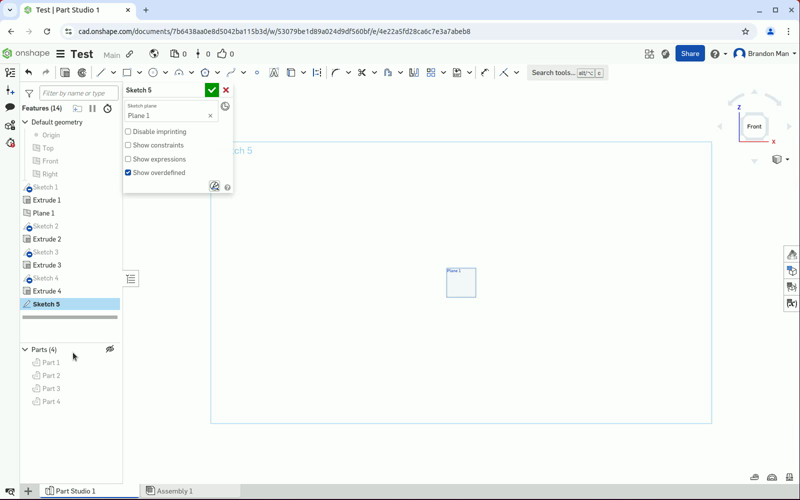
key_down(shift)
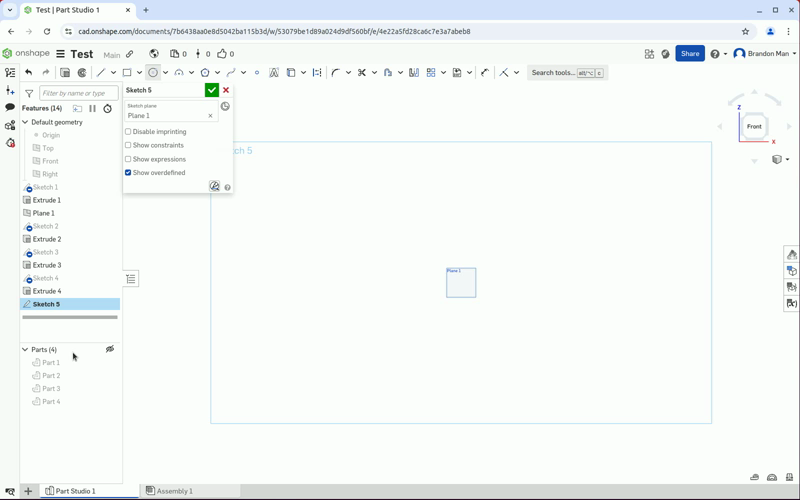
mouse_move(490, 278)
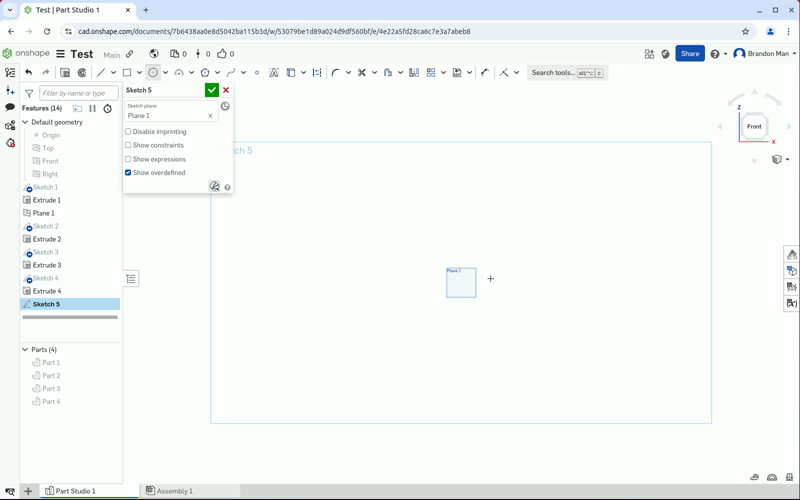
click(490, 278)
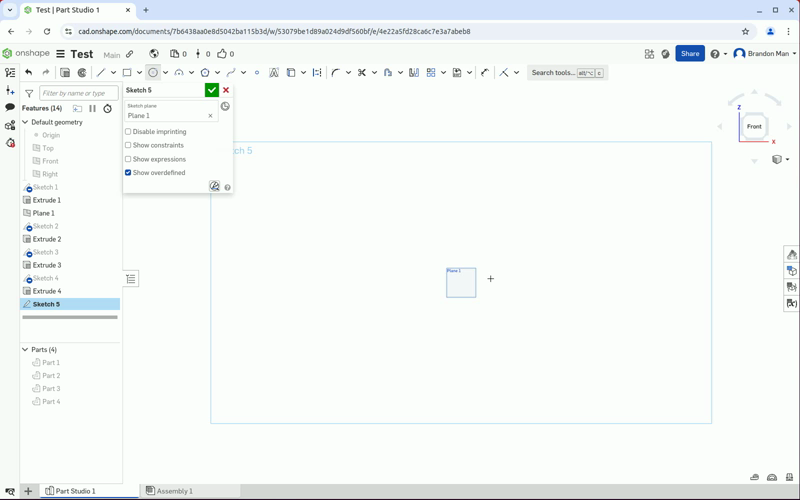
key_up(shift)
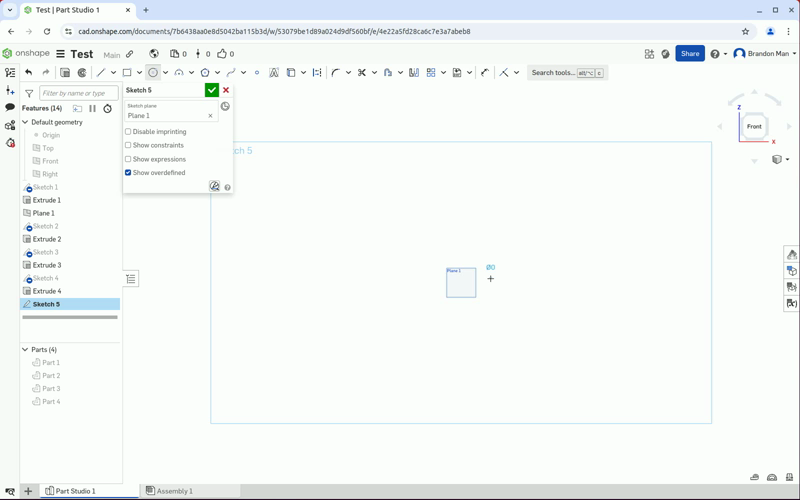
mouse_move(493, 278)
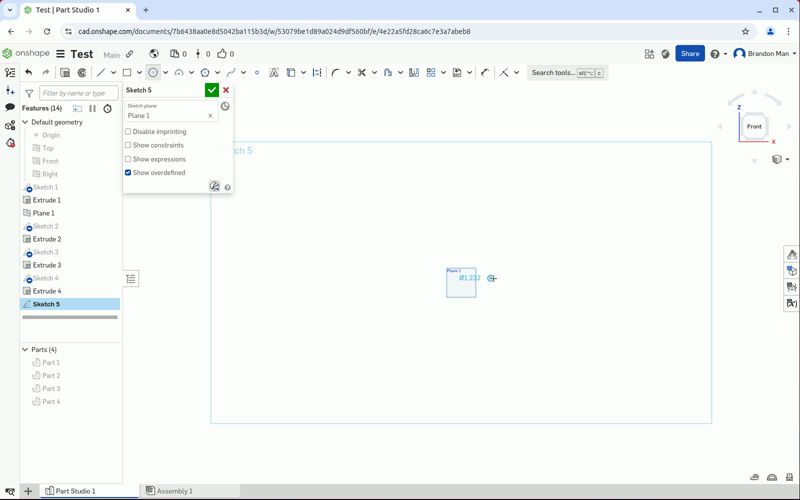
click(493, 278)
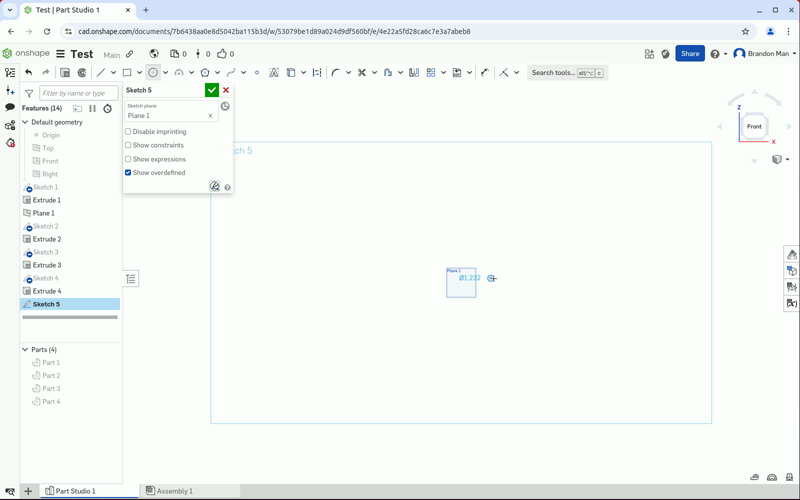
key(esc)
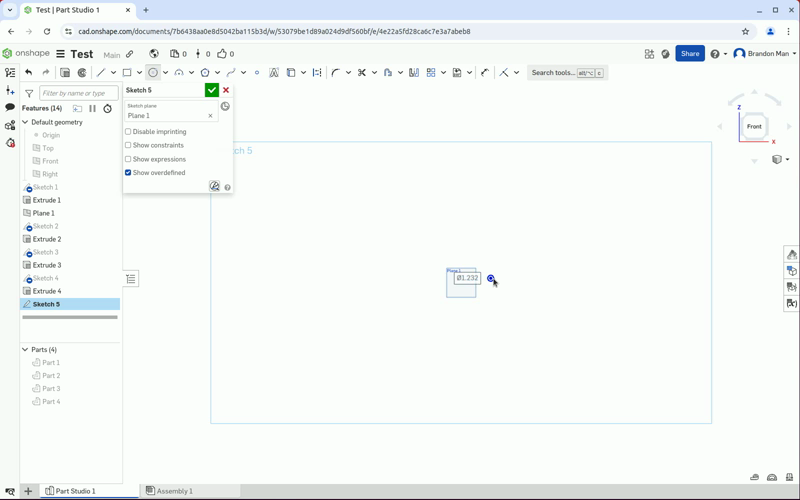
mouse_move(491, 277)
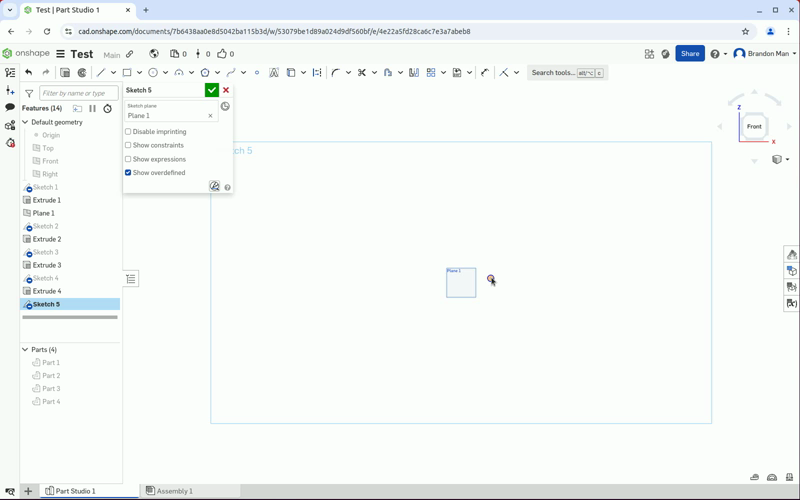
scroll(6)
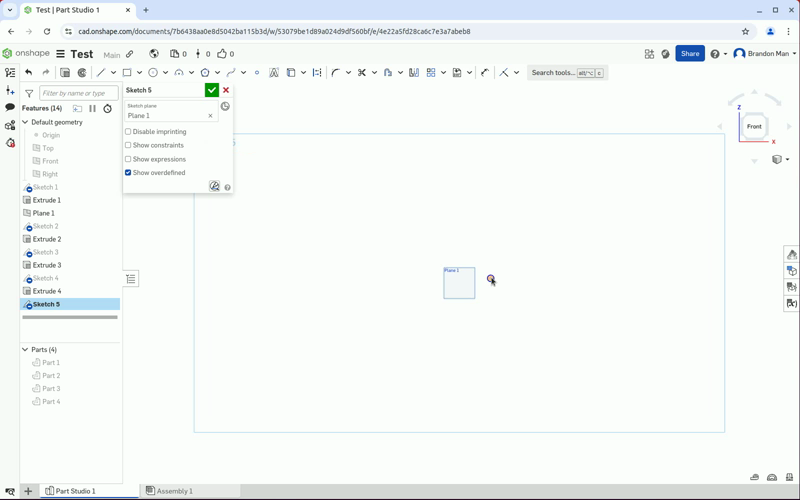
scroll(6)
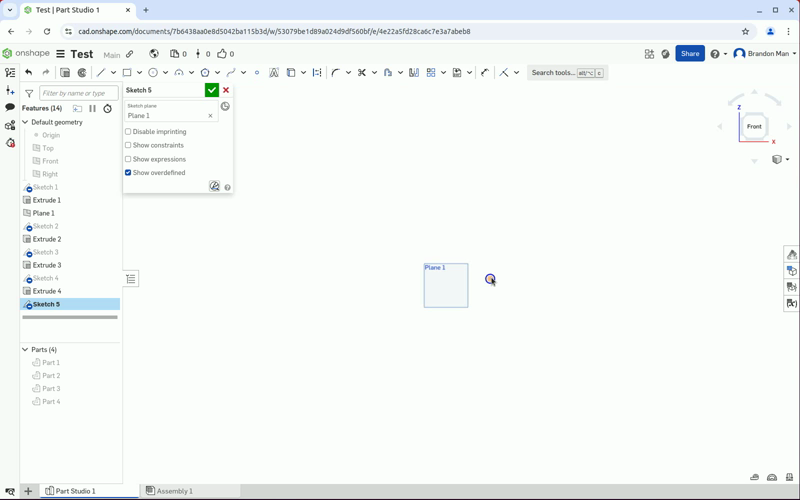
scroll(6)
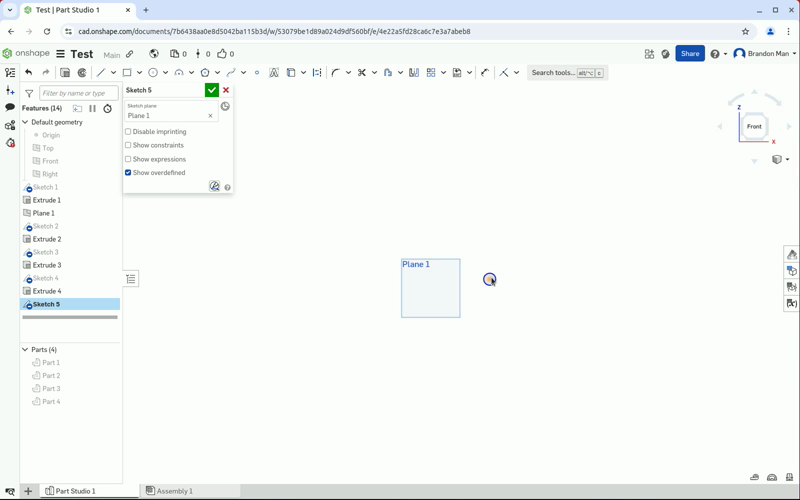
scroll(6)
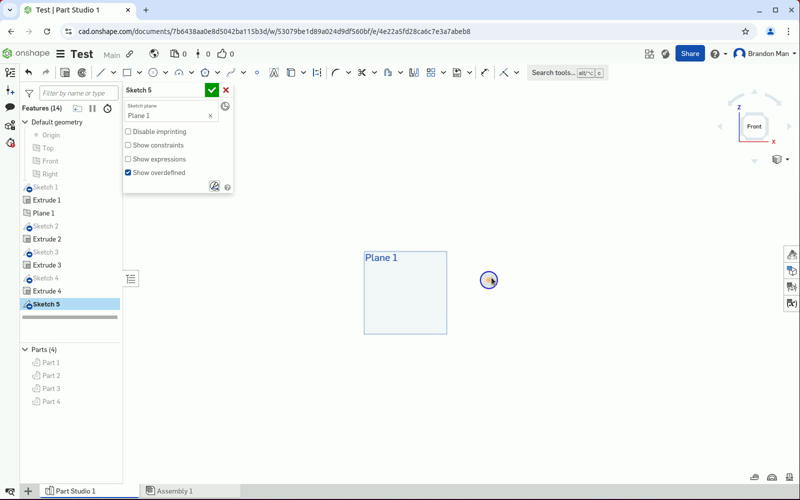
scroll(6)
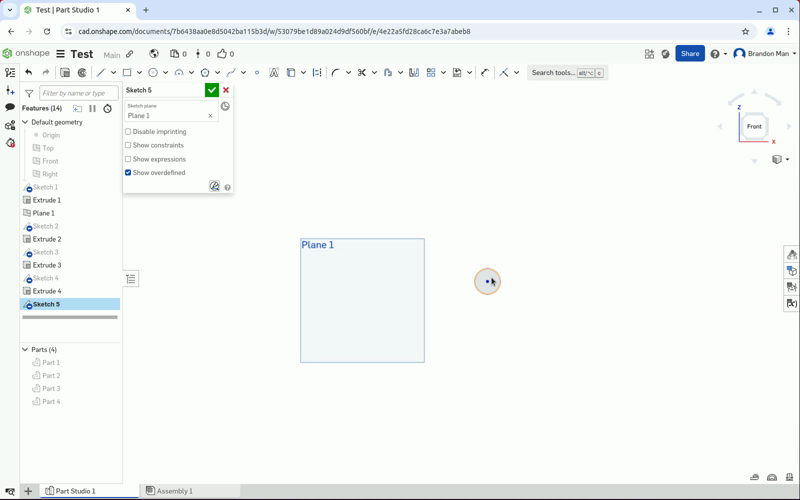
scroll(6)
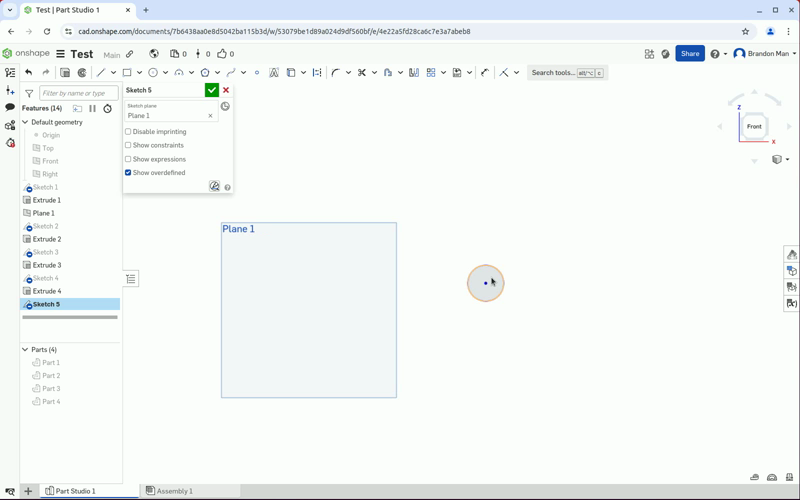
scroll(6)
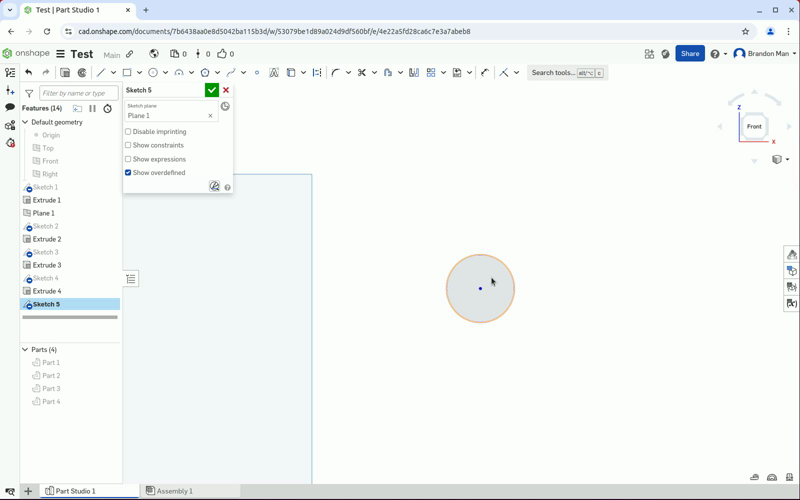
click(491, 277)
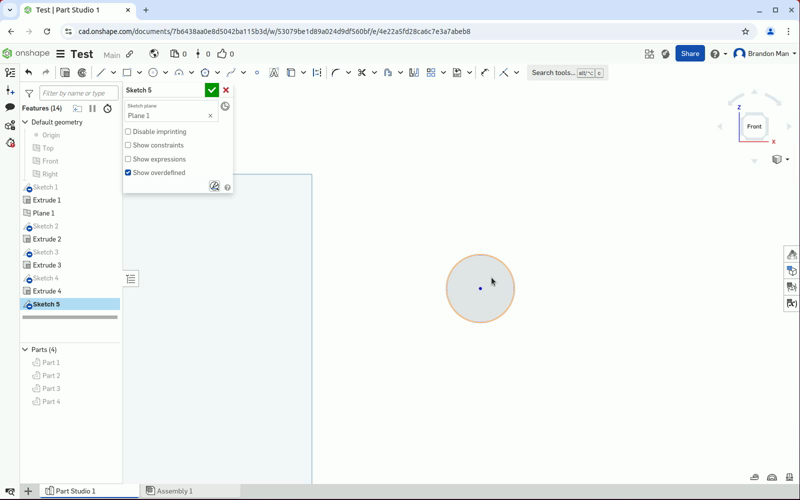
scroll(-6)
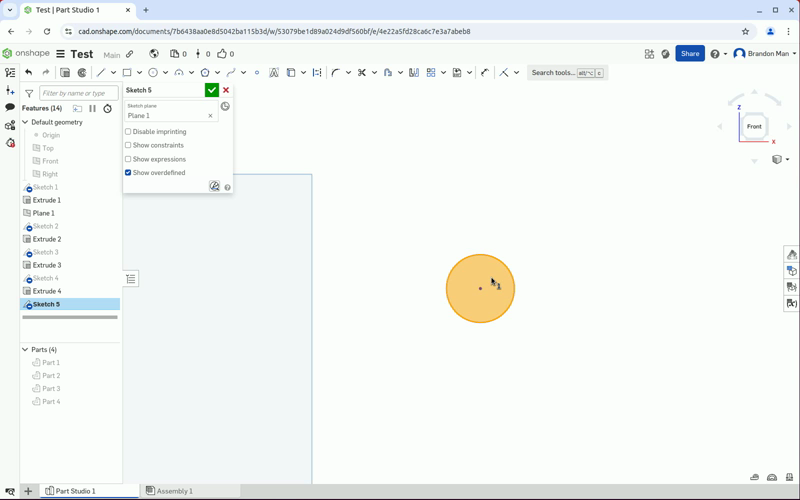
scroll(-6)
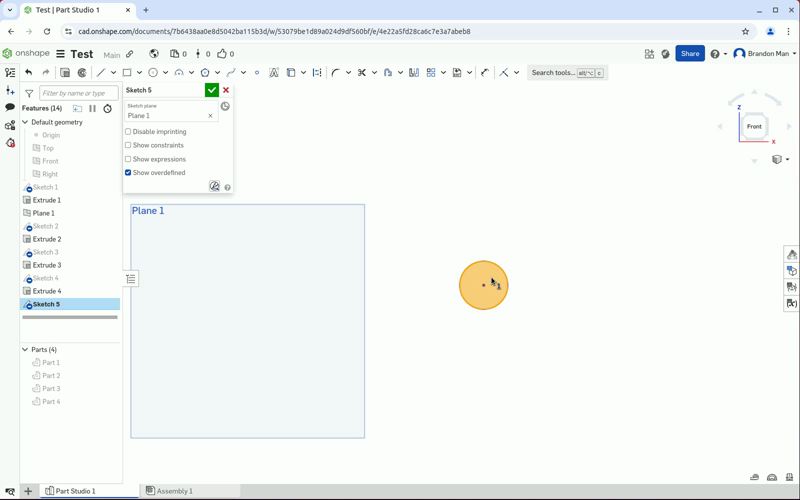
scroll(-6)
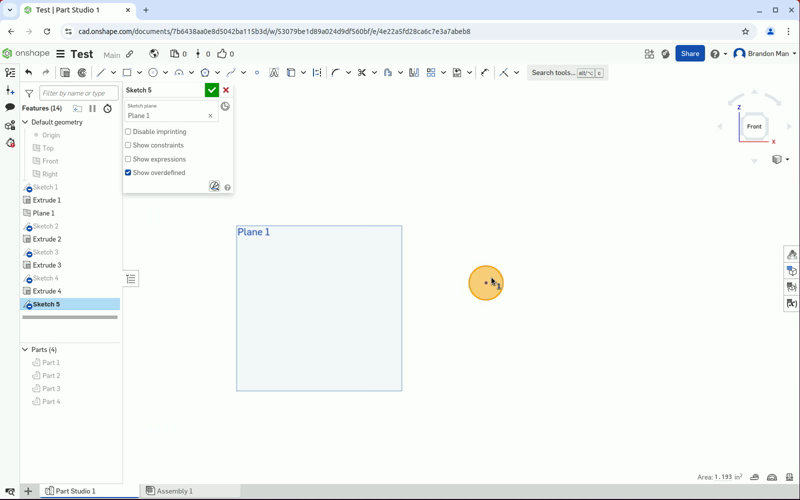
scroll(-6)
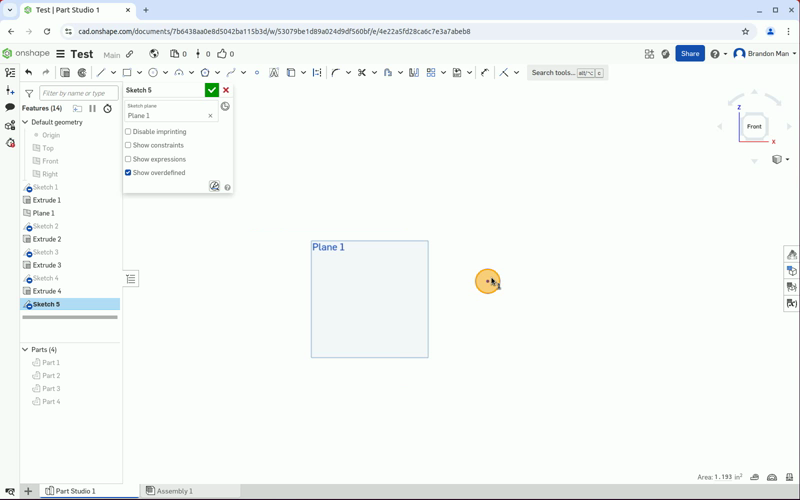
scroll(-6)
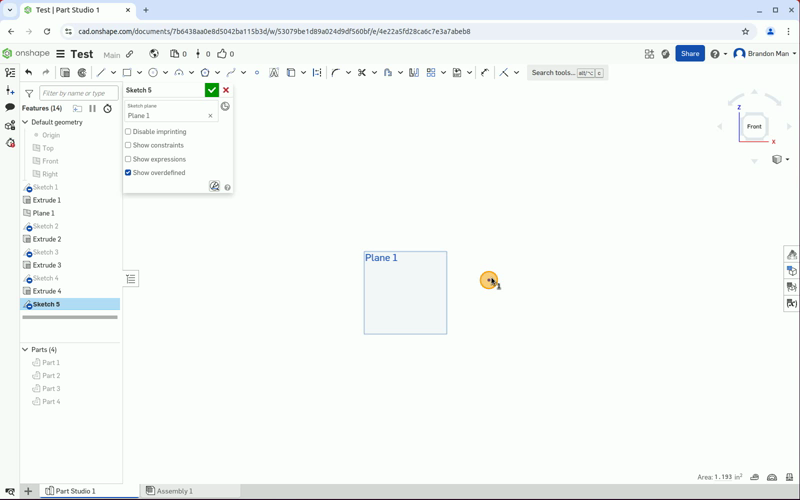
scroll(-6)
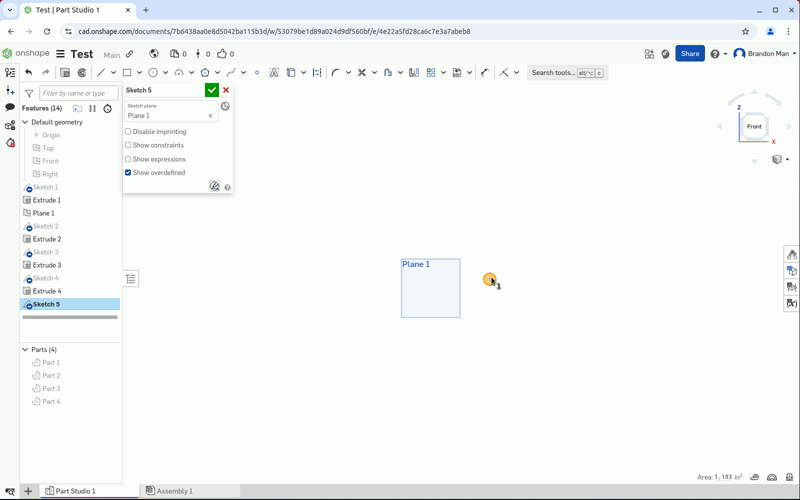
scroll(-6)
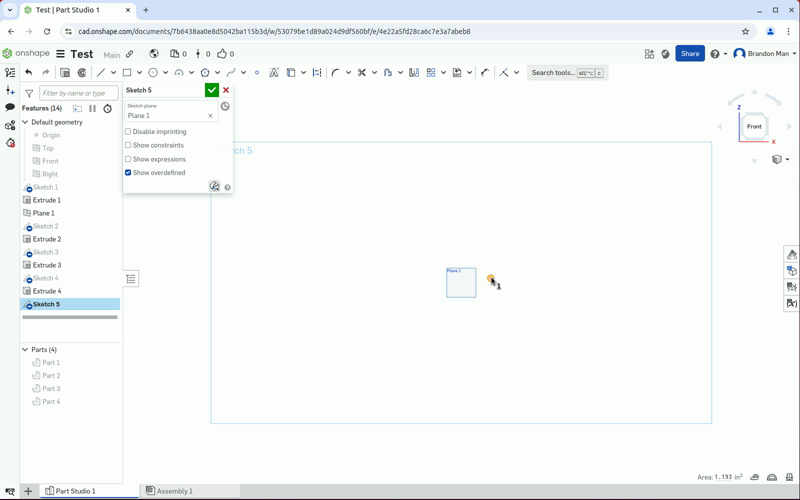
mouse_move(73, 352)
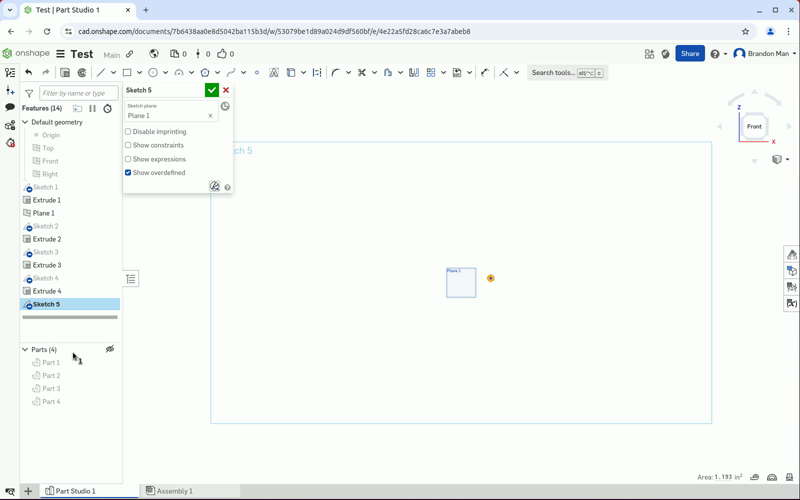
key(shift+y)
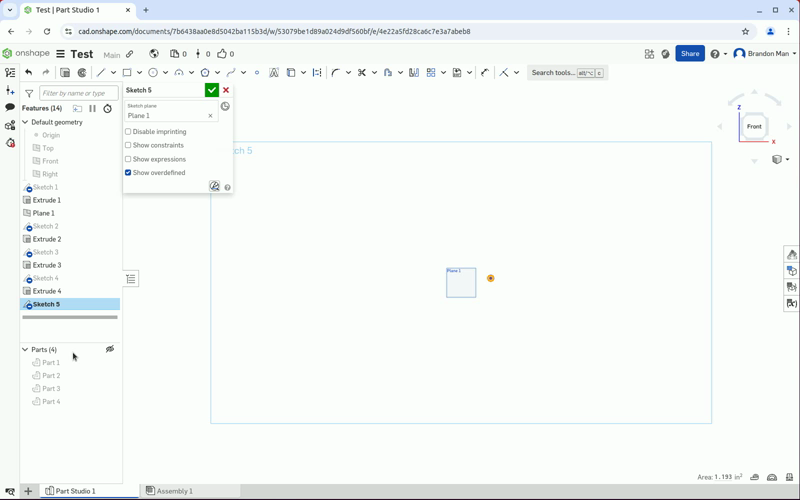
key(shift+e)
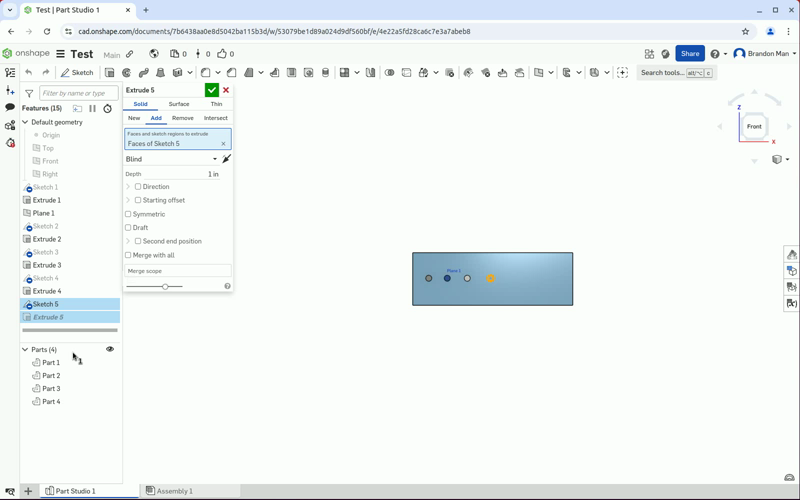
mouse_move(143, 106)
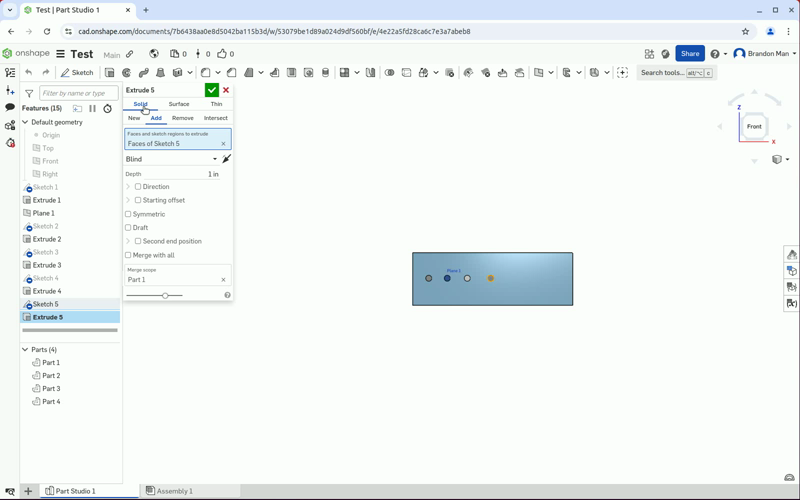
click(143, 106)
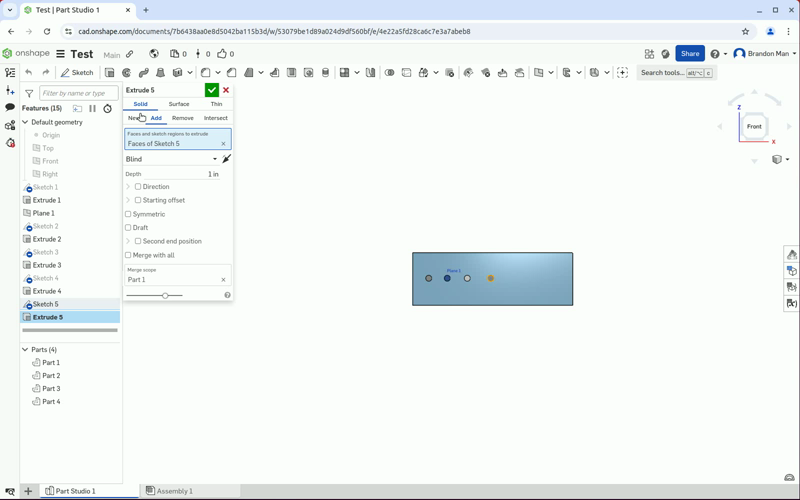
mouse_move(137, 120)
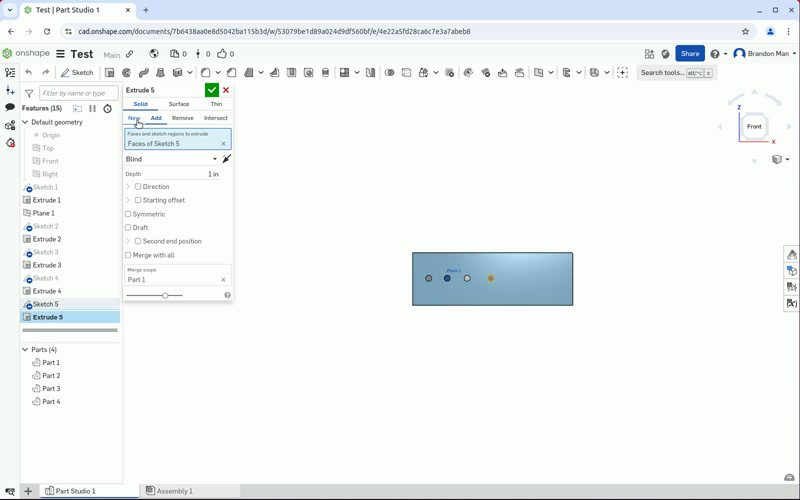
click(137, 120)
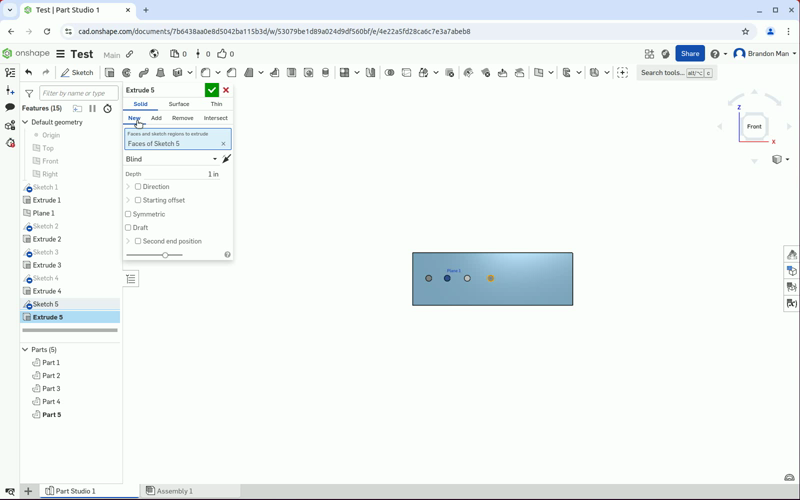
key(tab, 4)
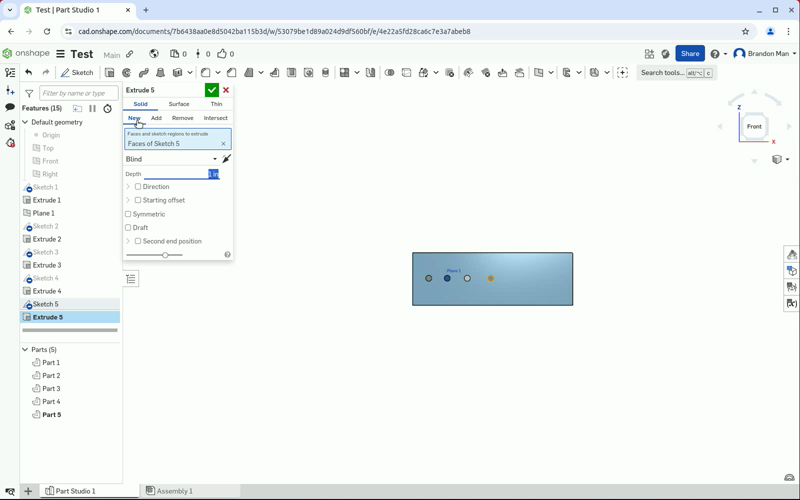
text(1.685)
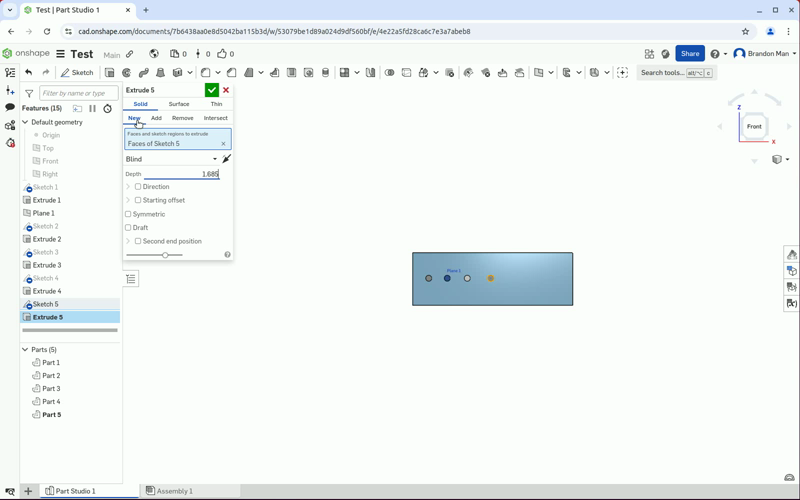
key(enter)
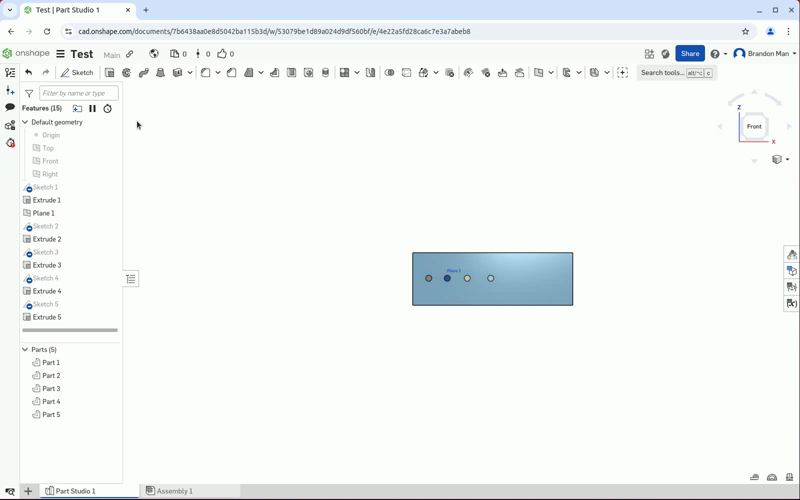
key(shift+h)
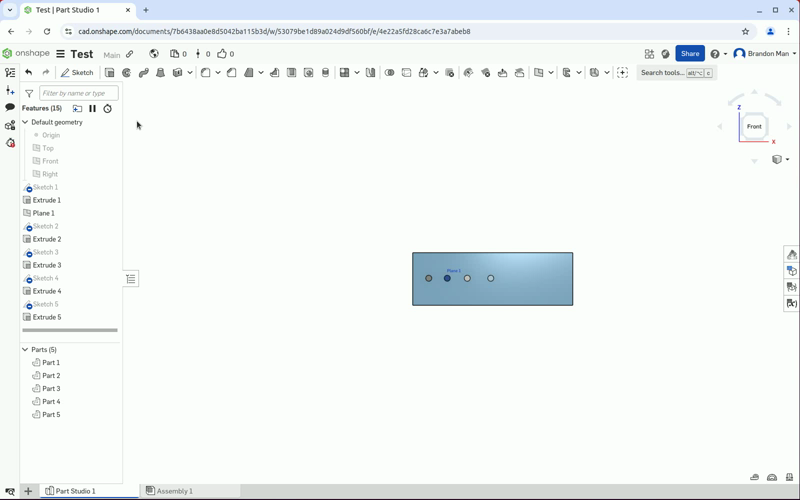
key(shift+h)
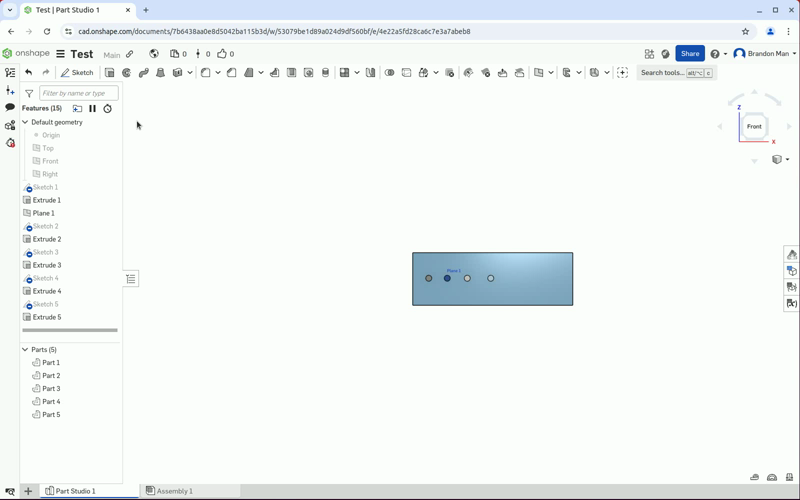
mouse_move(73, 189)
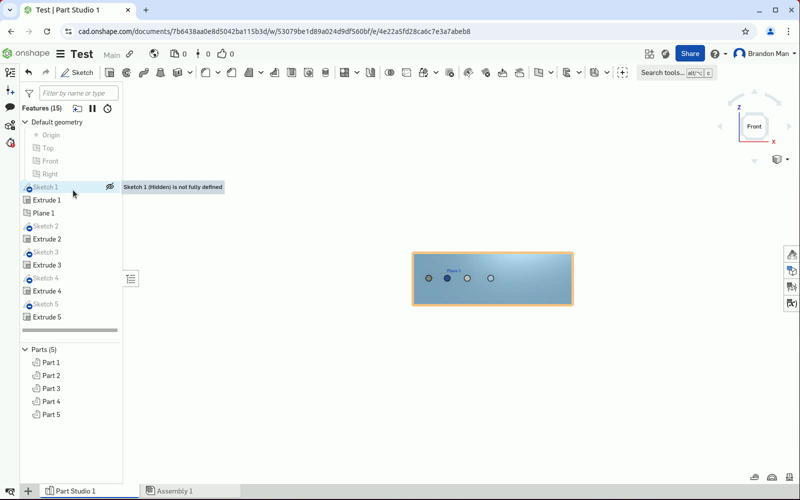
click(73, 189)
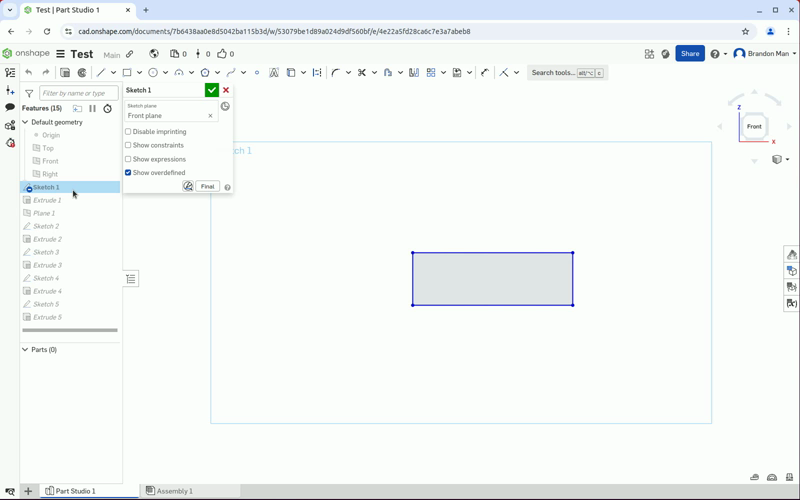
mouse_move(229, 92)
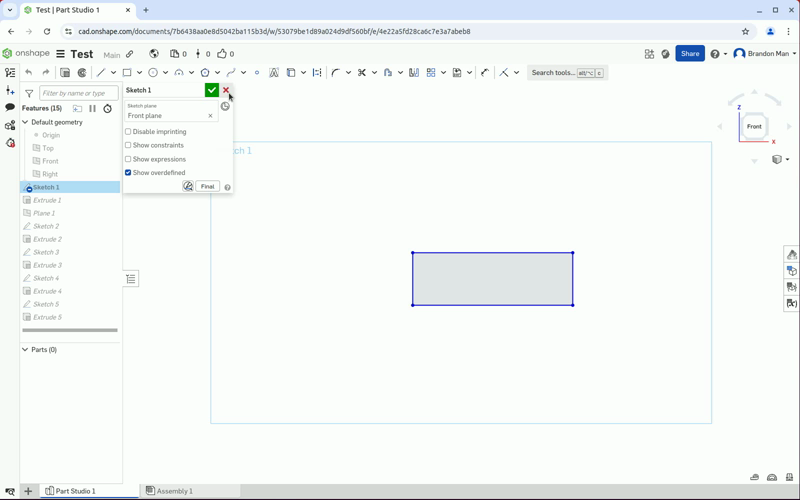
click(229, 92)
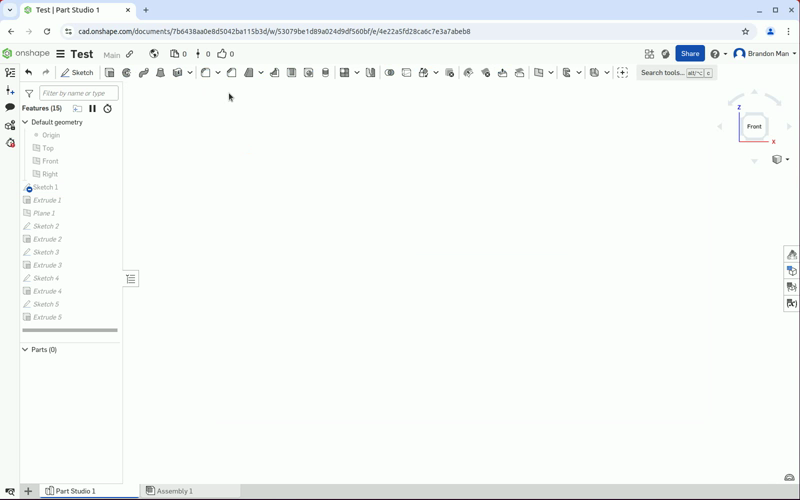
key(shift+s)
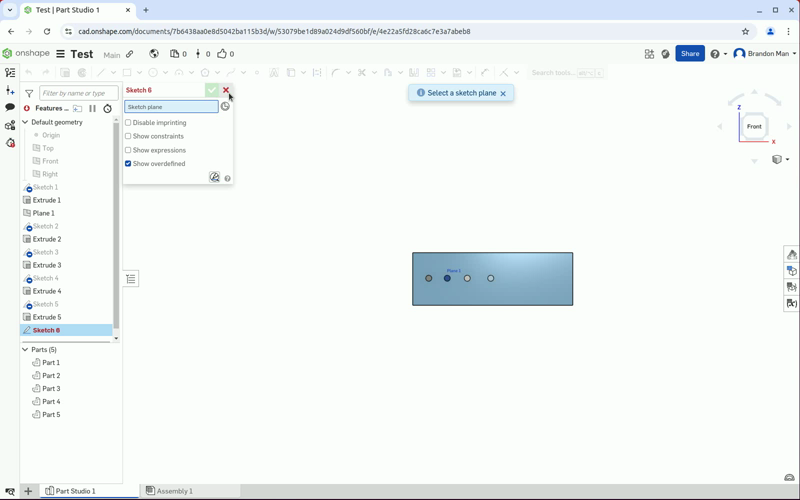
mouse_move(69, 215)
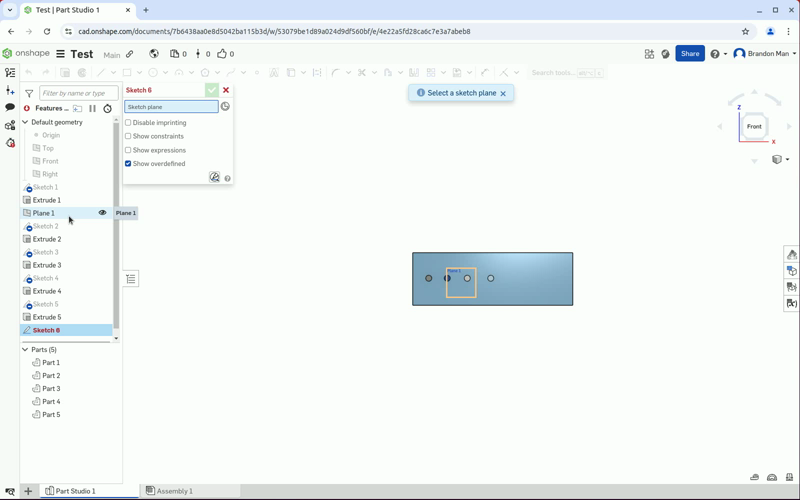
click(69, 215)
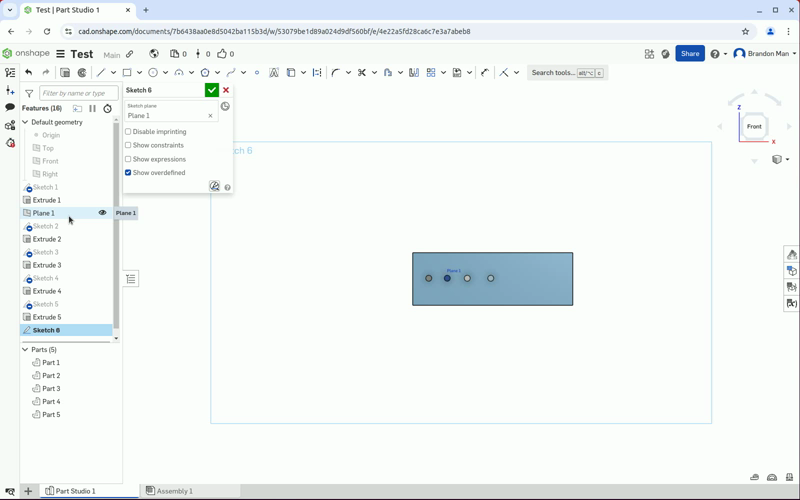
mouse_move(73, 352)
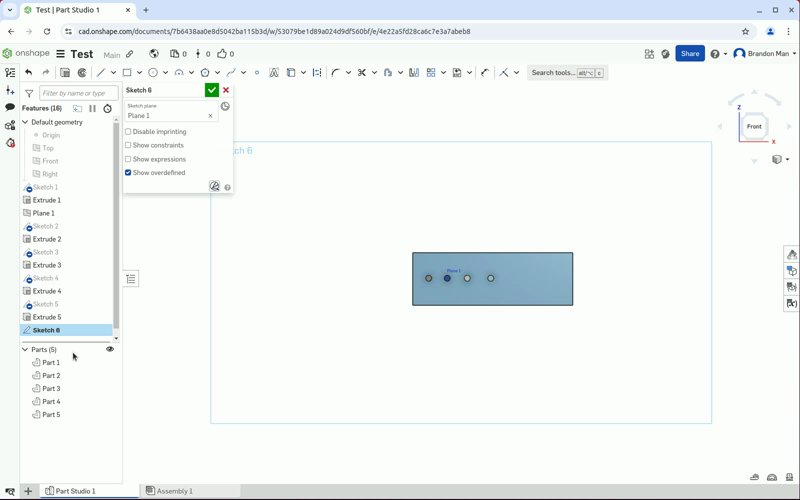
key(y)
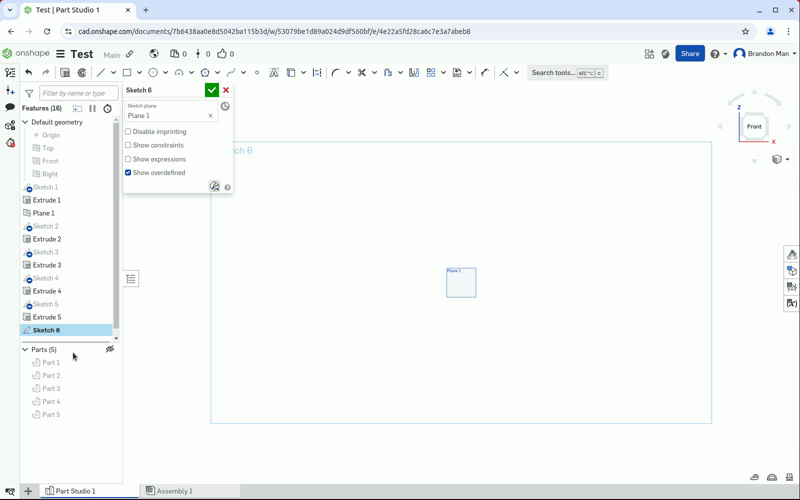
key(c)
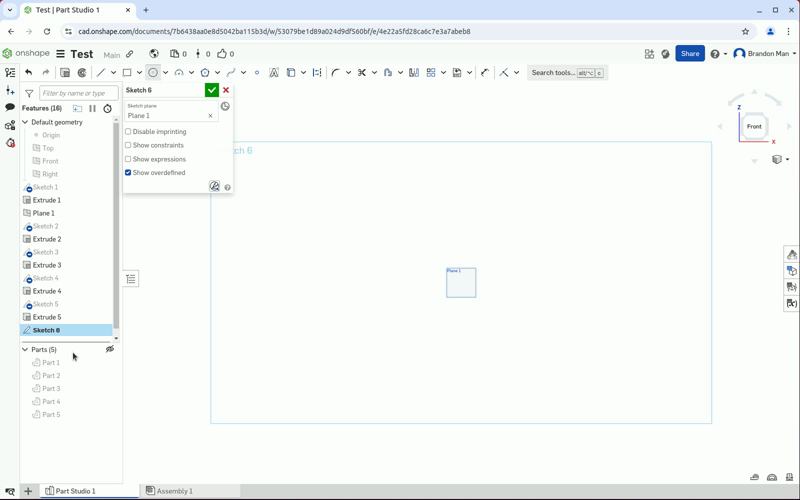
key_down(shift)
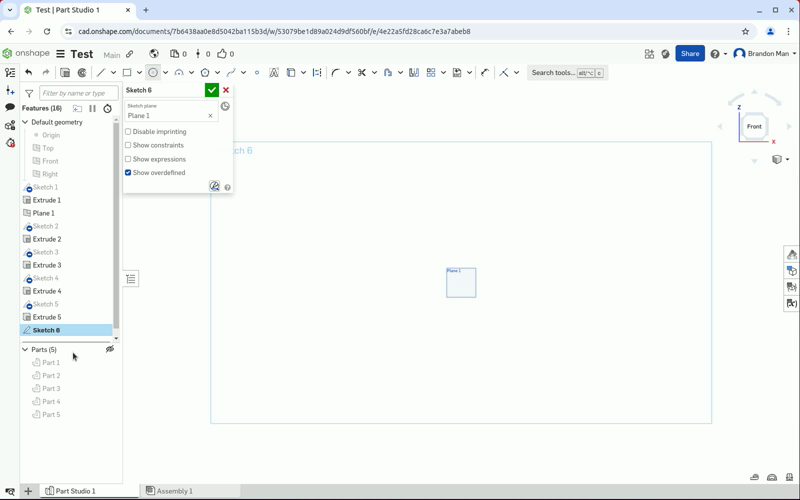
mouse_move(515, 278)
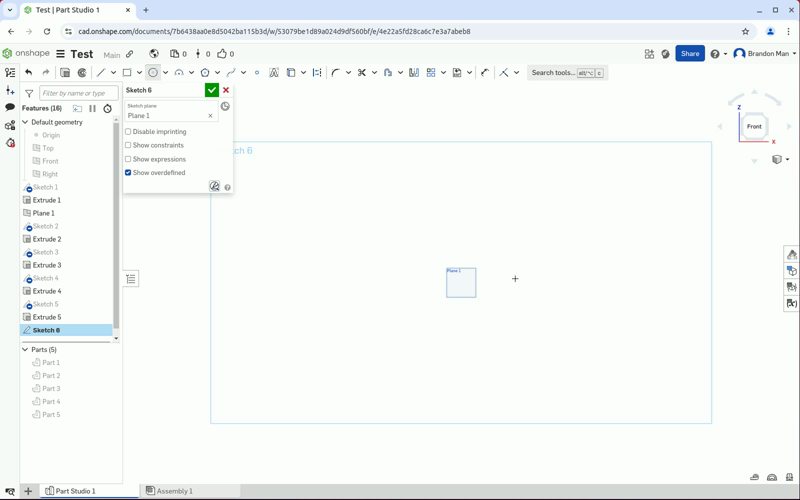
click(515, 278)
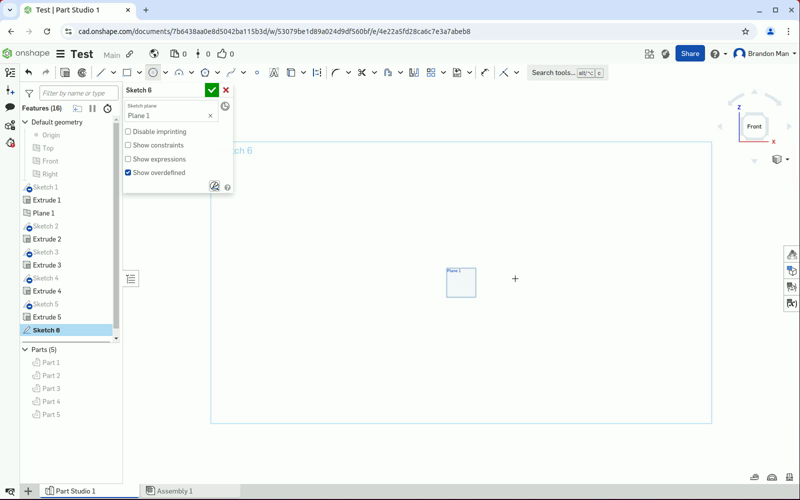
key_up(shift)
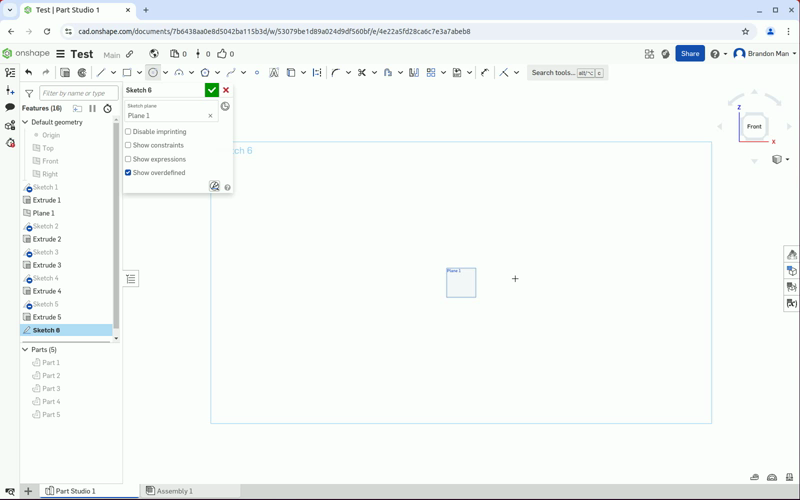
mouse_move(518, 278)
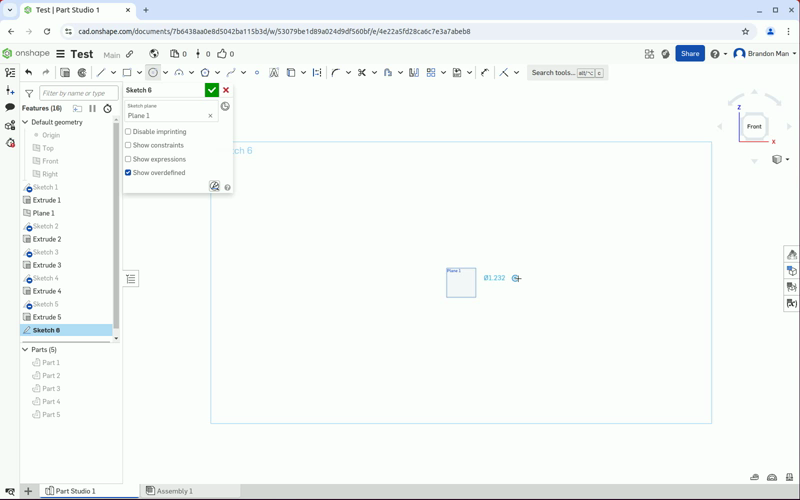
click(518, 278)
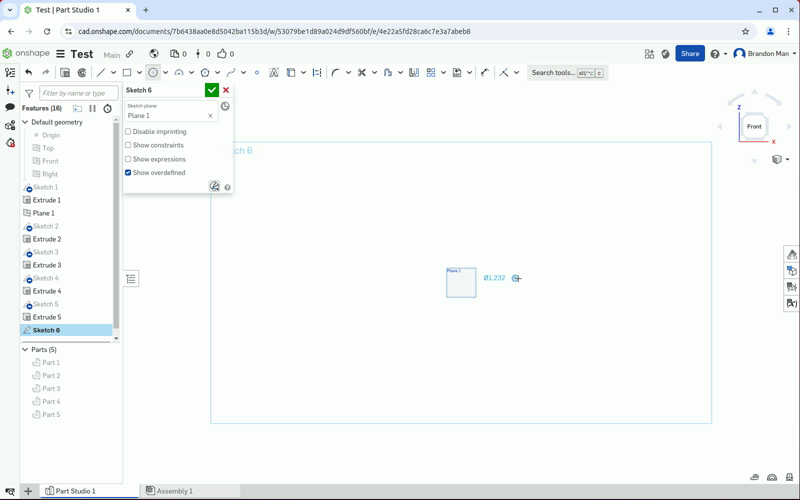
key(esc)
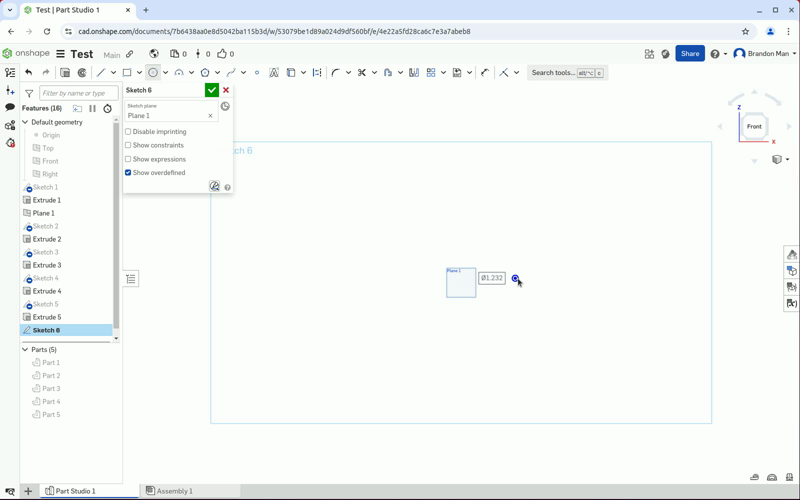
mouse_move(515, 275)
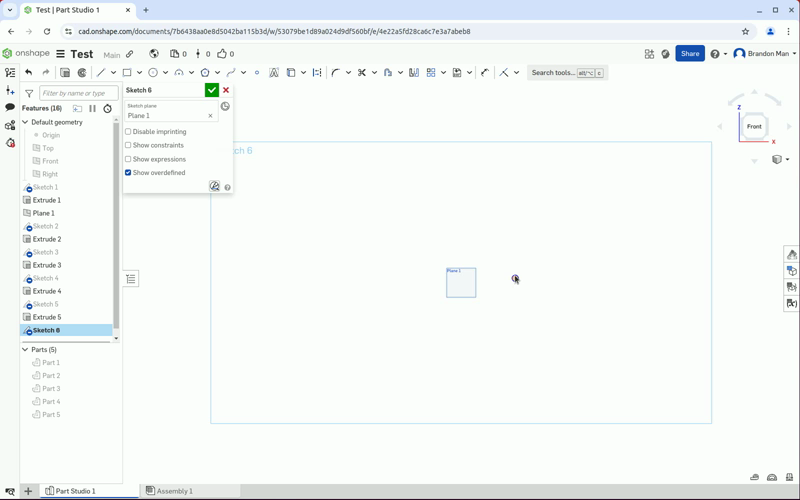
scroll(6)
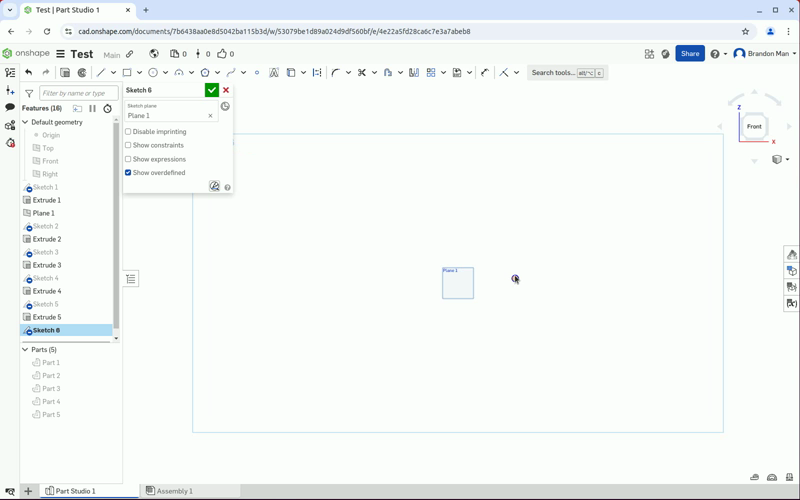
scroll(6)
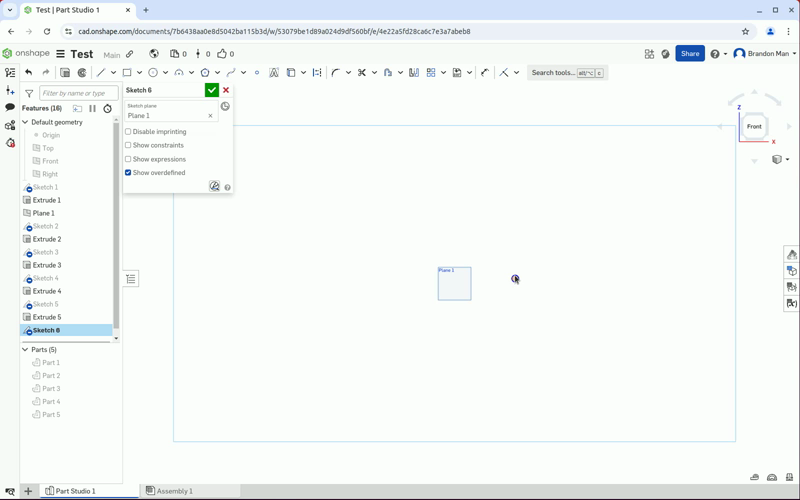
scroll(6)
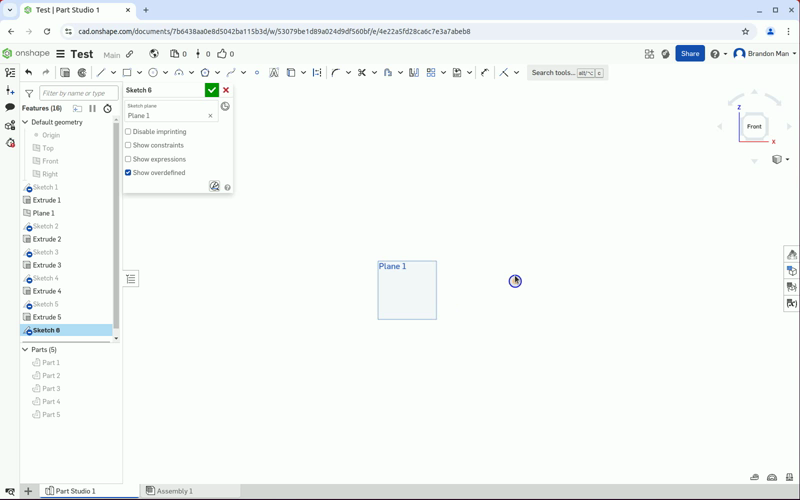
scroll(6)
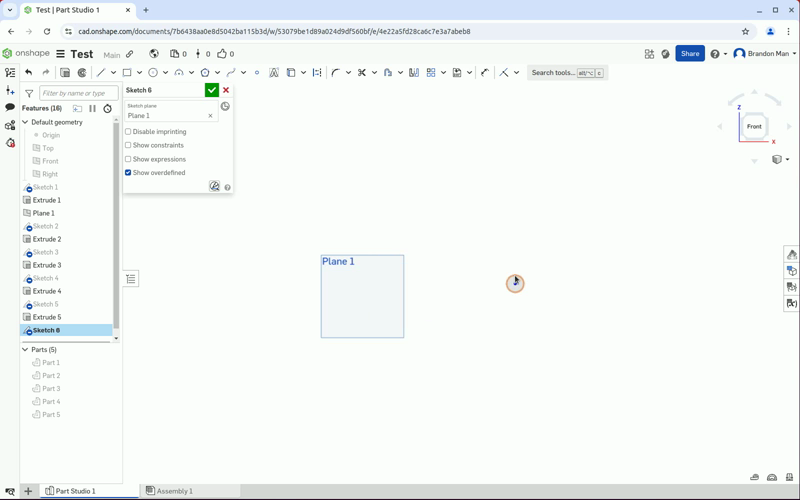
scroll(6)
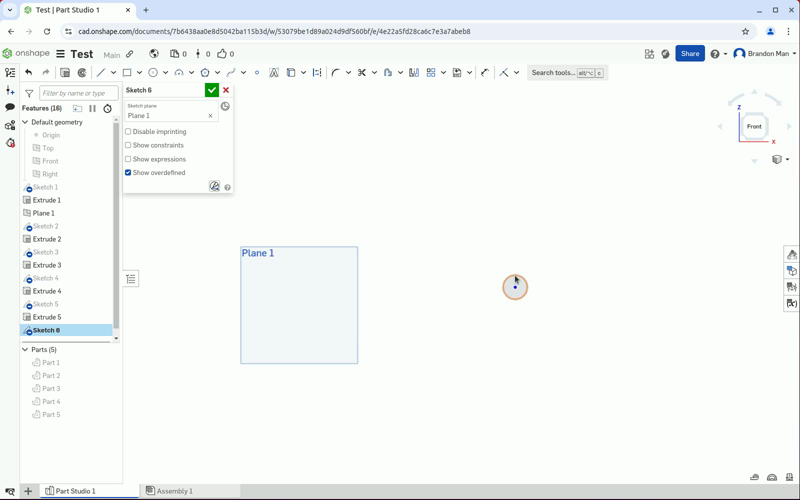
scroll(6)
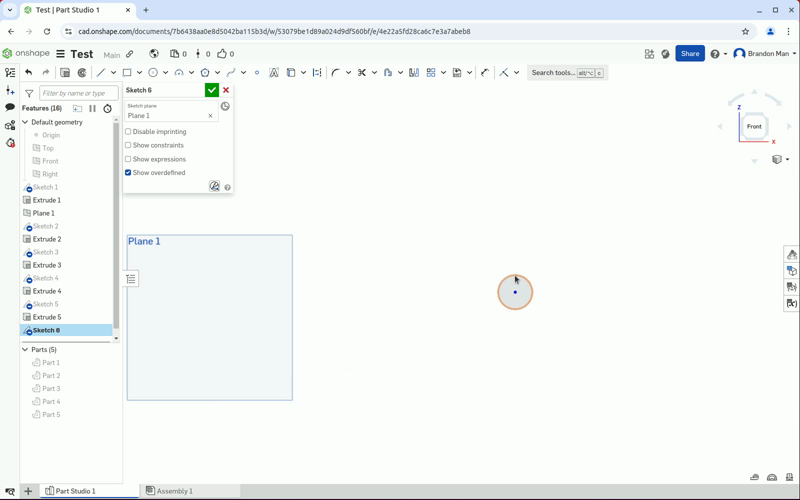
scroll(6)
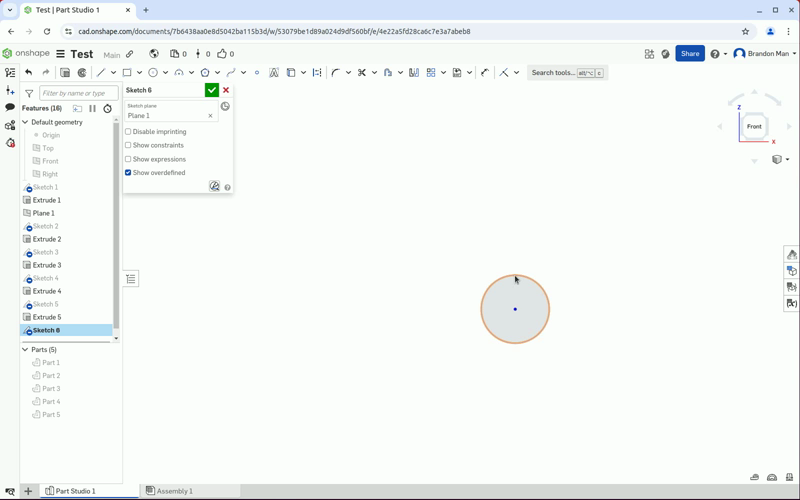
click(515, 275)
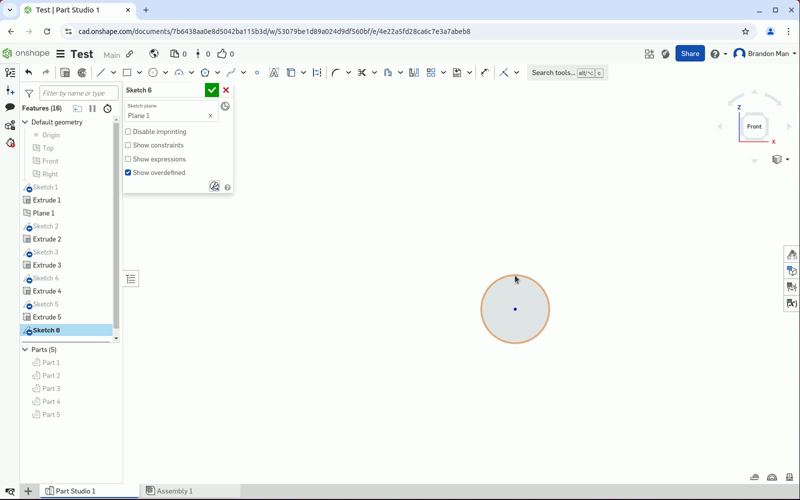
scroll(-6)
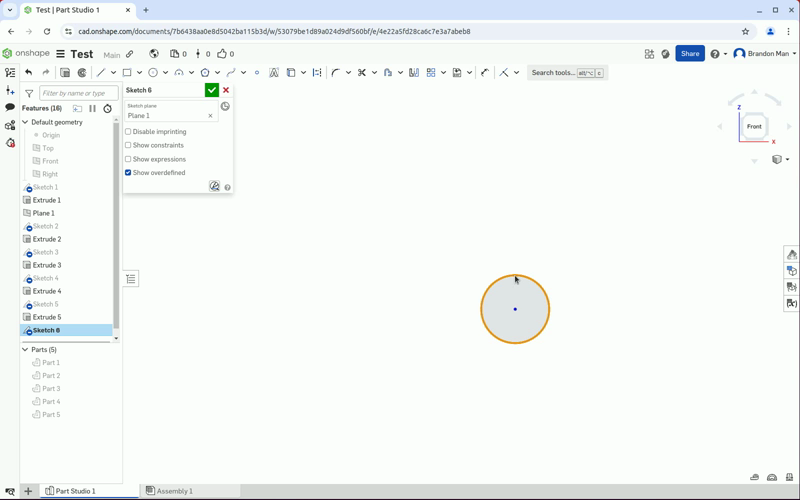
scroll(-6)
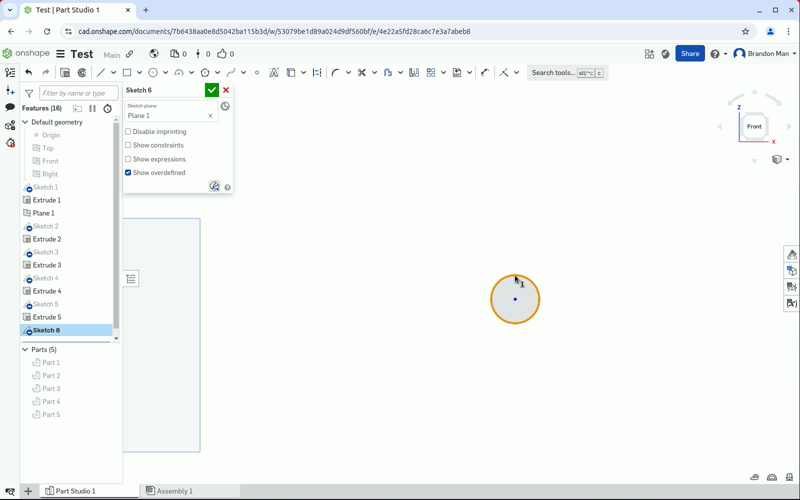
scroll(-6)
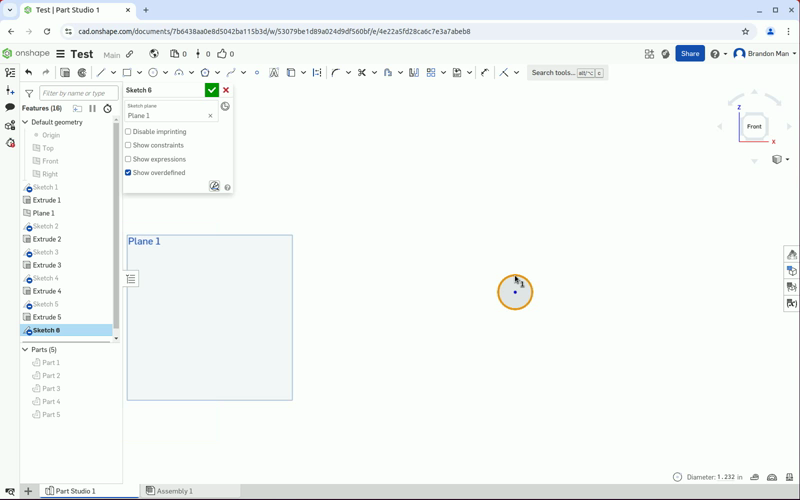
scroll(-6)
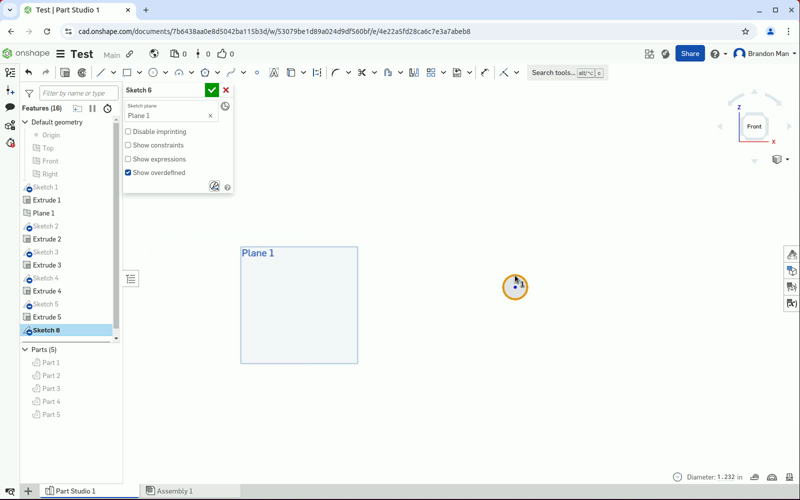
scroll(-6)
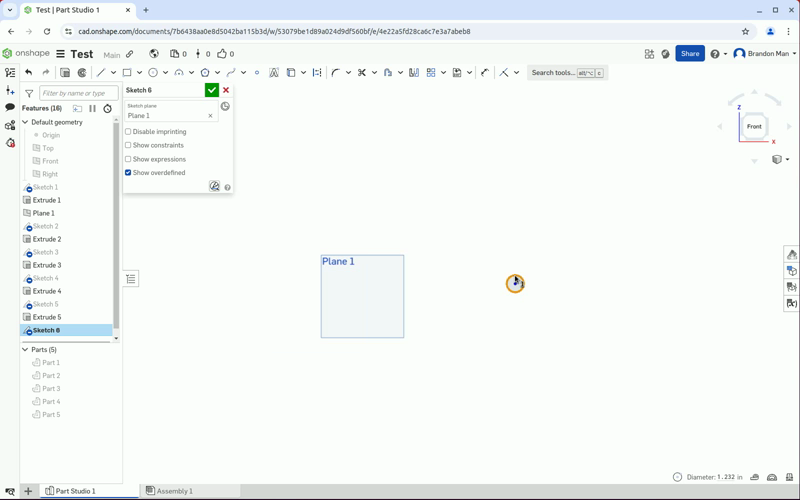
scroll(-6)
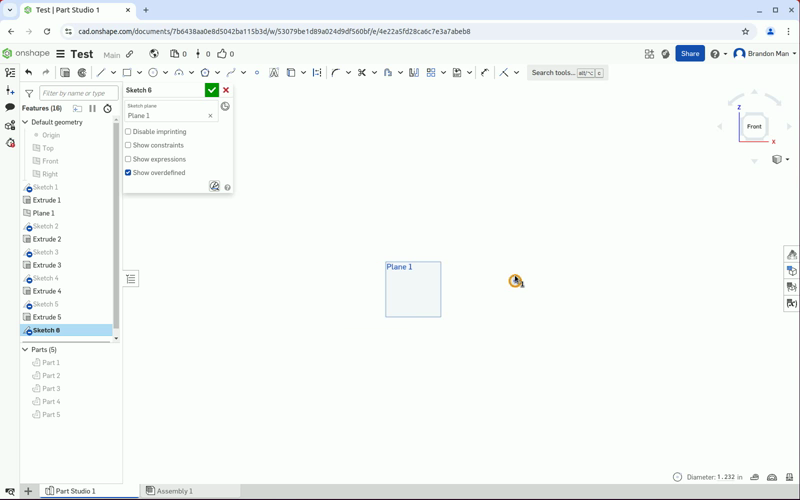
scroll(-6)
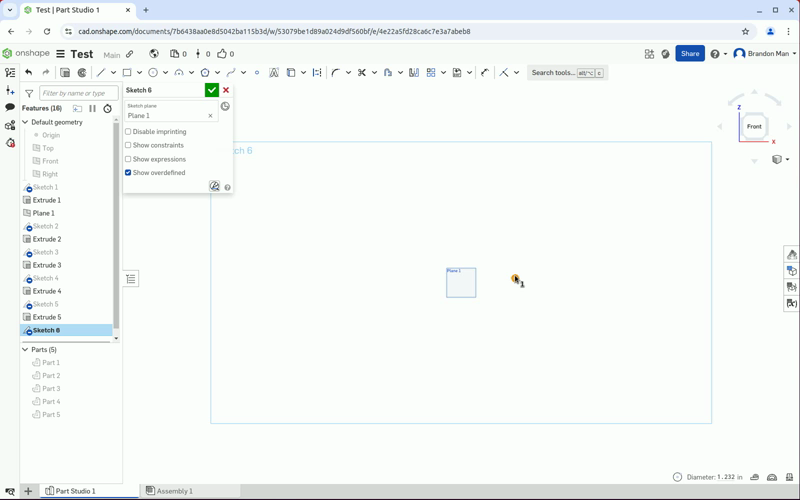
mouse_move(73, 352)
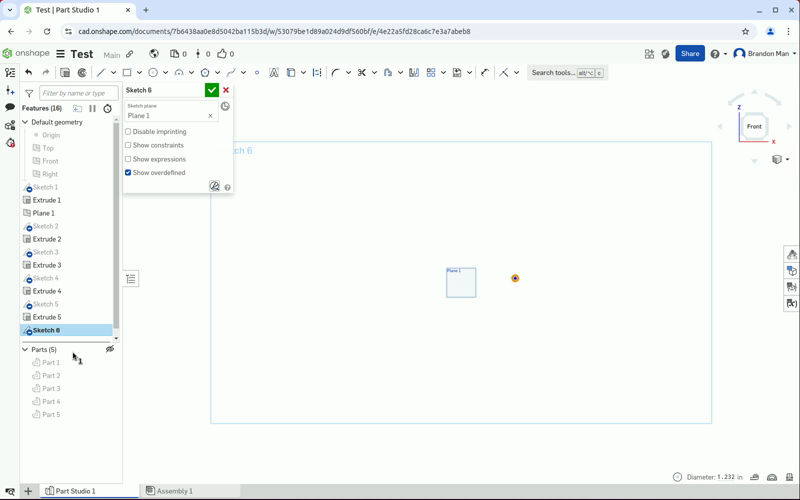
key(shift+y)
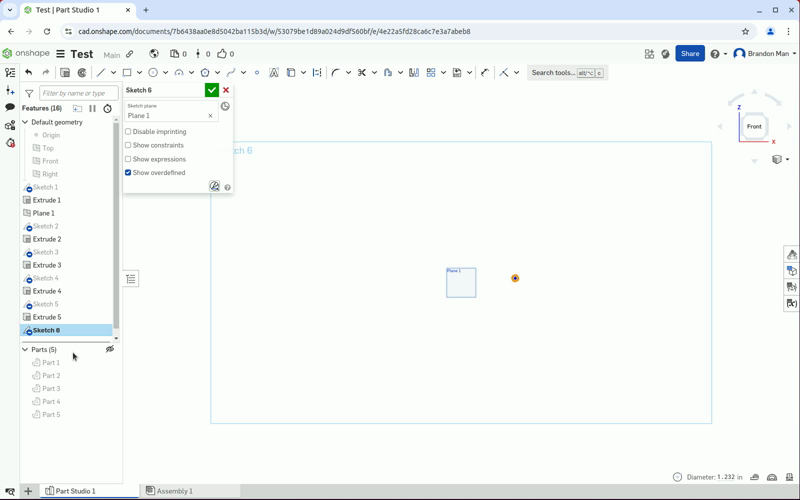
key(shift+e)
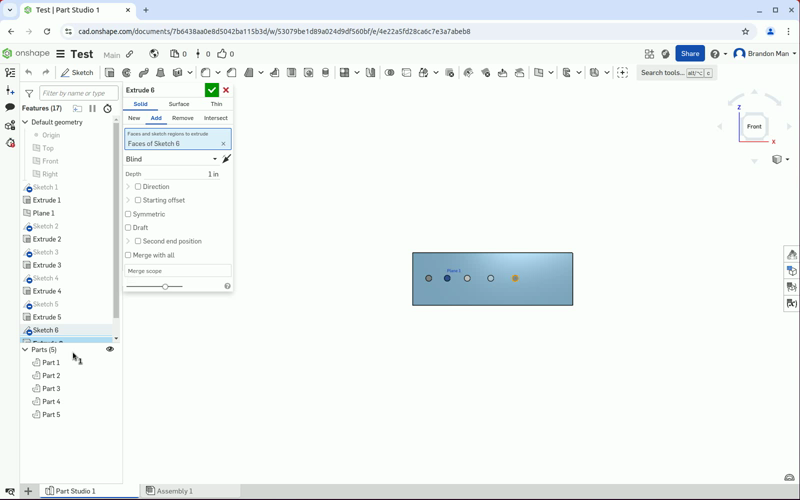
mouse_move(143, 106)
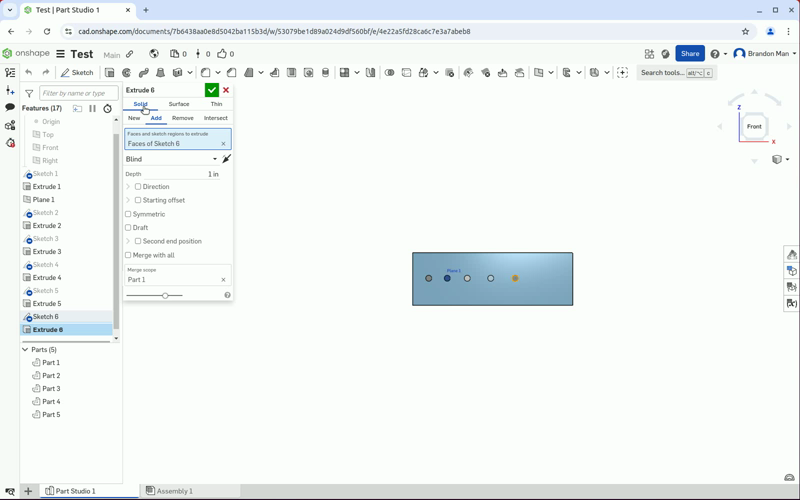
click(143, 106)
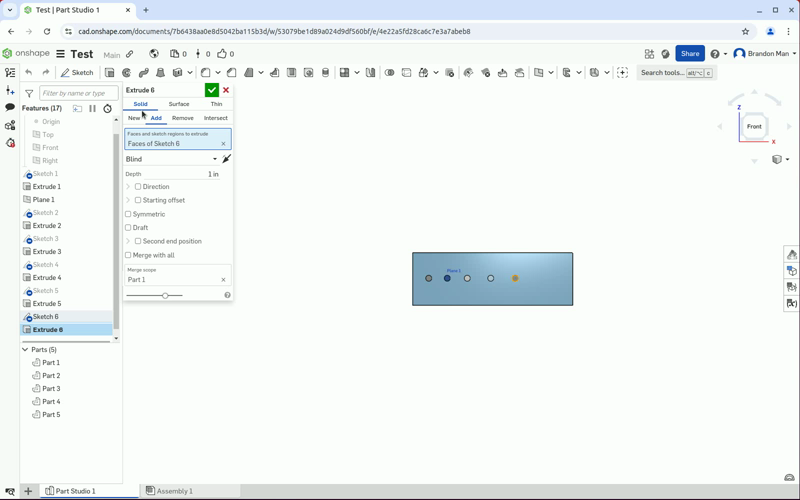
mouse_move(137, 120)
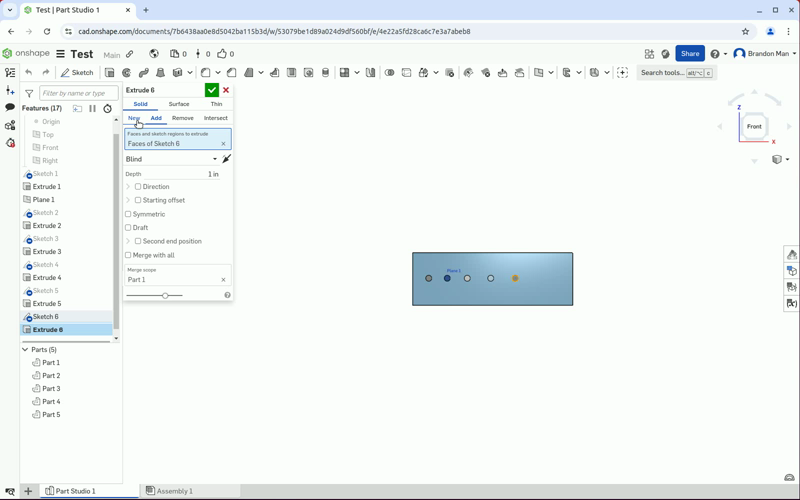
click(137, 120)
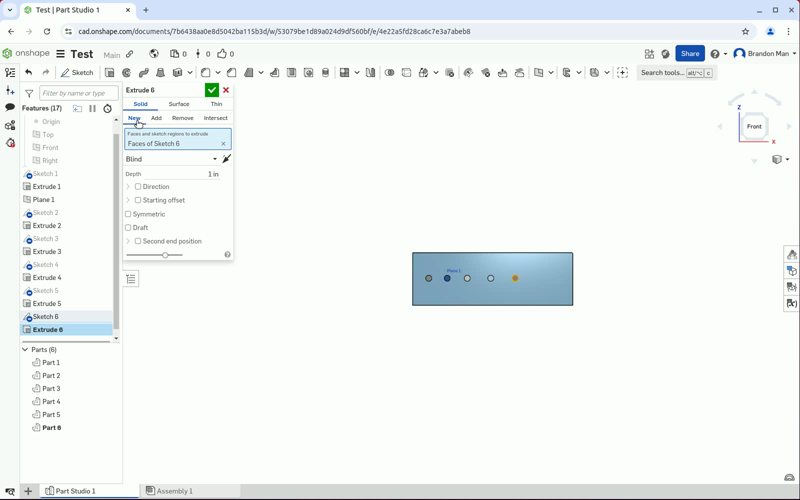
key(tab, 4)
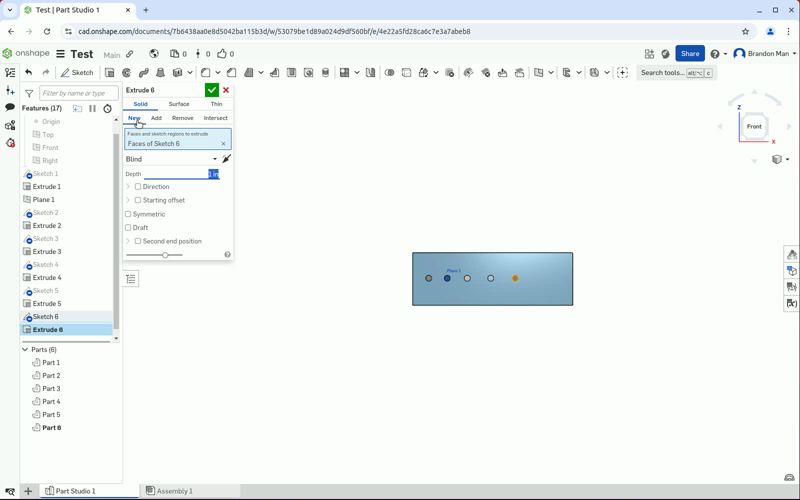
text(1.685)
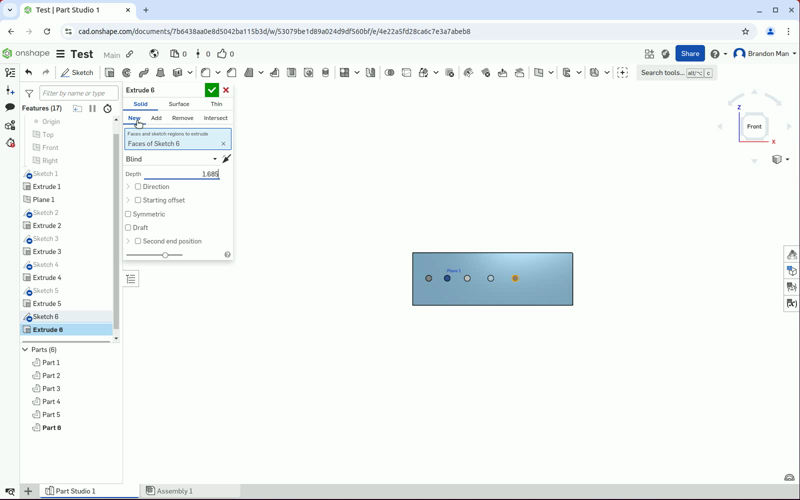
key(enter)
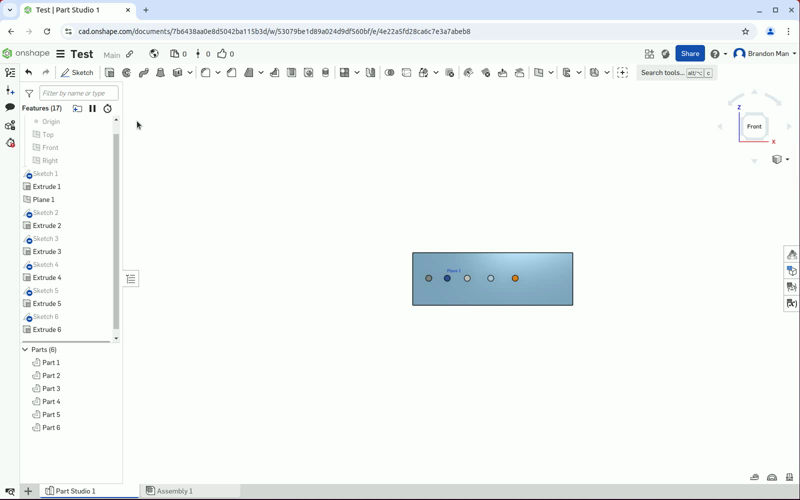
key(shift+h)
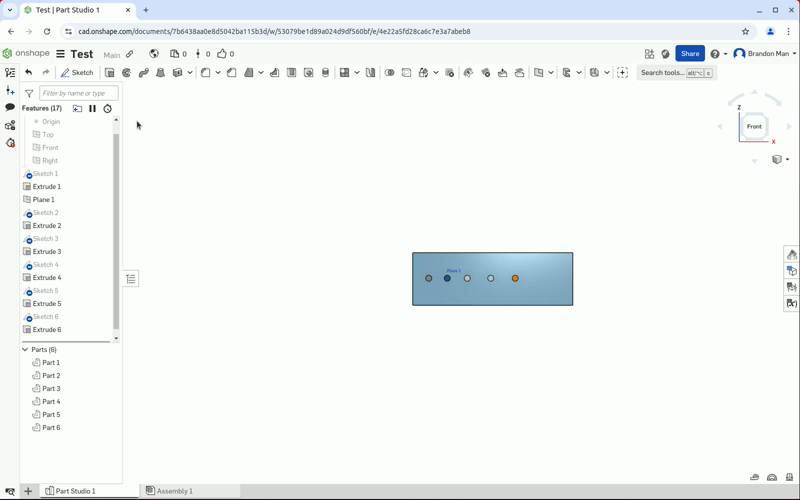
key(shift+h)
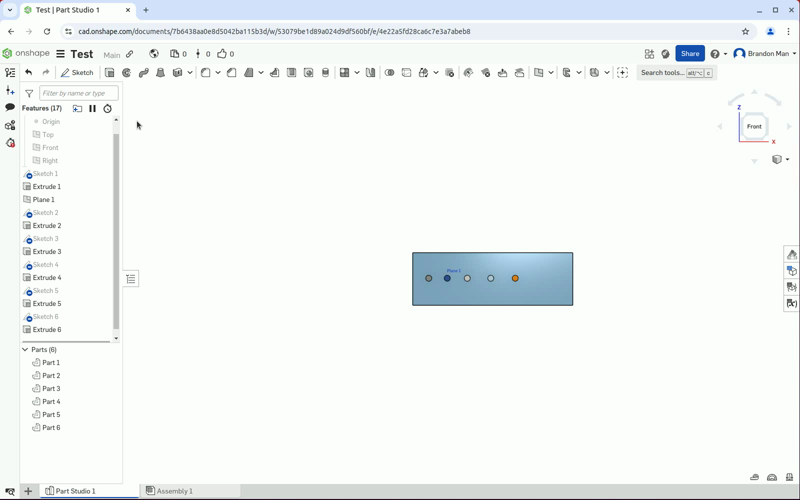
mouse_move(69, 176)
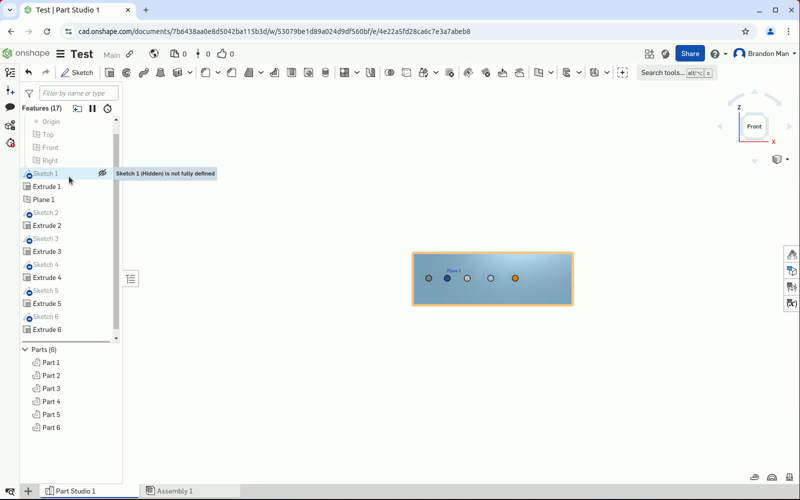
click(69, 176)
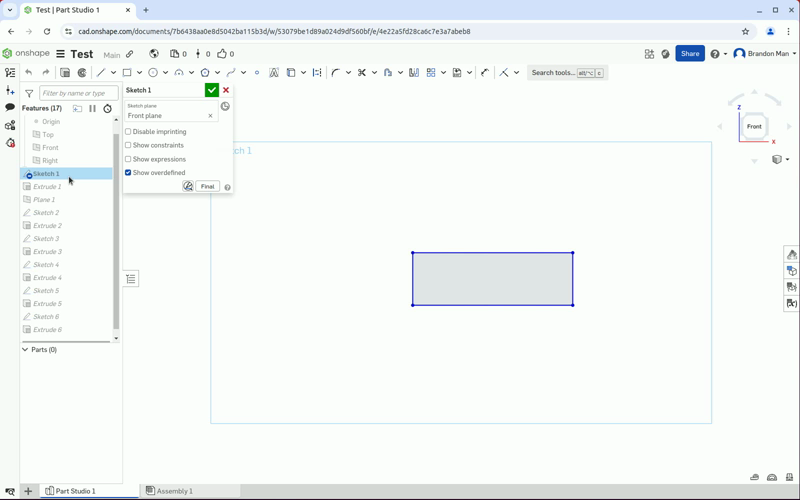
mouse_move(229, 92)
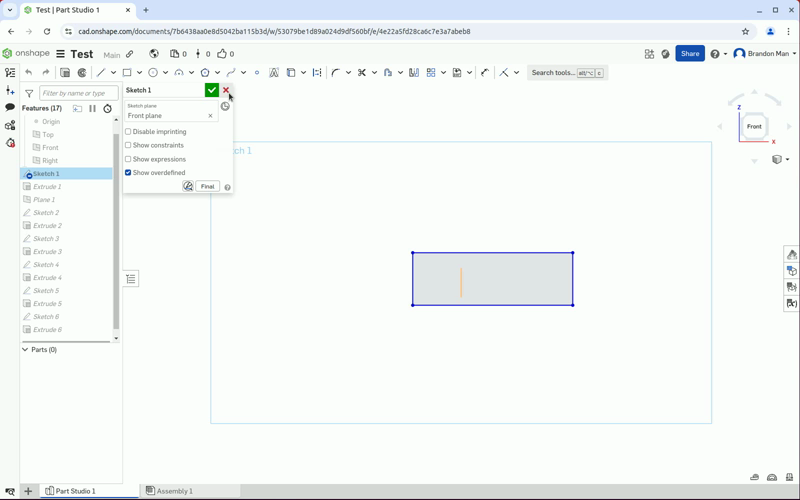
click(229, 92)
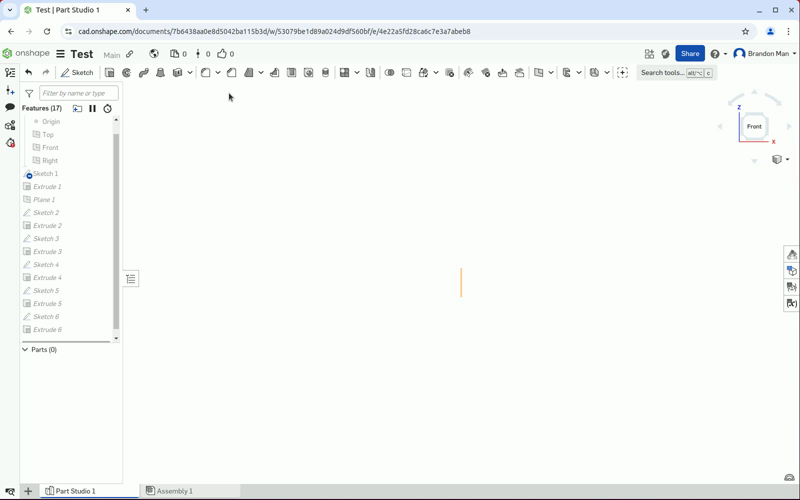
key(shift+s)
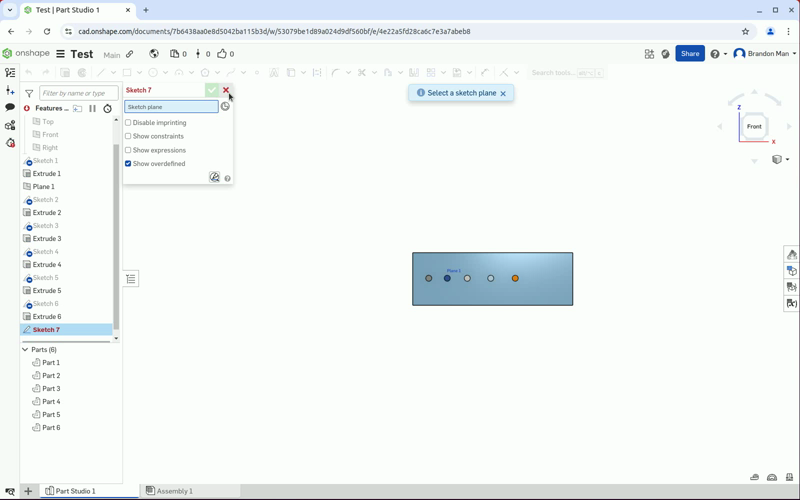
mouse_move(69, 189)
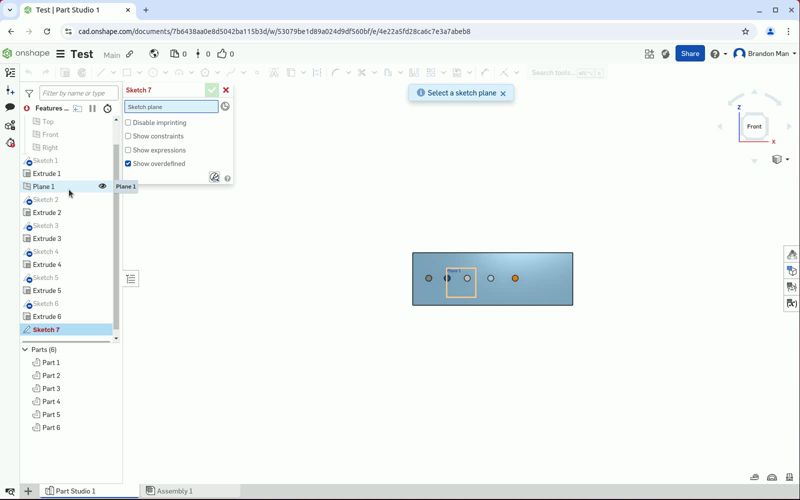
click(69, 189)
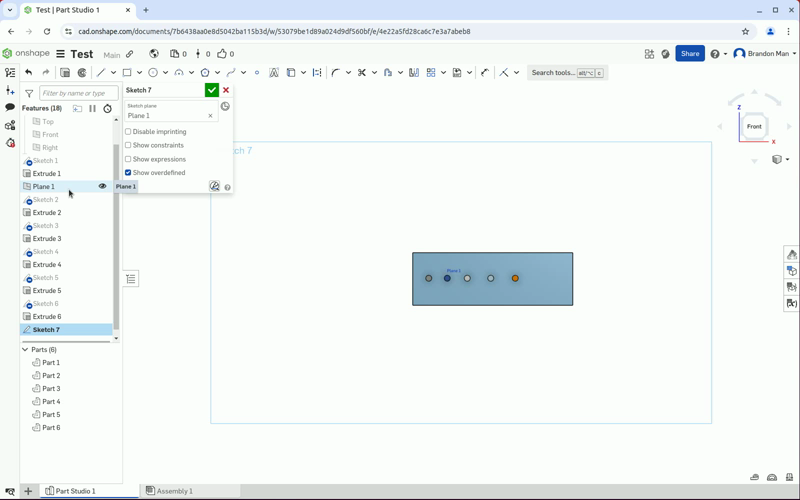
mouse_move(73, 352)
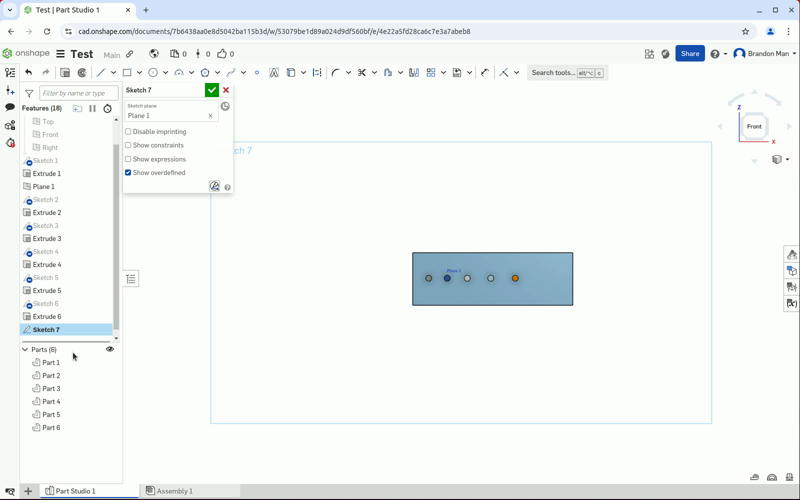
key(y)
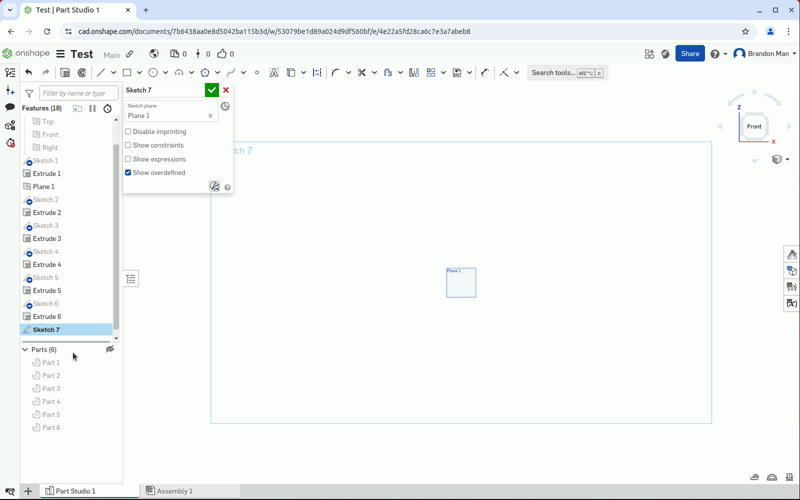
key(c)
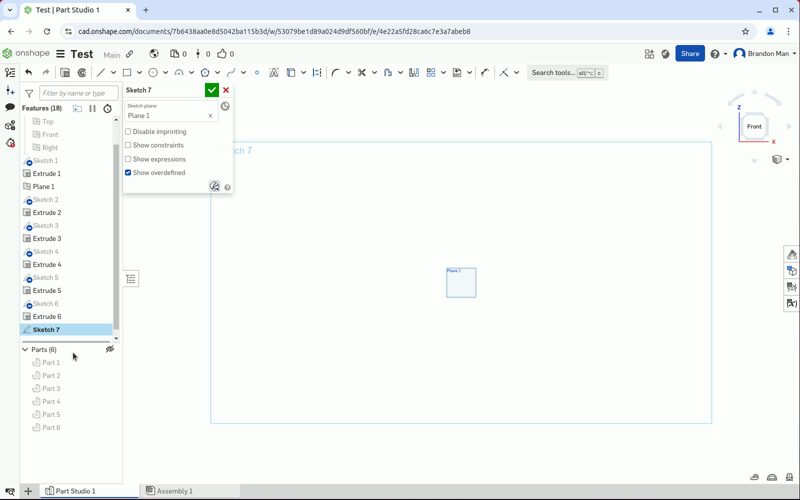
key_down(shift)
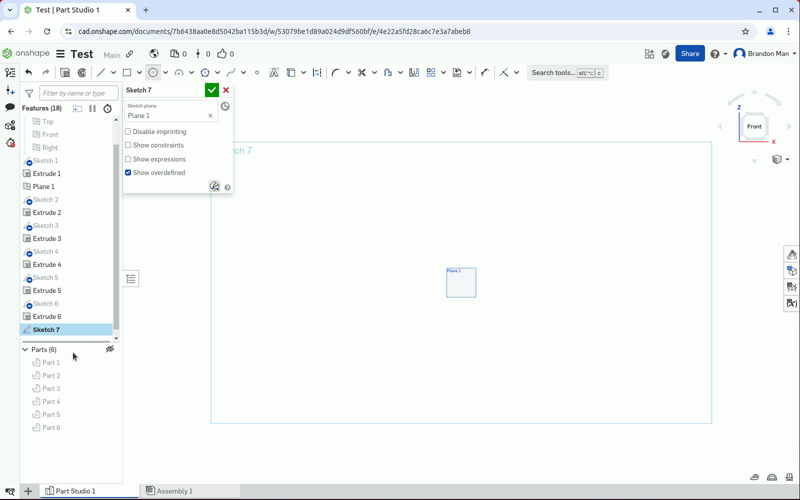
mouse_move(542, 278)
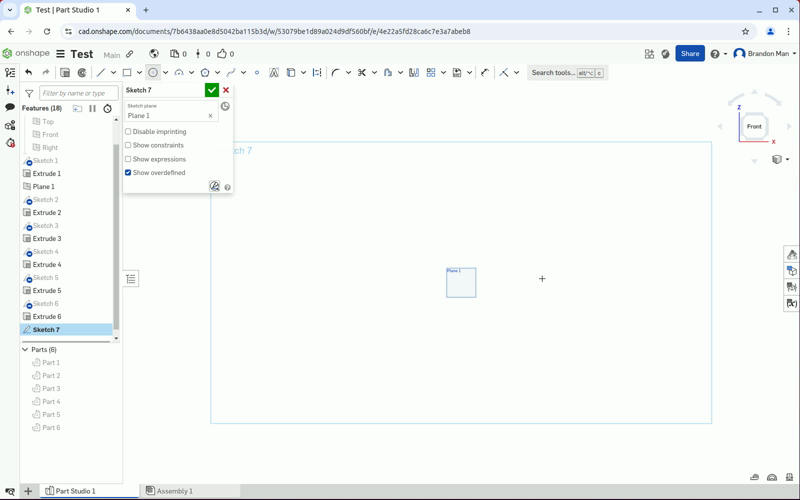
click(542, 278)
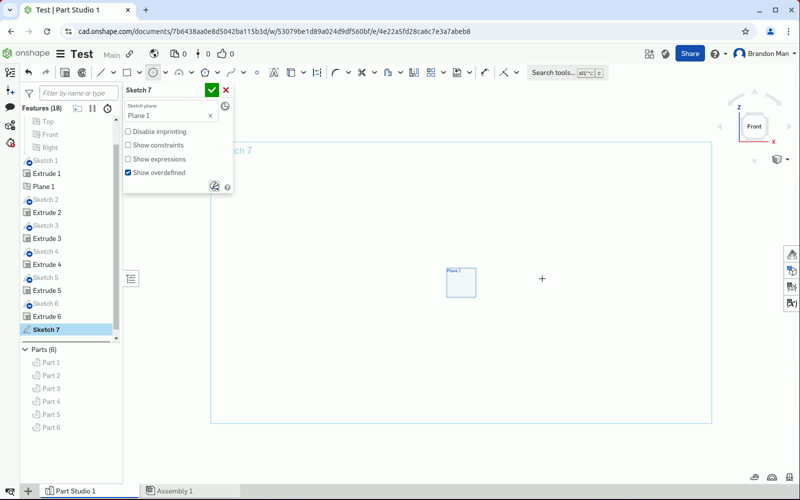
key_up(shift)
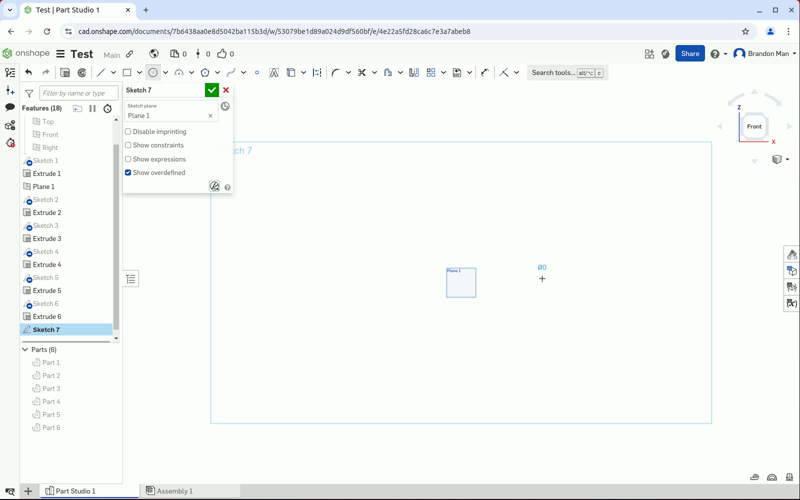
mouse_move(545, 278)
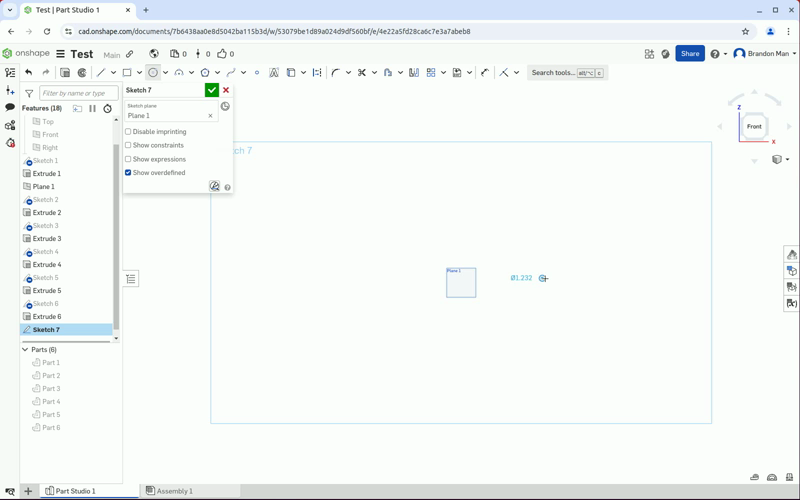
click(545, 278)
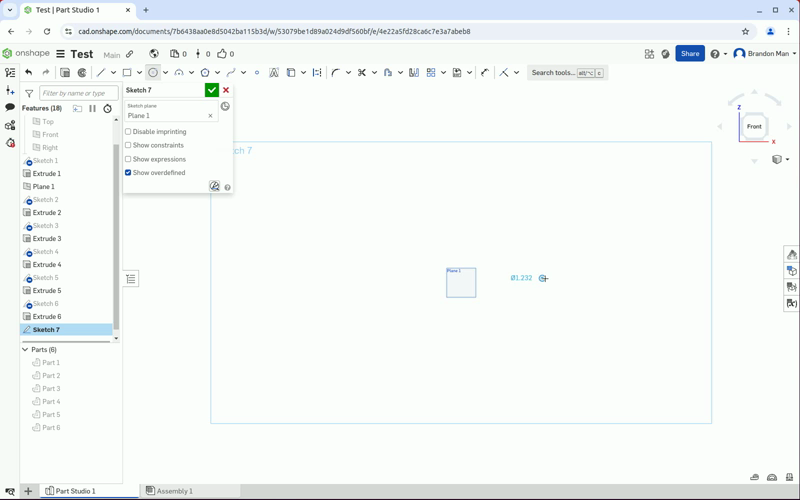
key(esc)
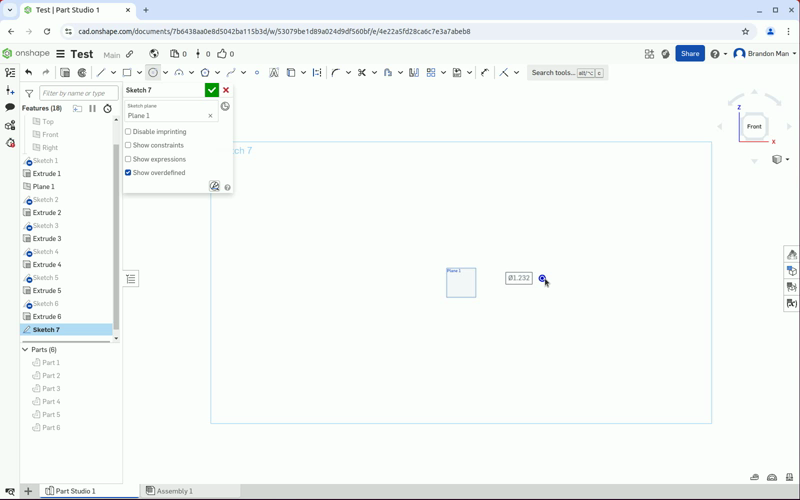
mouse_move(541, 276)
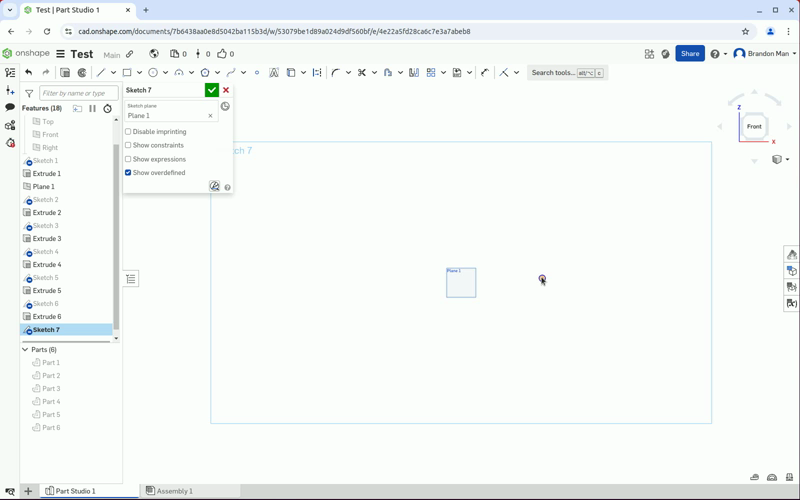
scroll(6)
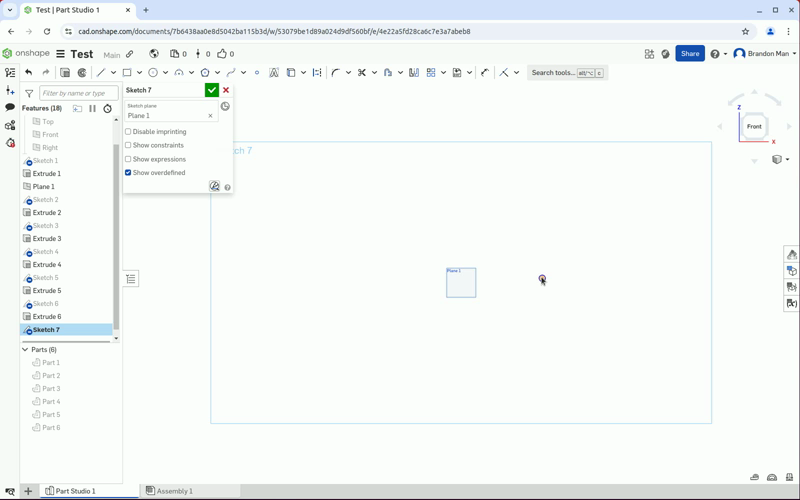
scroll(6)
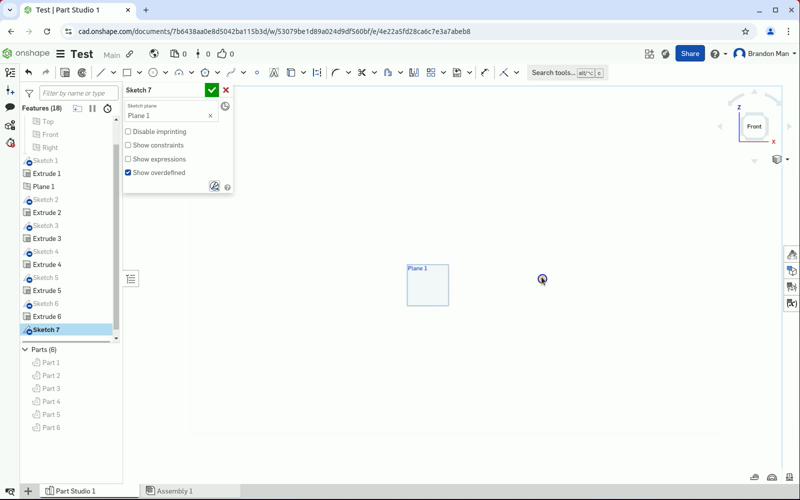
scroll(6)
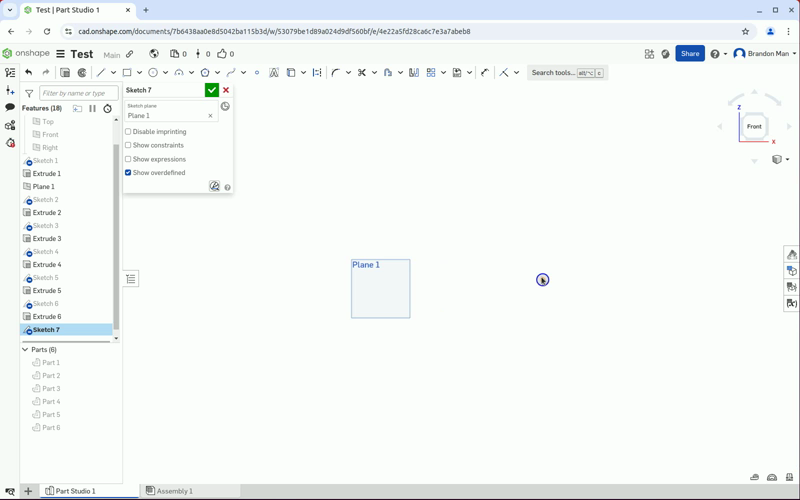
scroll(6)
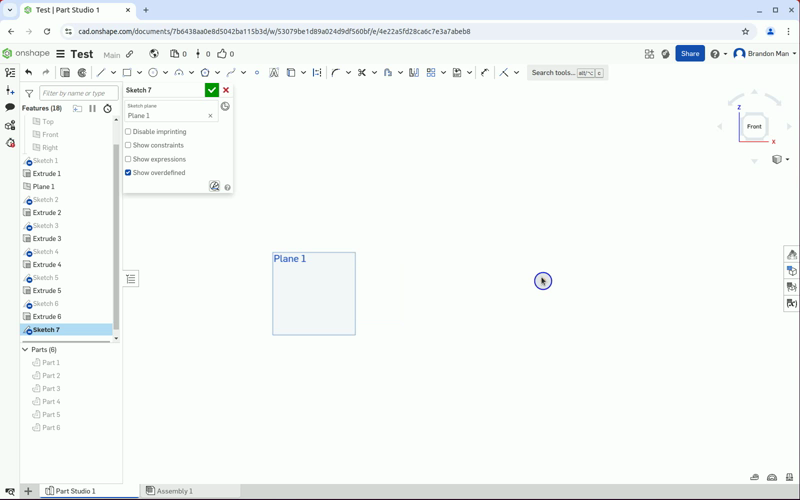
scroll(6)
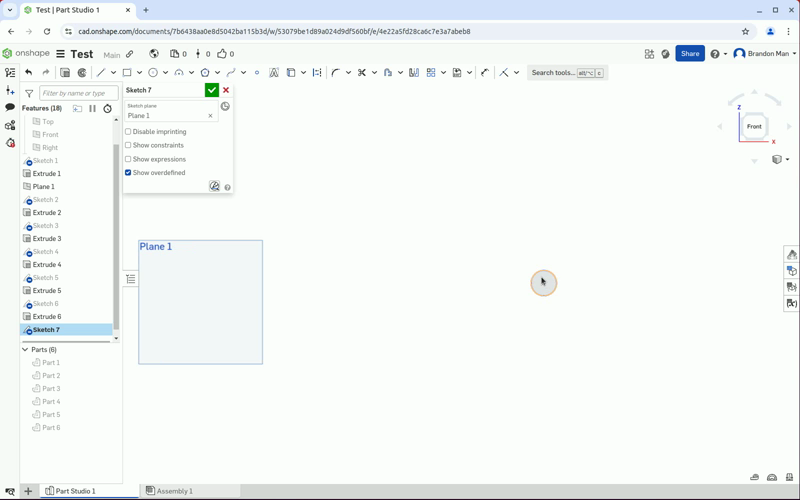
scroll(6)
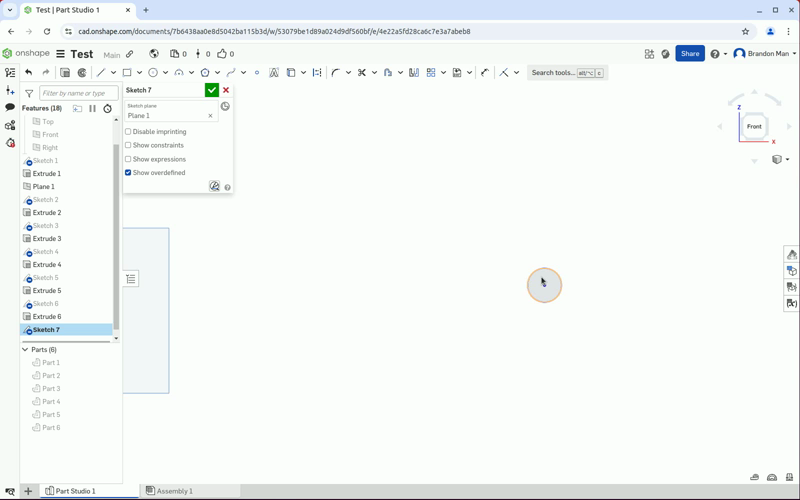
scroll(6)
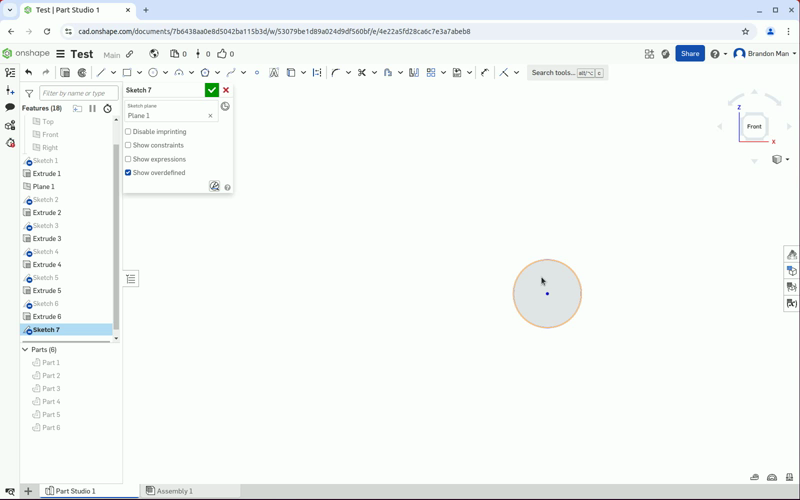
click(541, 276)
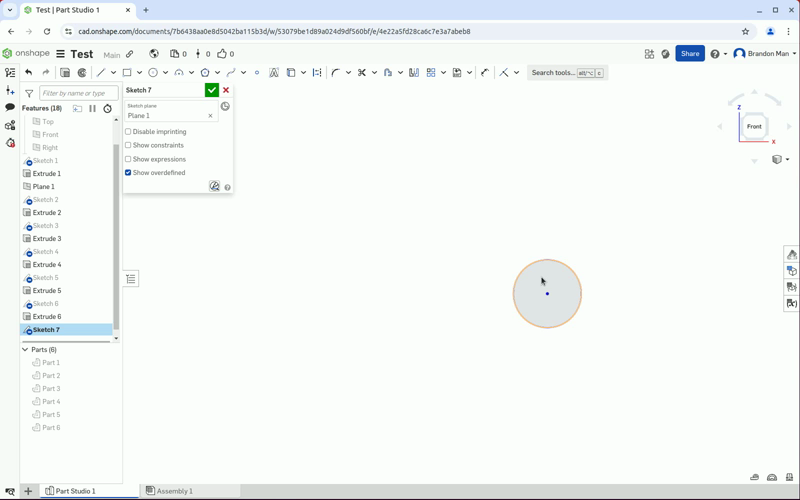
scroll(-6)
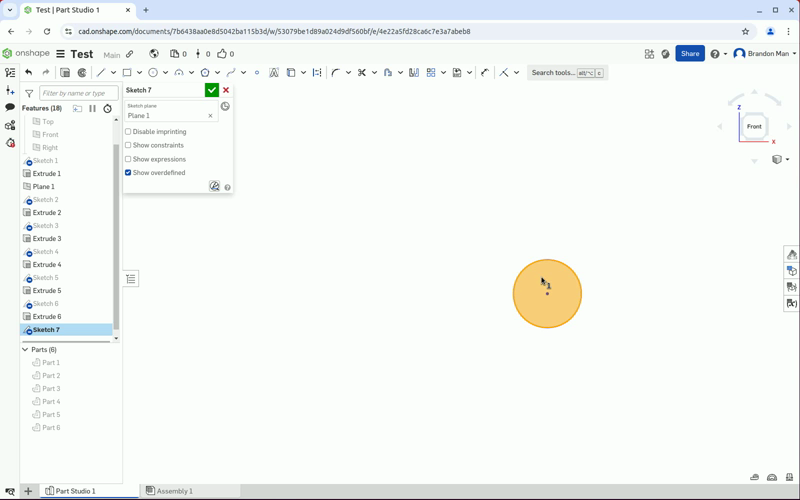
scroll(-6)
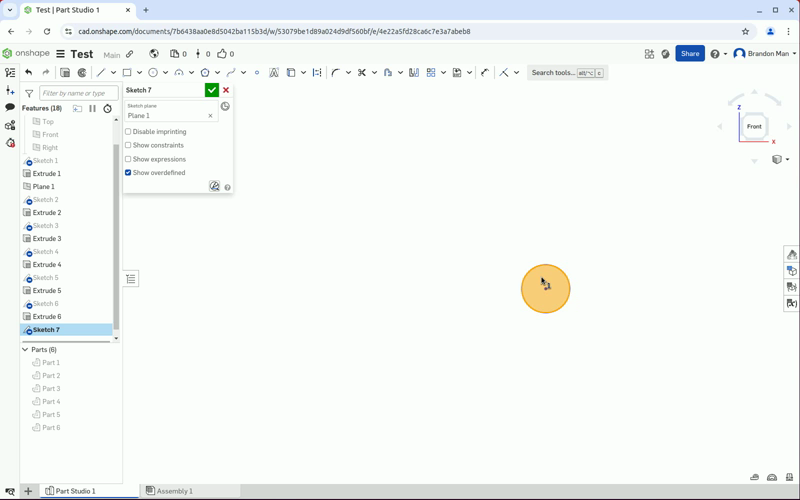
scroll(-6)
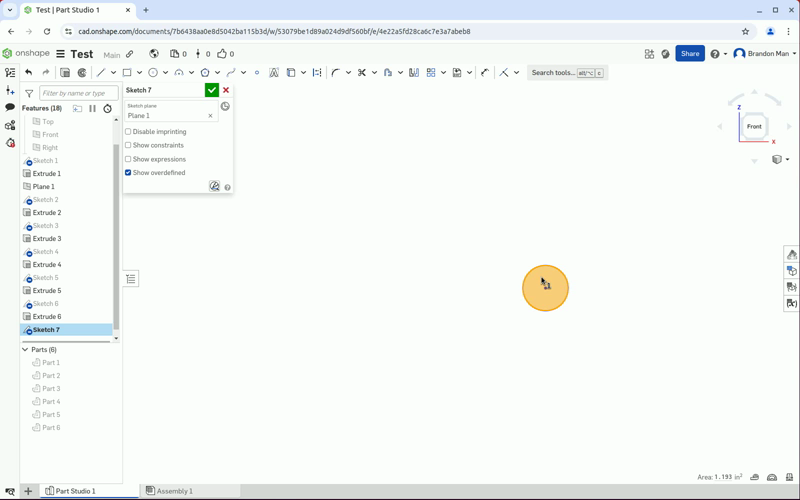
scroll(-6)
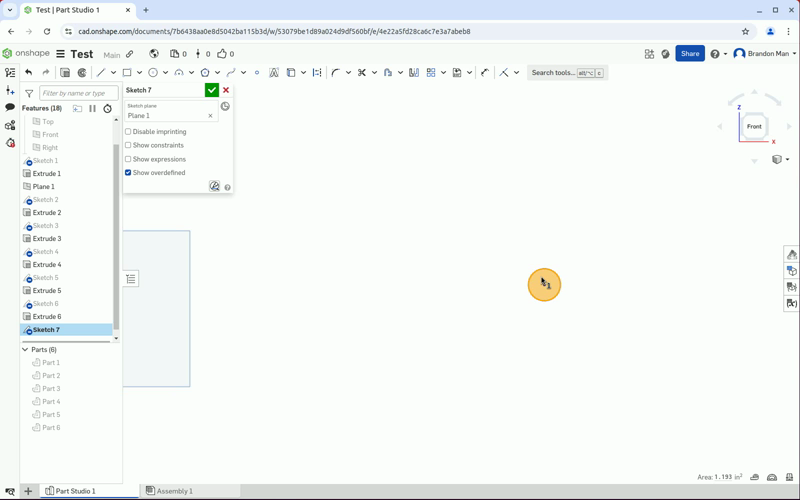
scroll(-6)
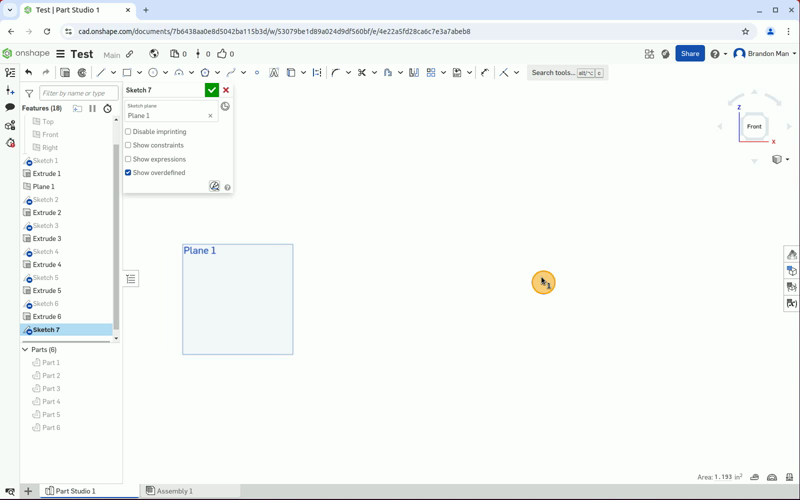
scroll(-6)
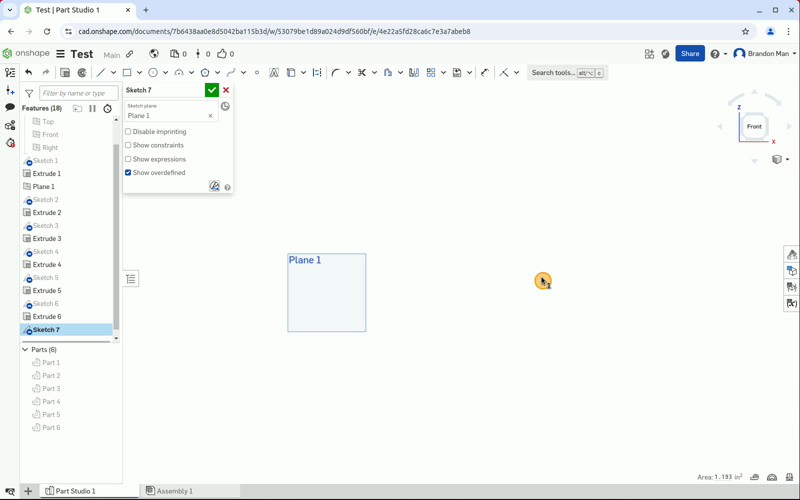
scroll(-6)
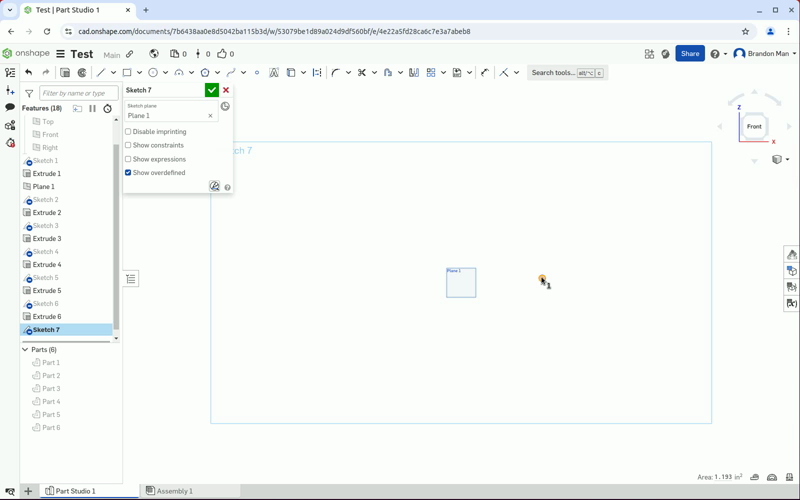
mouse_move(73, 352)
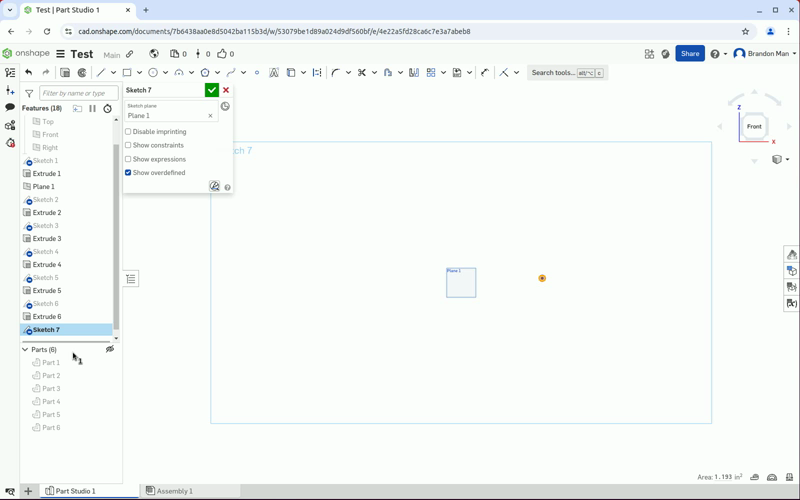
key(shift+y)
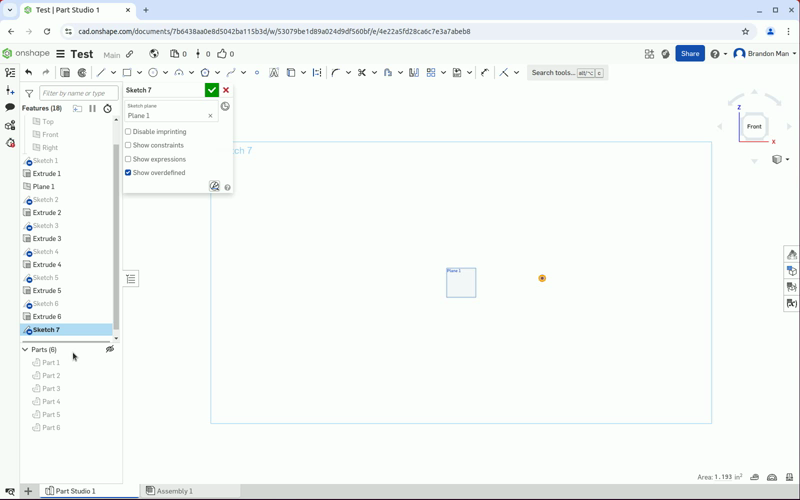
key(shift+e)
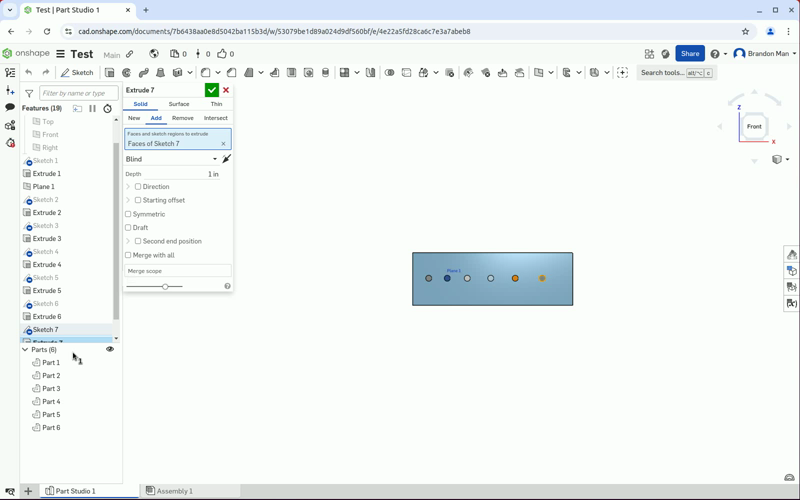
mouse_move(143, 106)
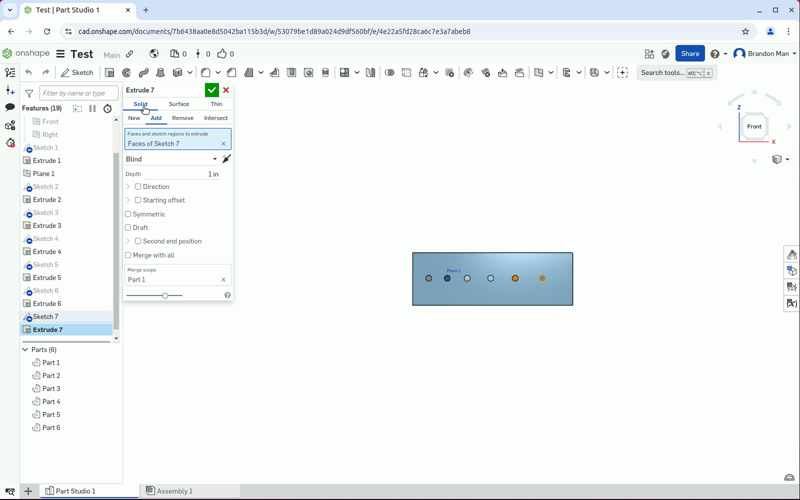
click(143, 106)
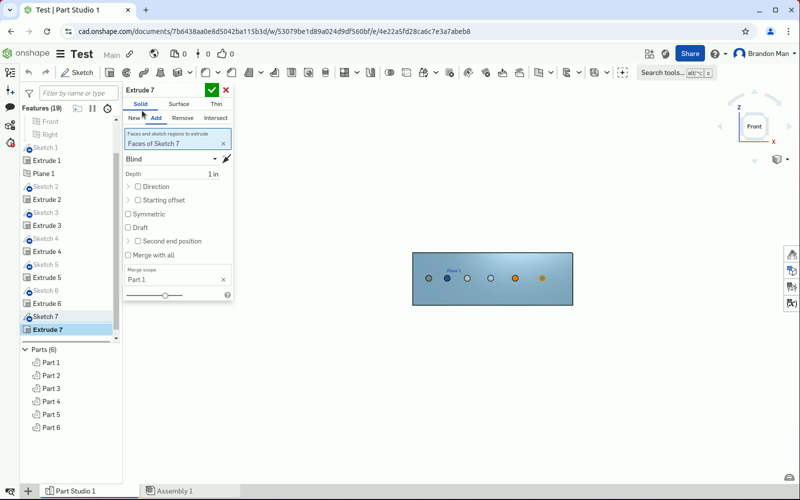
mouse_move(137, 120)
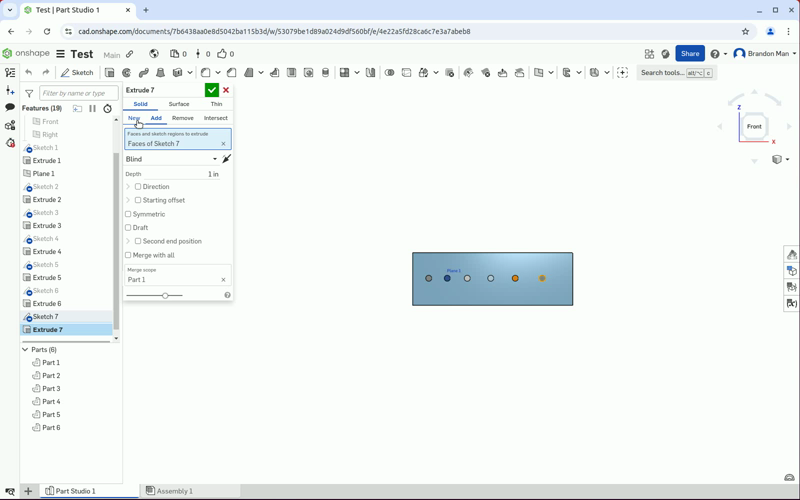
click(137, 120)
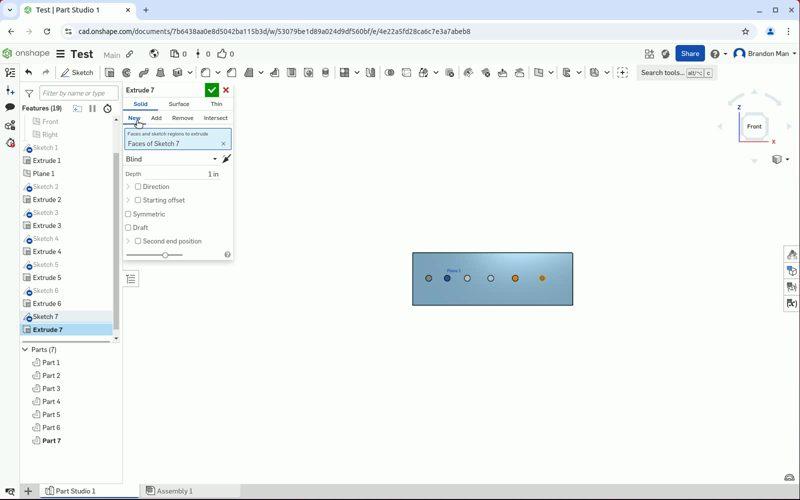
key(tab, 4)
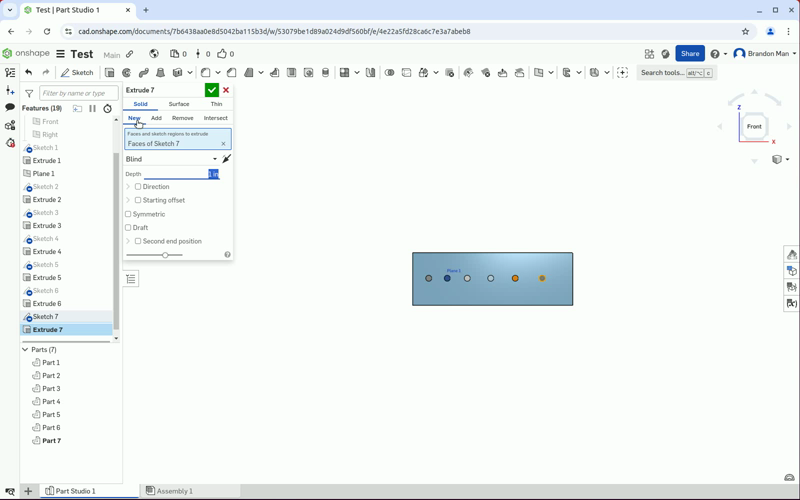
text(1.685)
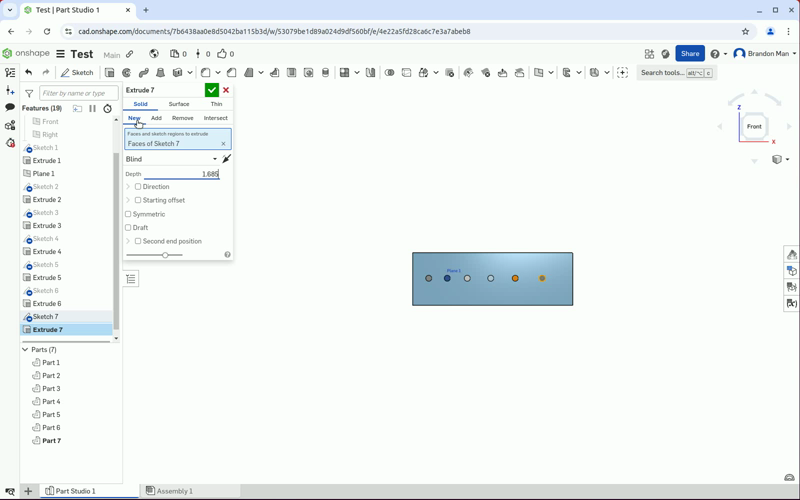
key(enter)
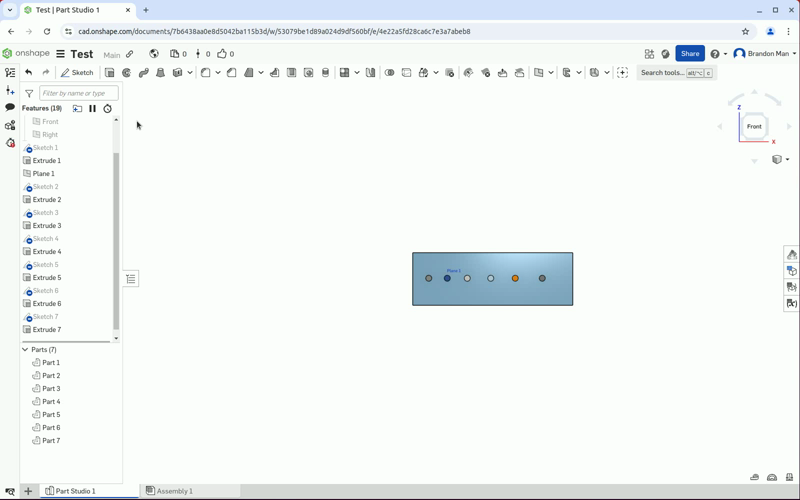
key(shift+h)
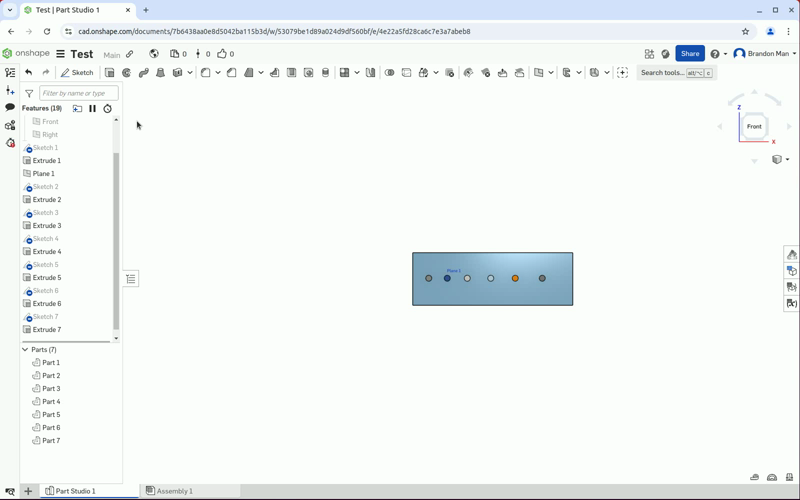
key(shift+h)
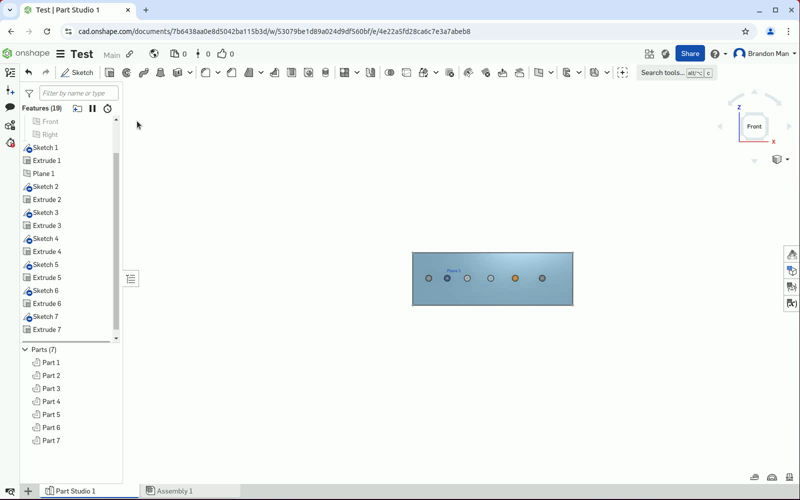
key(shift+7)
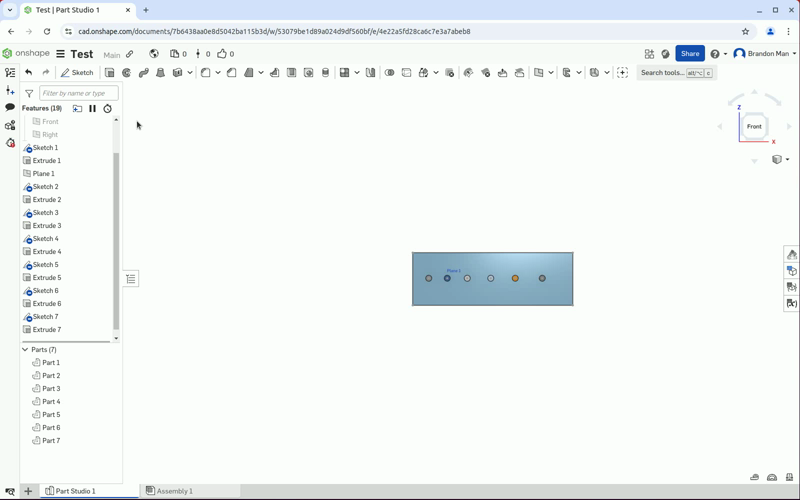
key(left, 2)
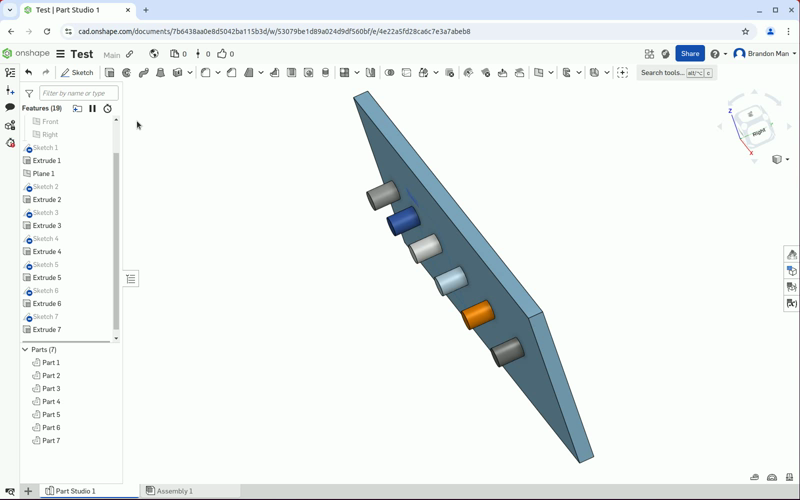
key(down, 2)
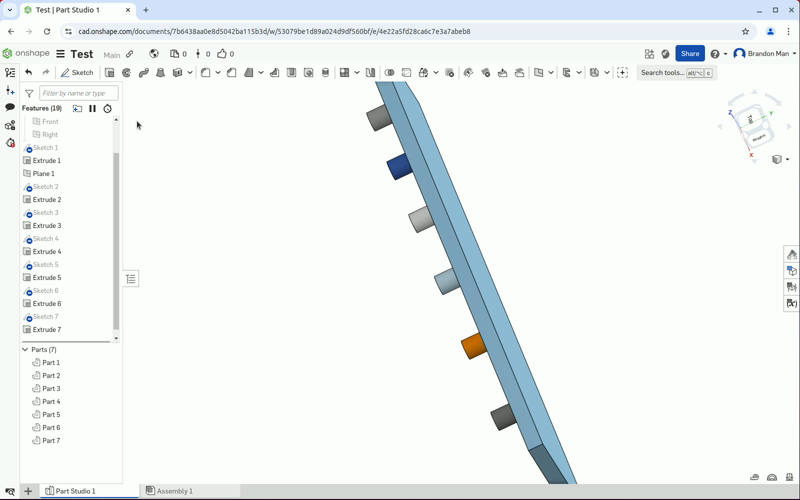
key(up, 2)
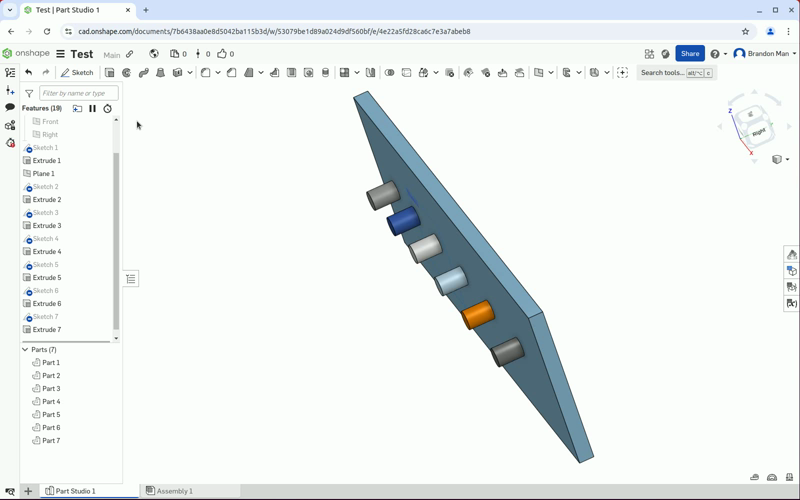
key(right, 2)
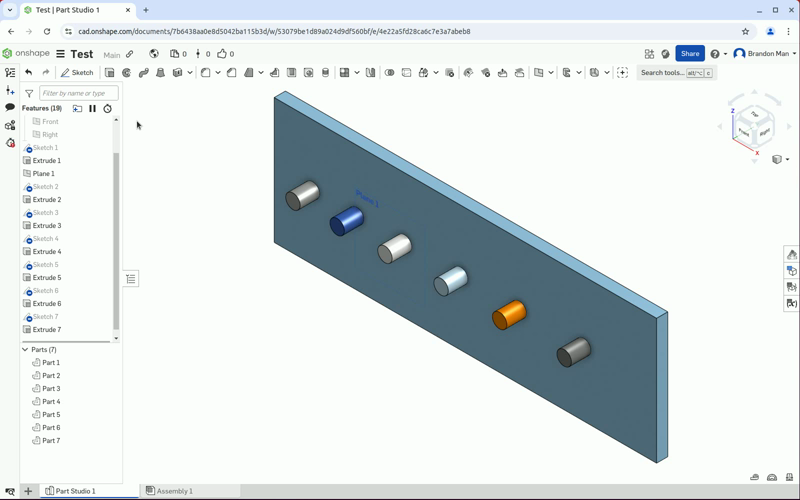
mouse_move(69, 150)
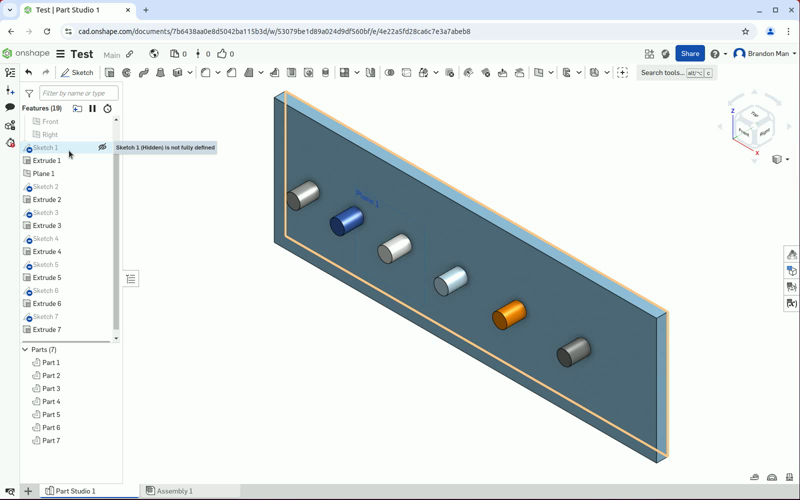
click(69, 150)